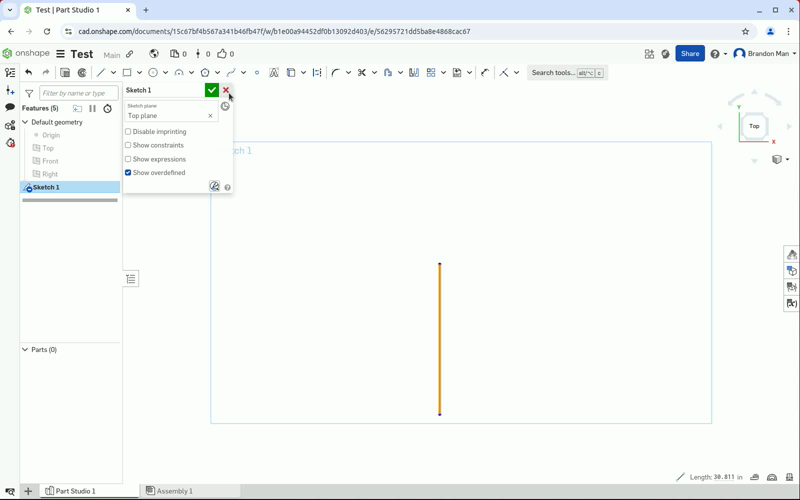
key(shift+h)
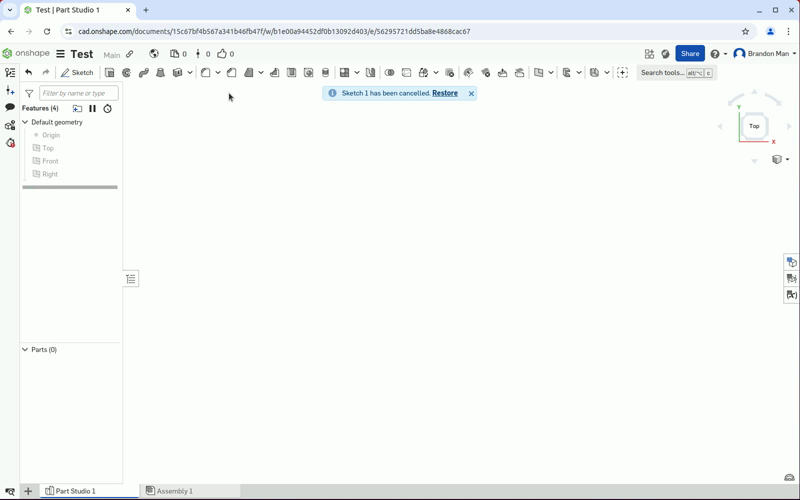
mouse_move(73, 352)
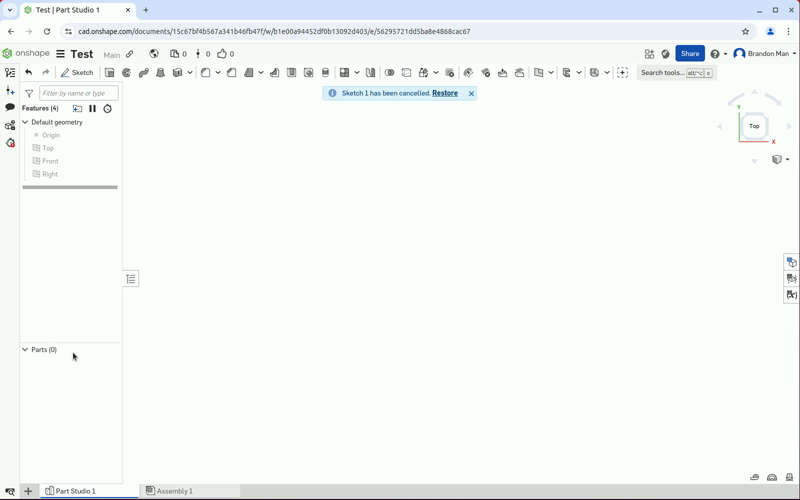
key(y)
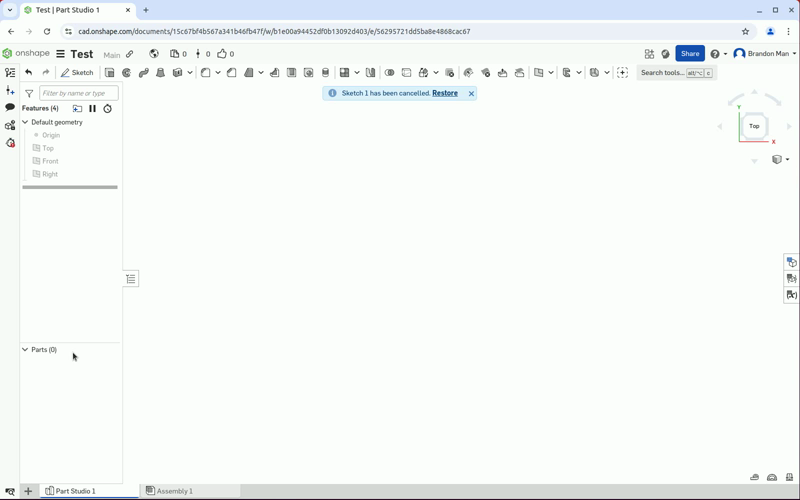
key(shift+p)
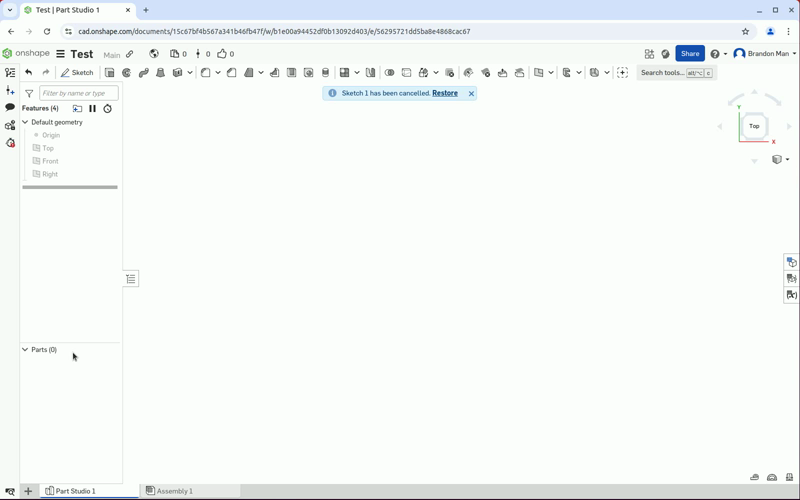
key(space)
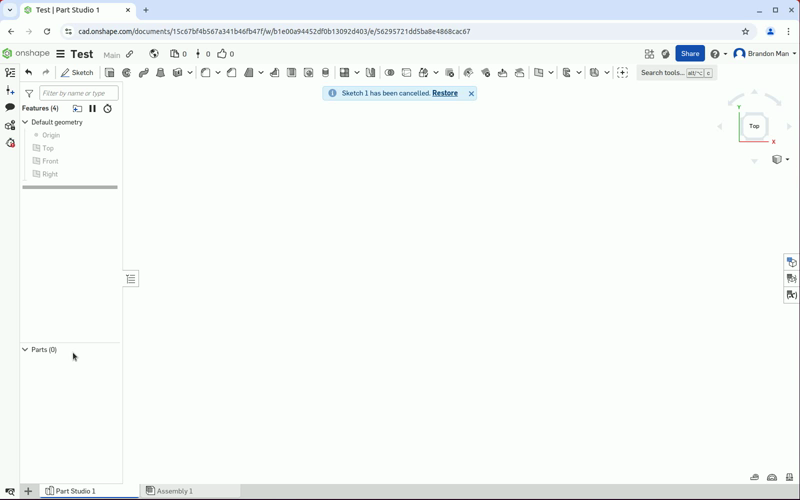
key_down(shift)
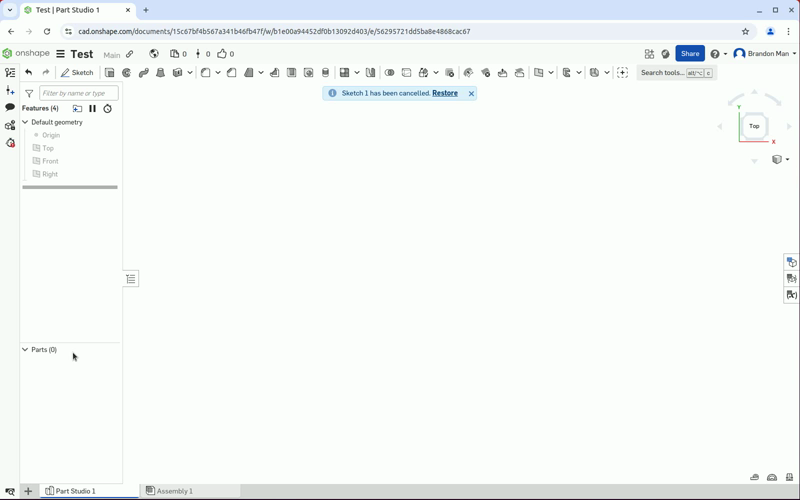
key(up)
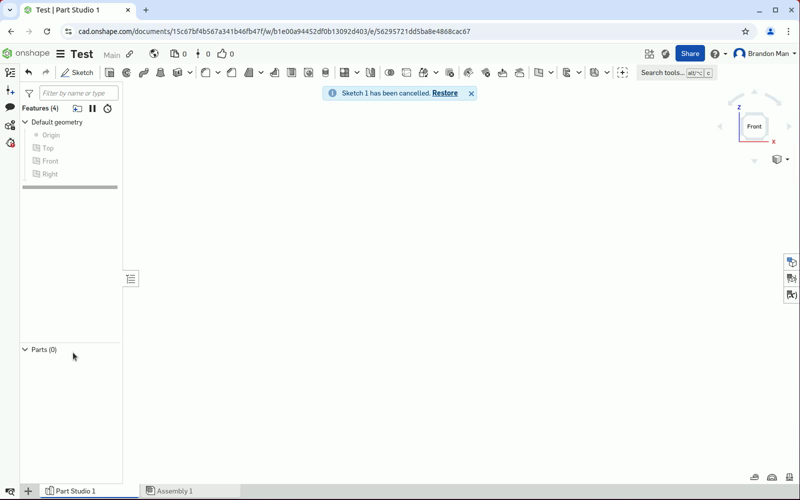
key_up(shift)
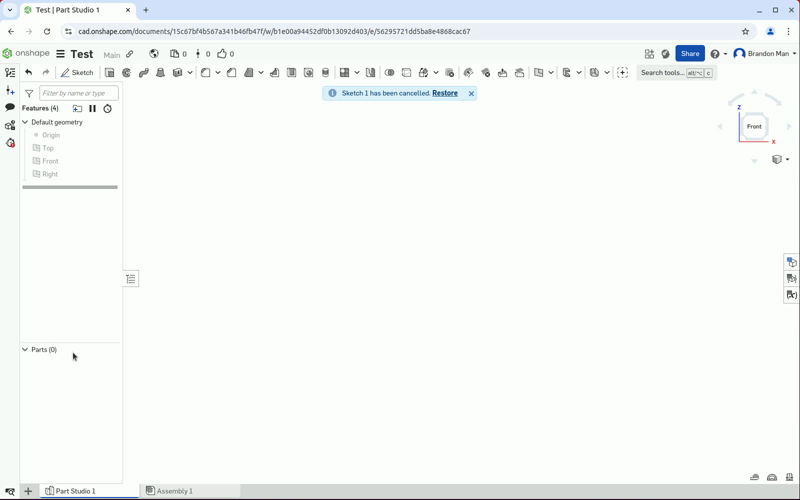
mouse_move(73, 352)
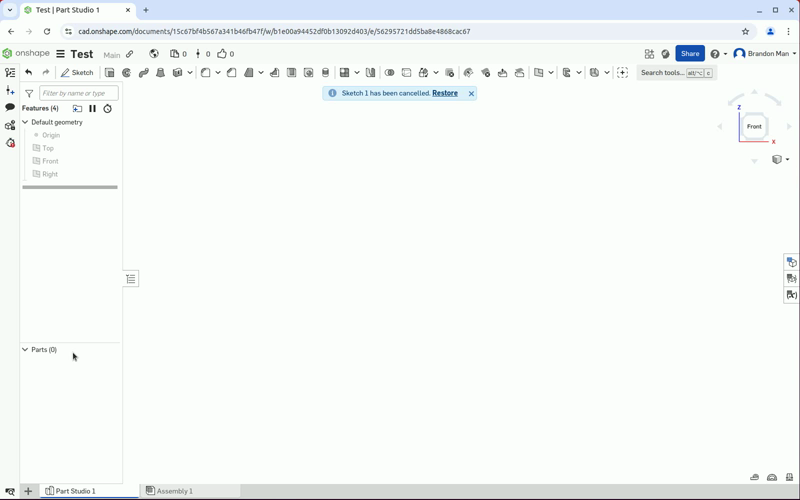
key(shift+y)
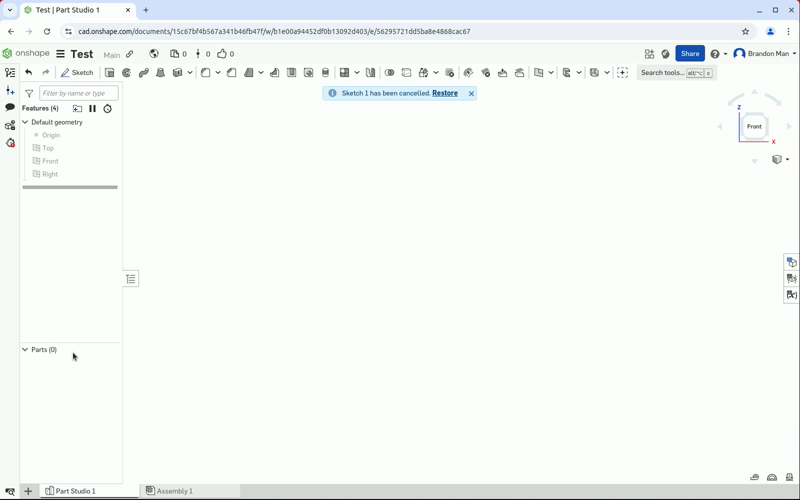
key(shift+s)
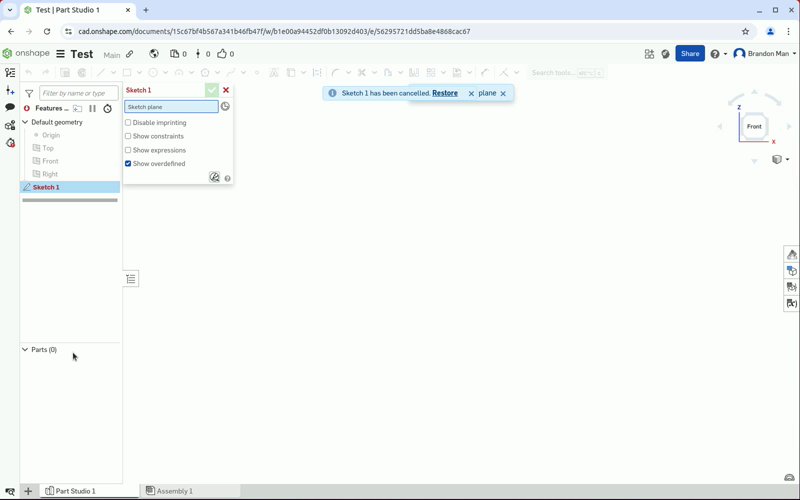
mouse_move(73, 163)
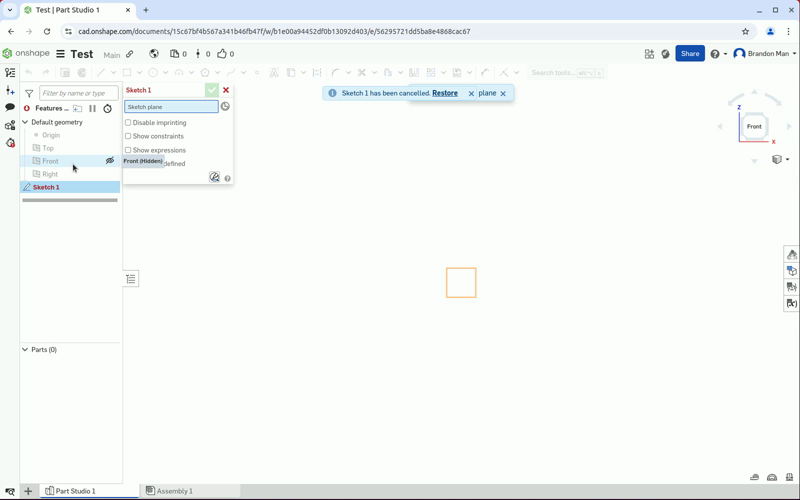
click(73, 163)
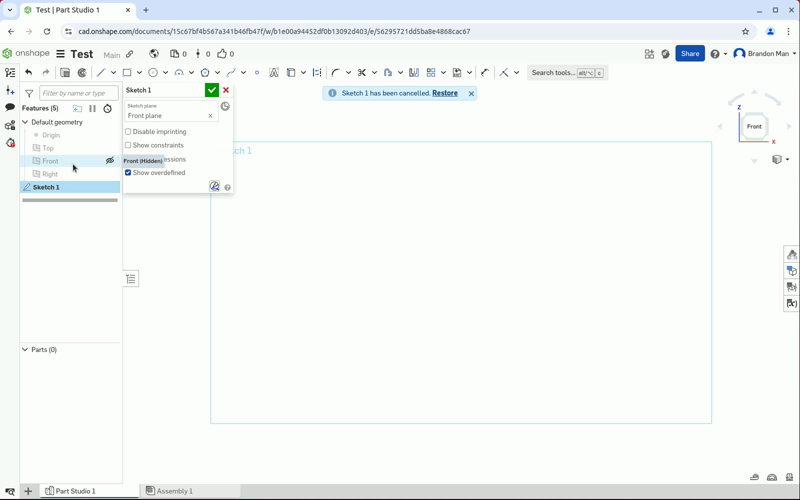
mouse_move(73, 352)
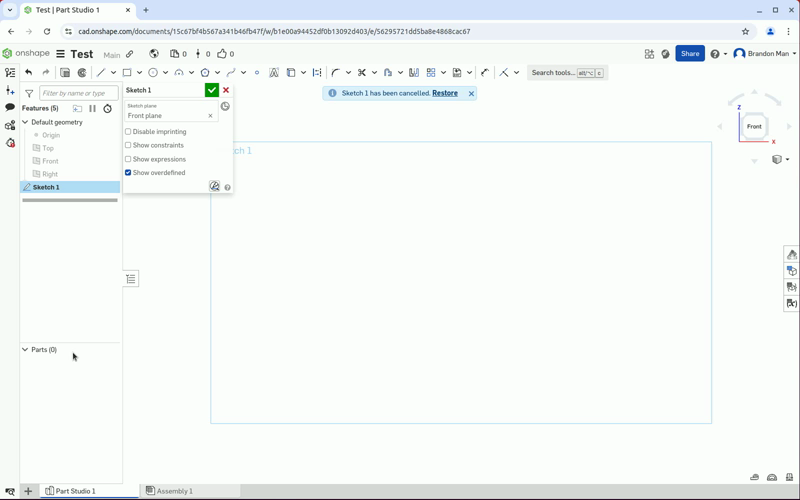
key(y)
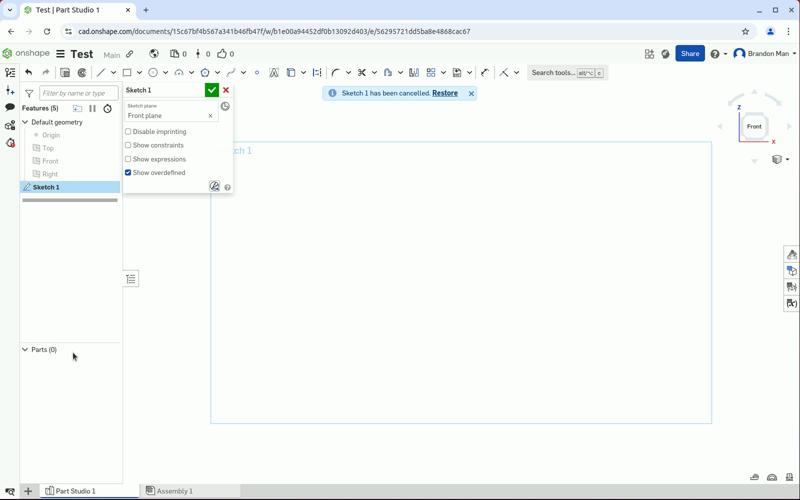
key(c)
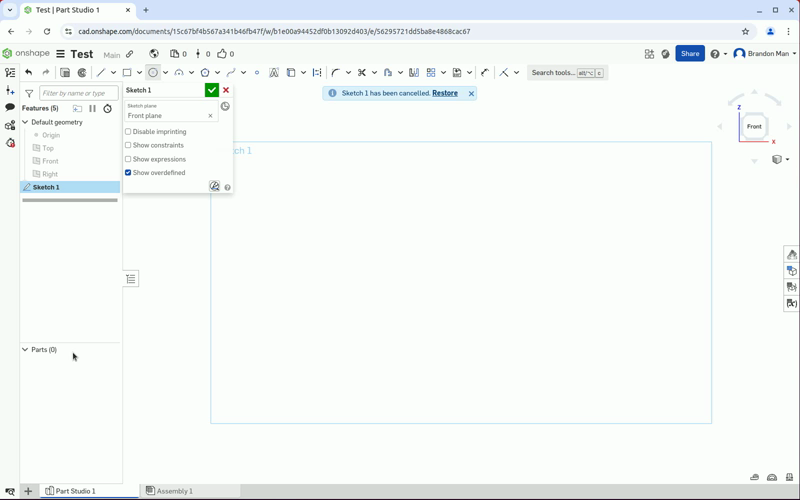
key_down(shift)
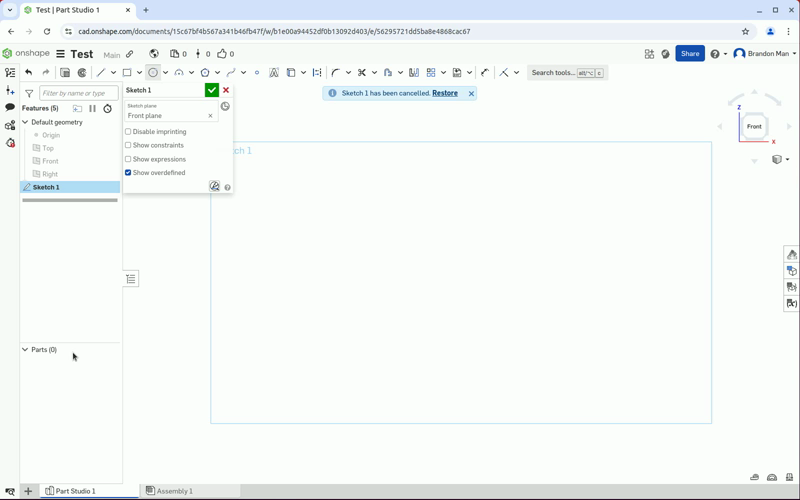
mouse_move(461, 333)
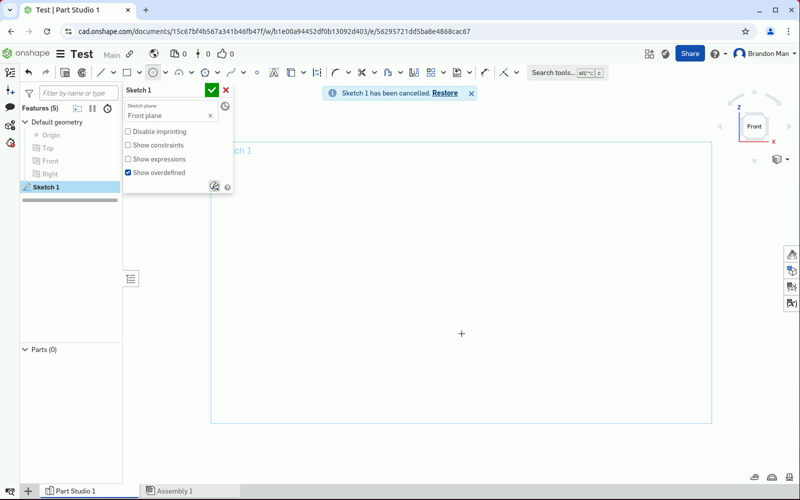
click(461, 333)
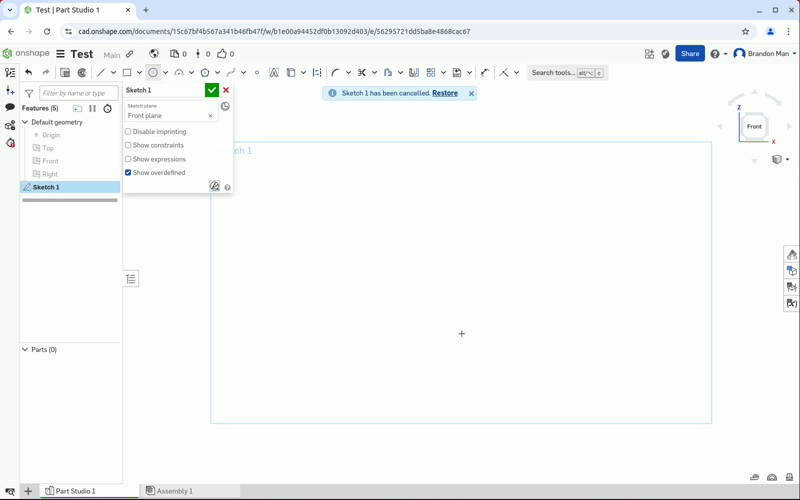
key_up(shift)
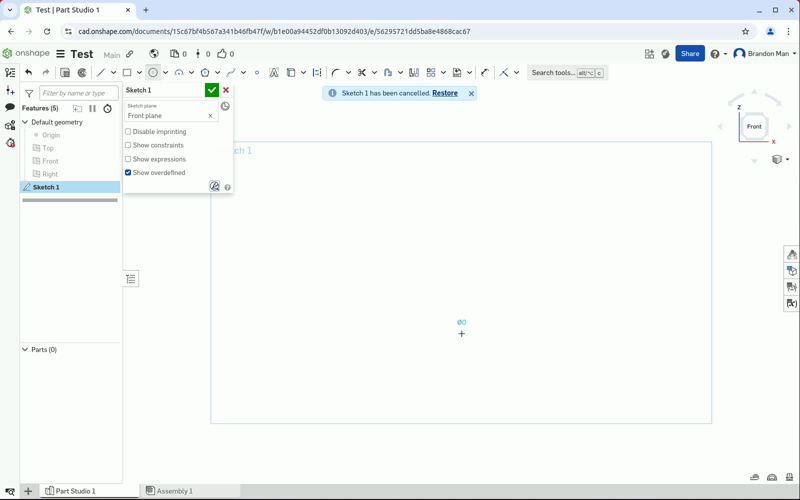
mouse_move(513, 333)
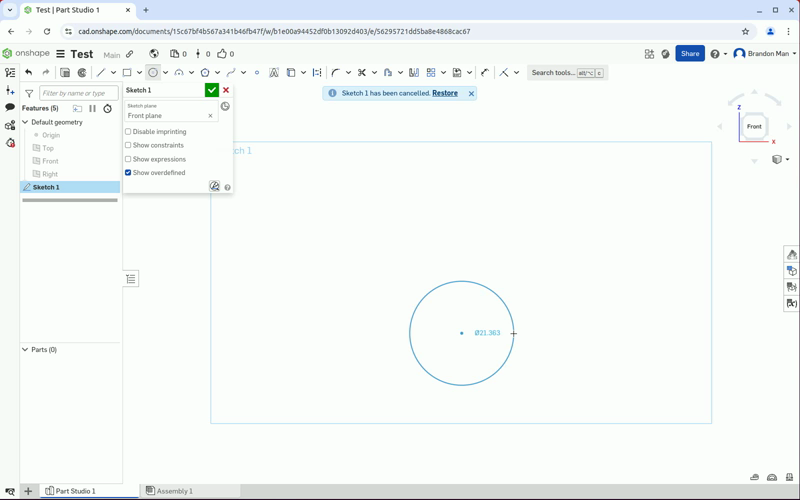
click(513, 333)
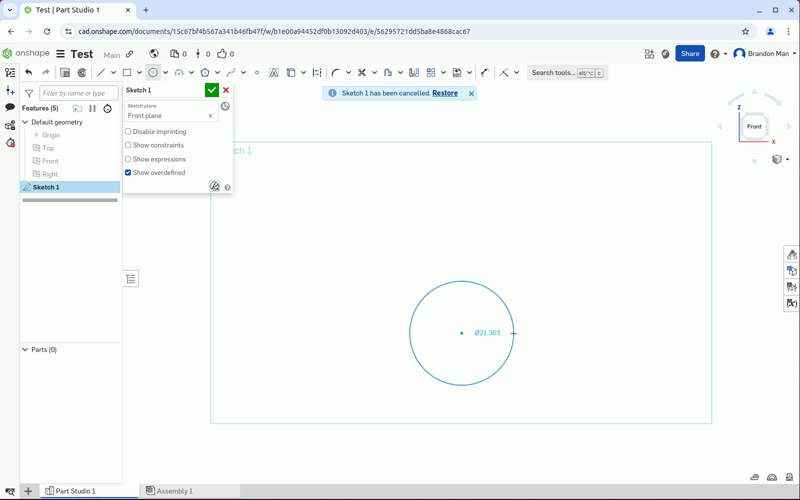
key(esc)
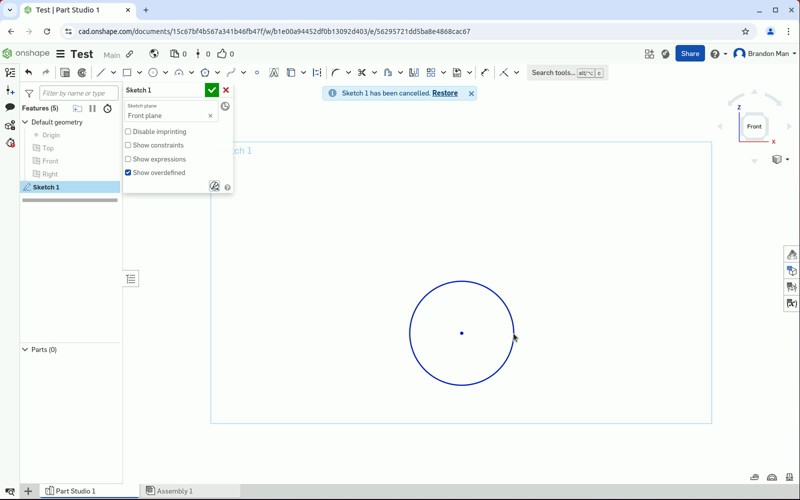
mouse_move(455, 354)
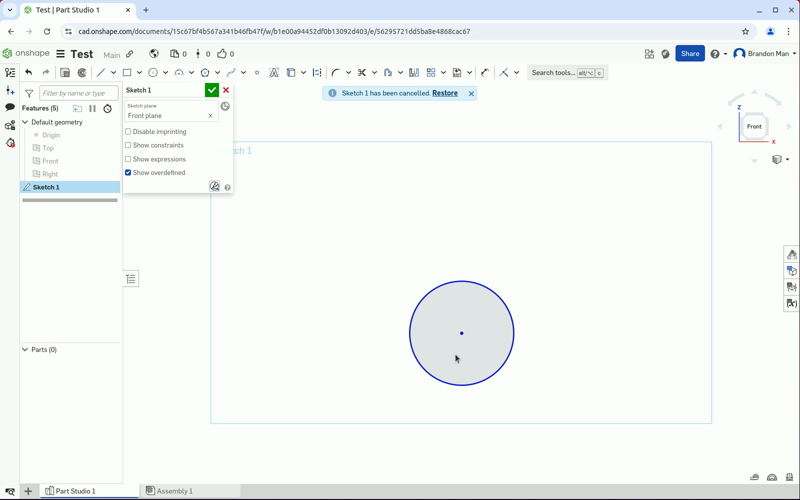
click(455, 354)
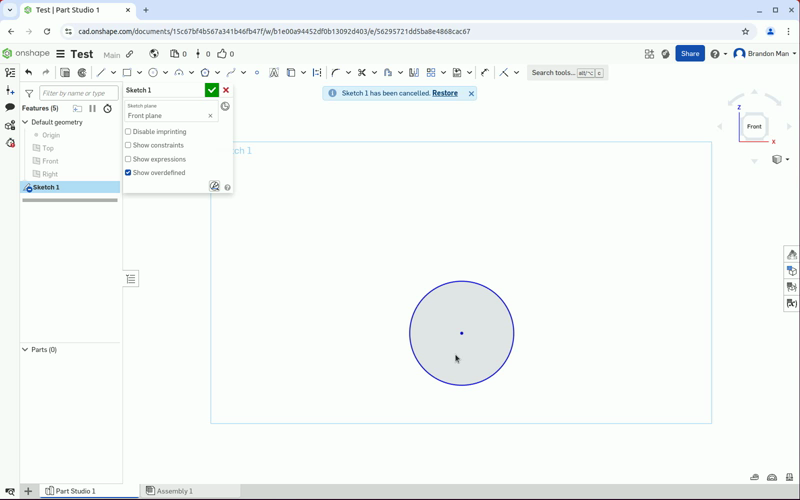
mouse_move(73, 352)
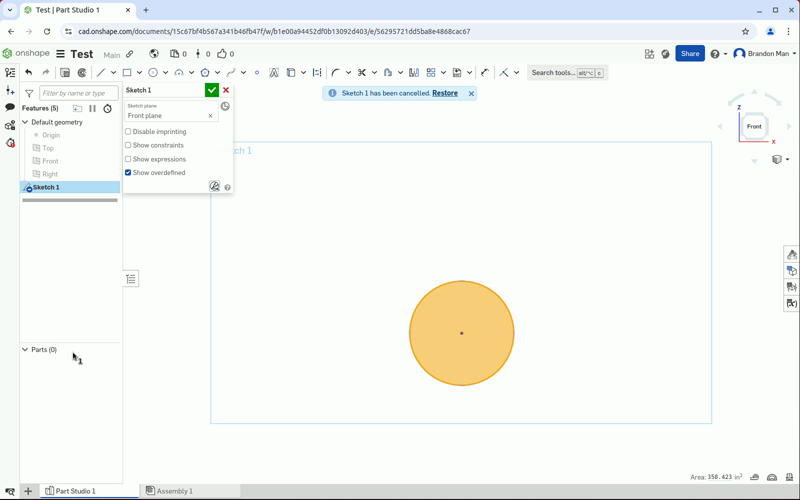
key(shift+y)
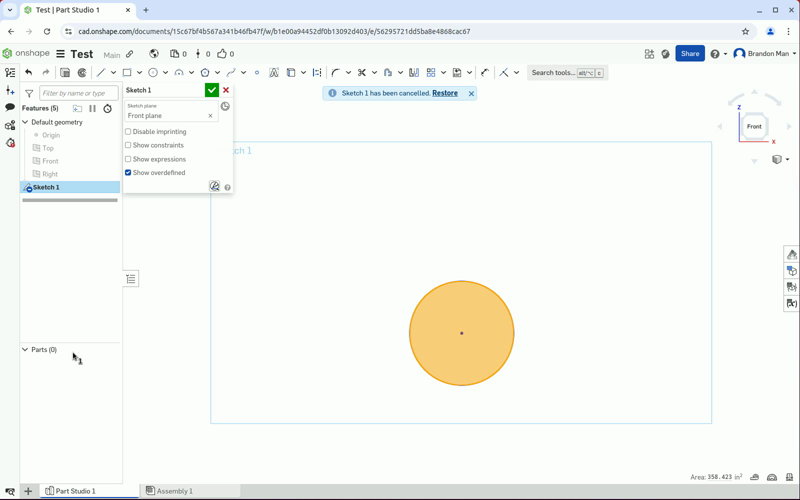
key(shift+e)
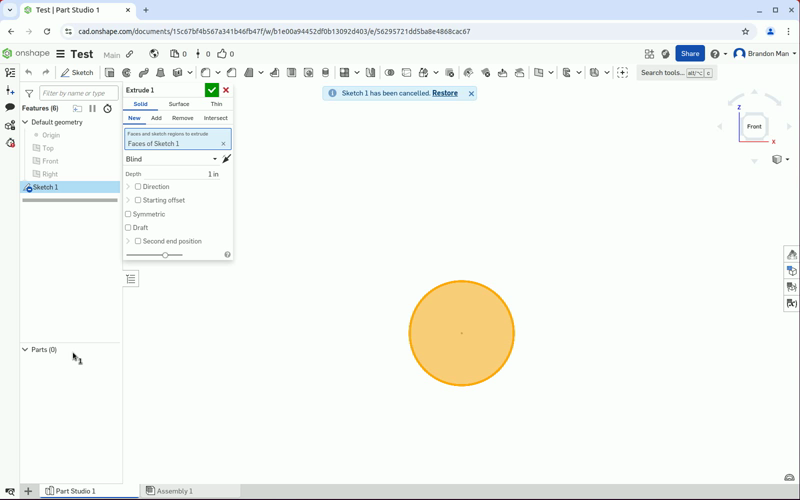
mouse_move(143, 106)
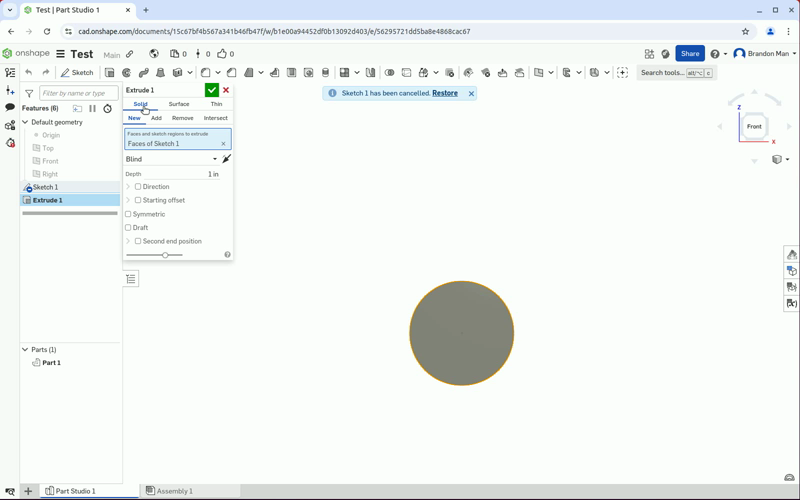
click(143, 106)
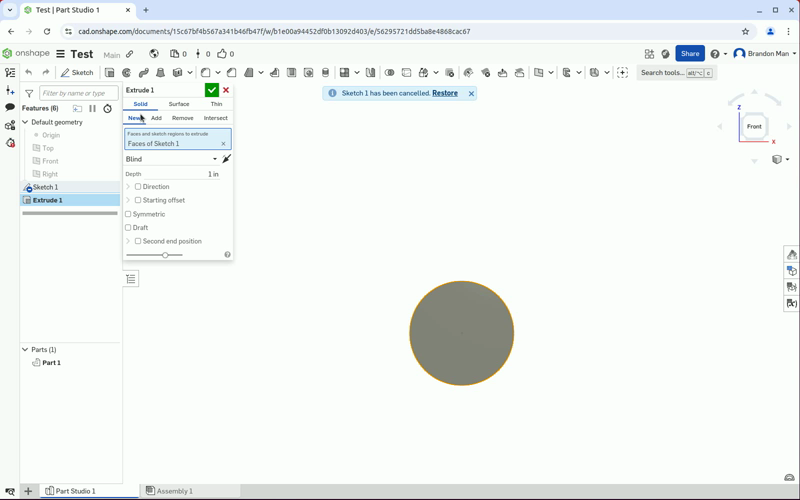
mouse_move(137, 120)
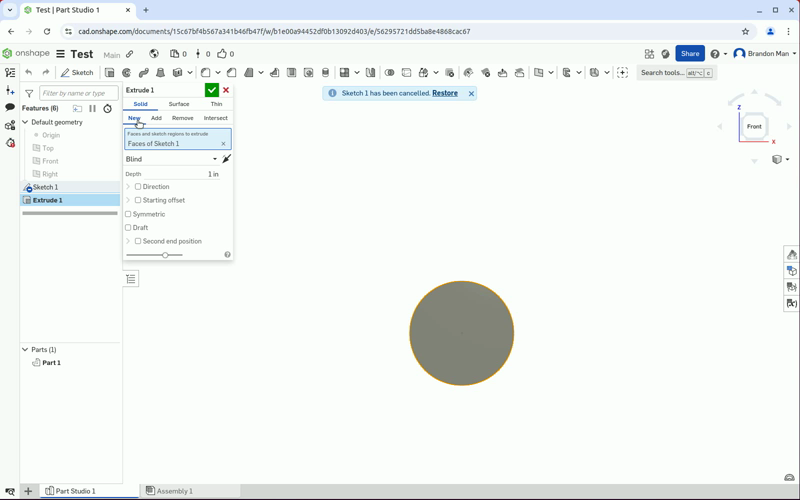
click(137, 120)
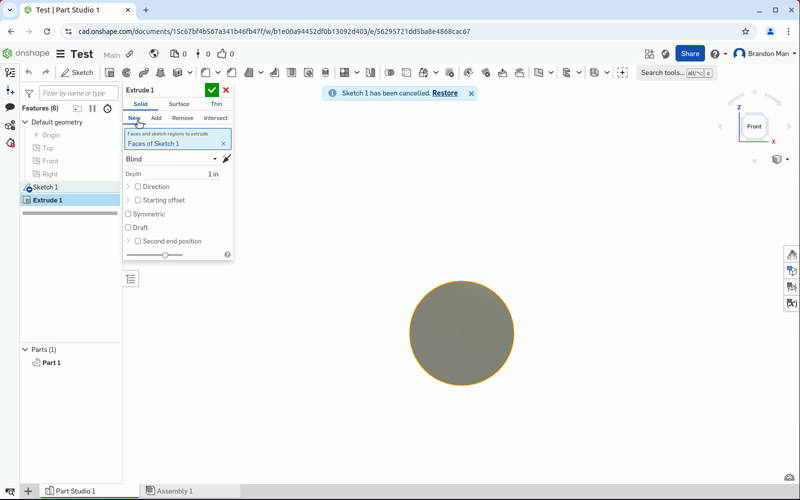
key(tab, 4)
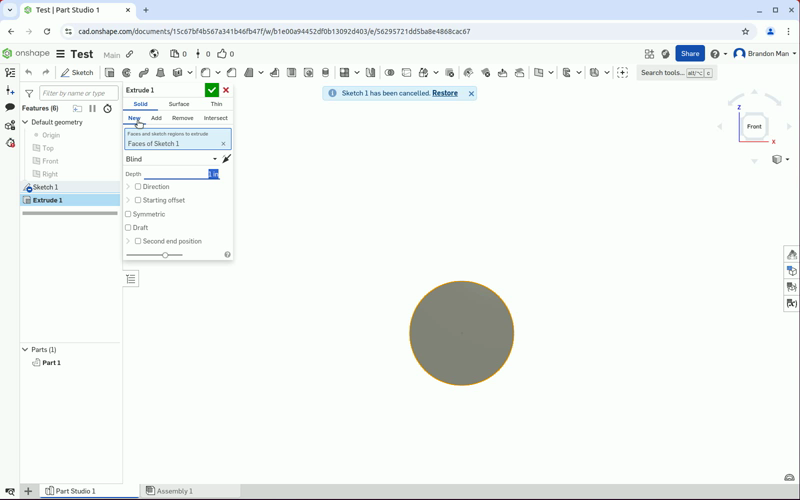
text(8.425)
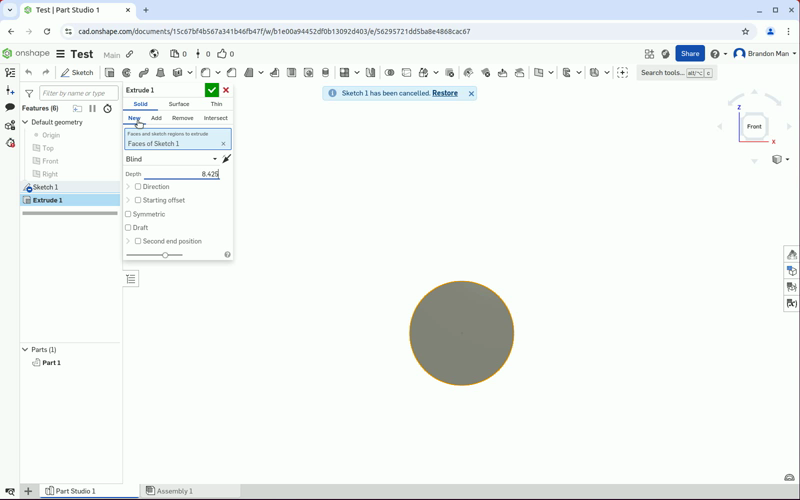
key(enter)
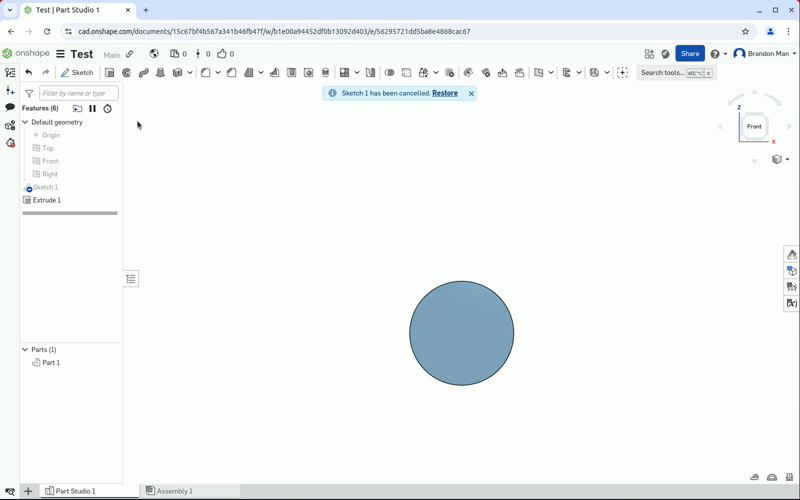
key(shift+h)
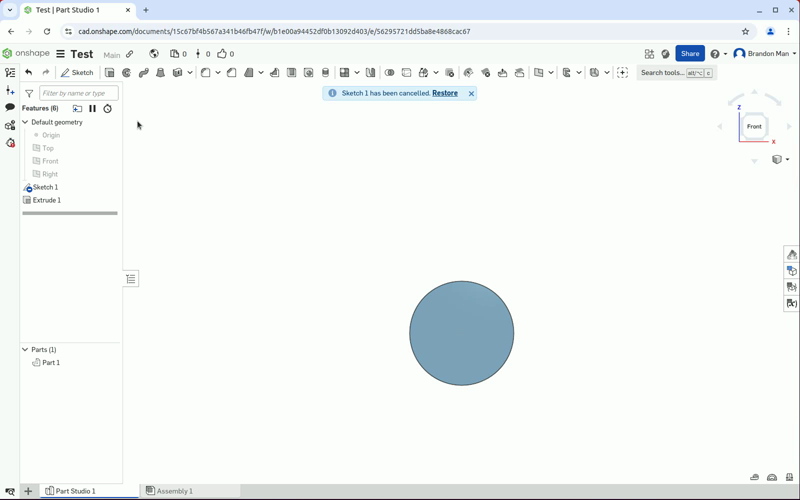
key(shift+h)
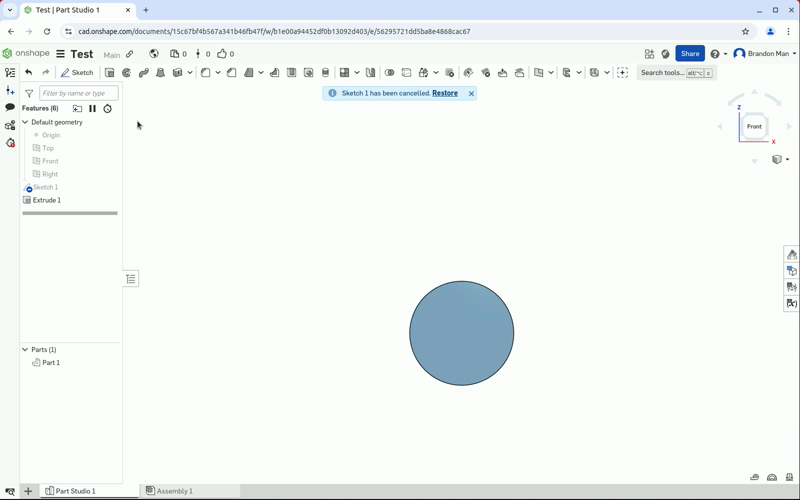
mouse_move(73, 189)
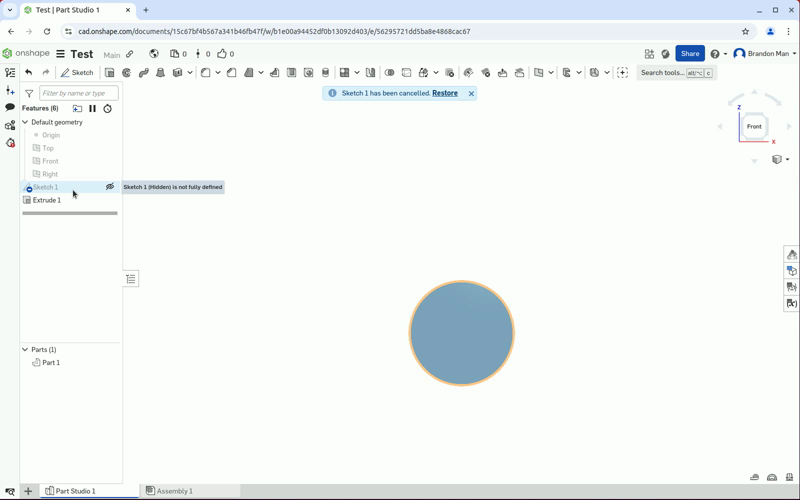
click(73, 189)
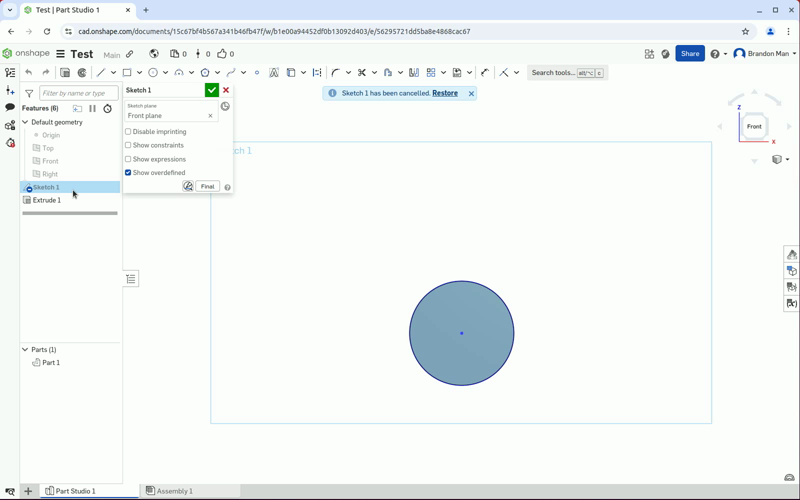
mouse_move(229, 92)
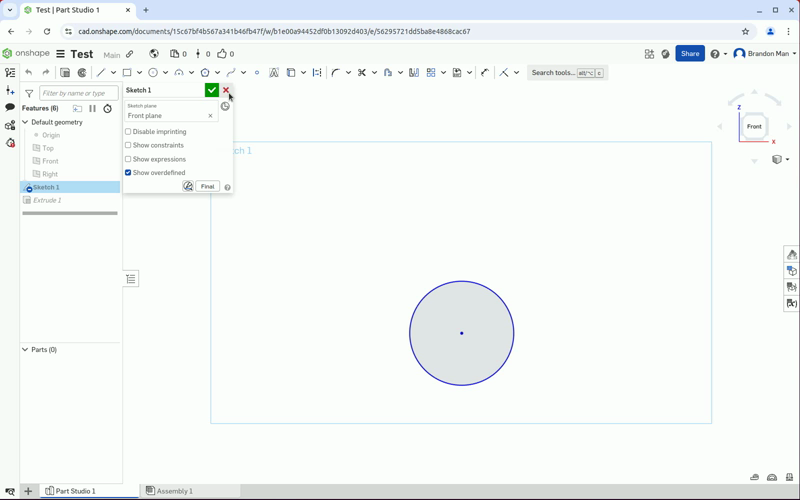
click(229, 92)
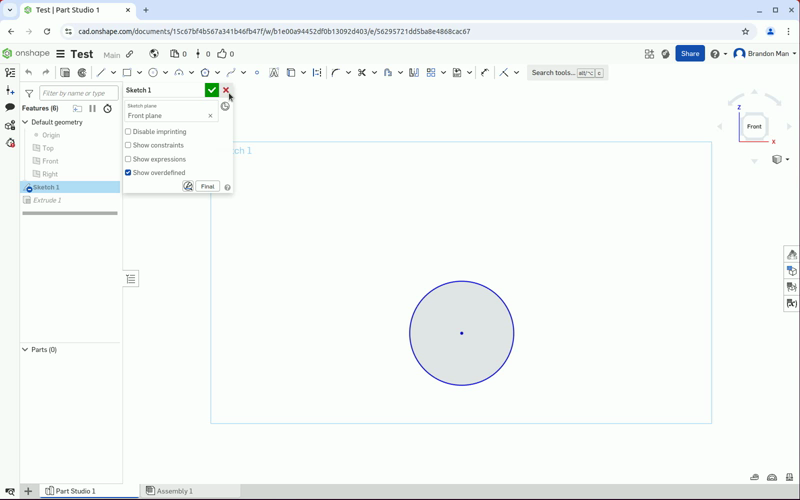
key(shift+s)
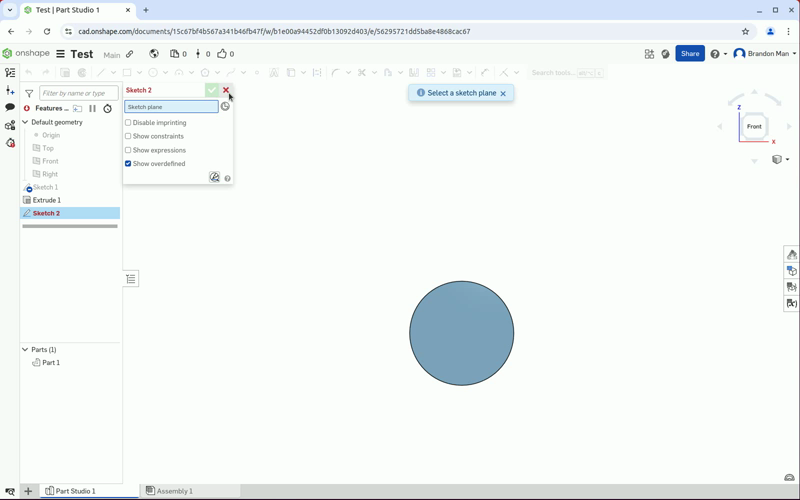
mouse_move(73, 163)
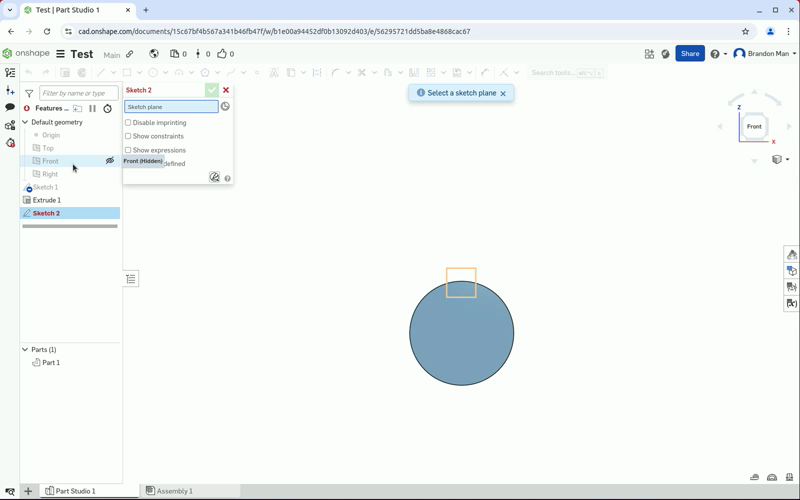
click(73, 163)
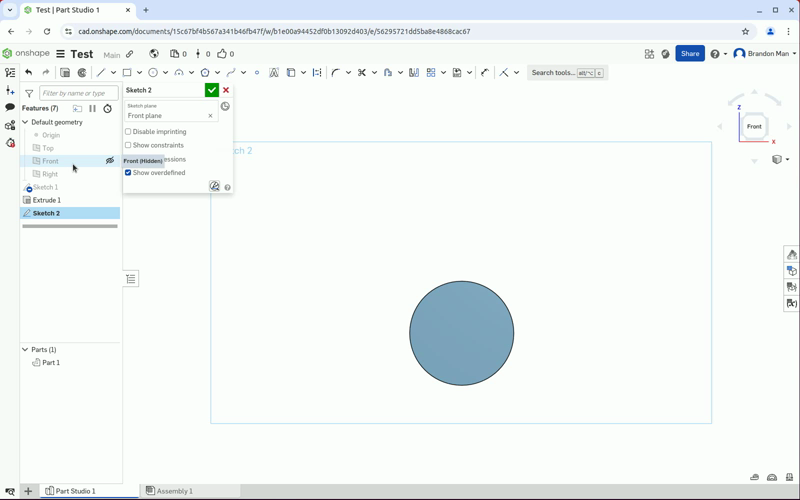
mouse_move(73, 352)
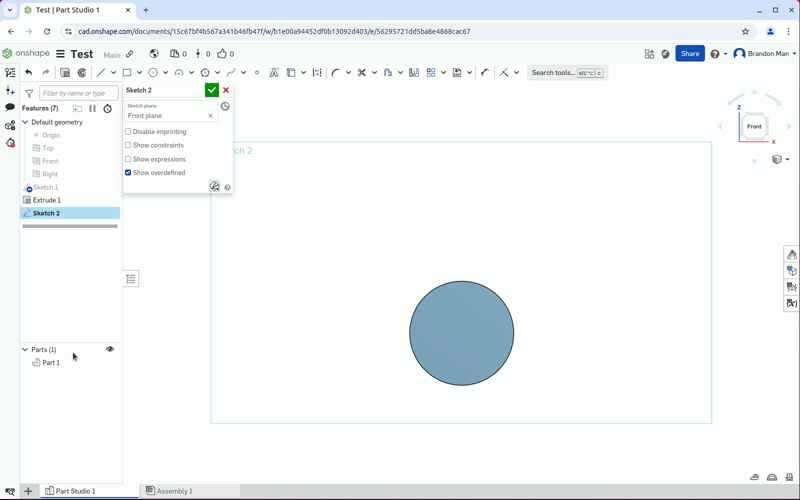
key(y)
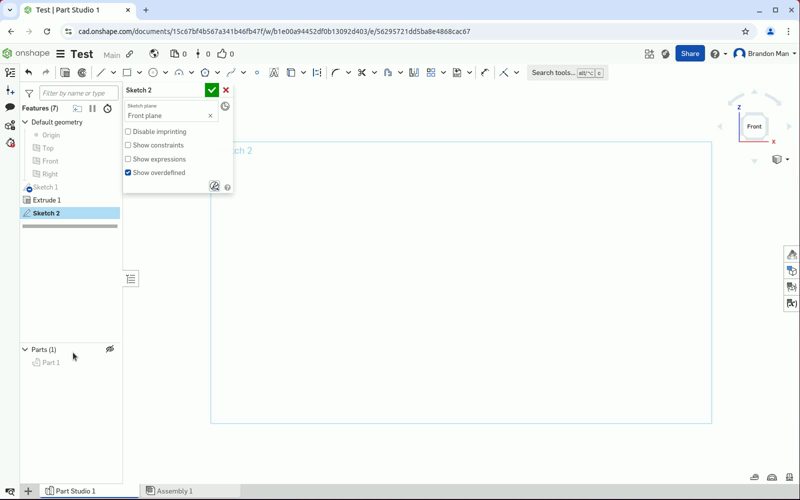
key(c)
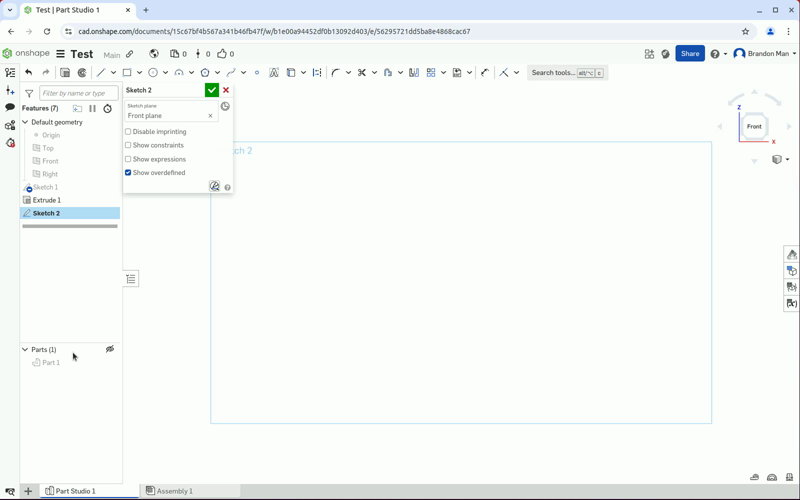
key_down(shift)
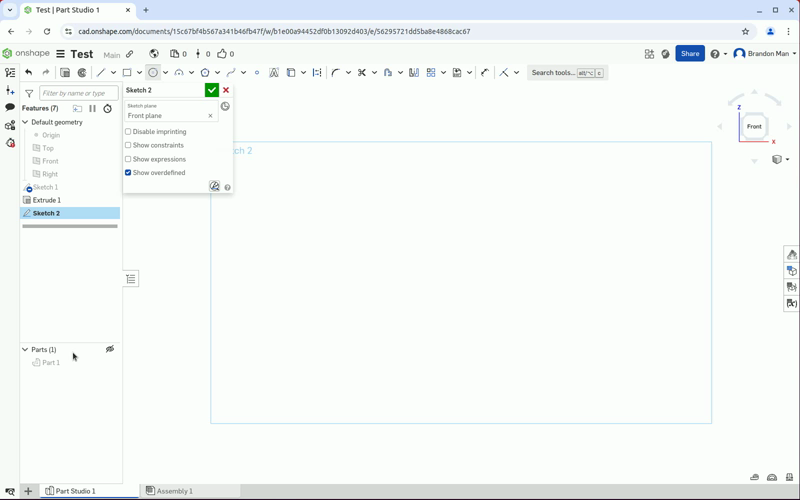
mouse_move(461, 247)
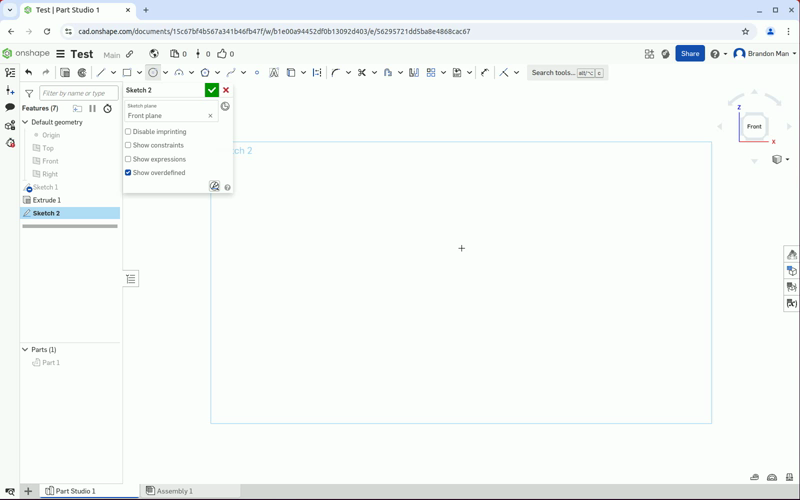
click(461, 247)
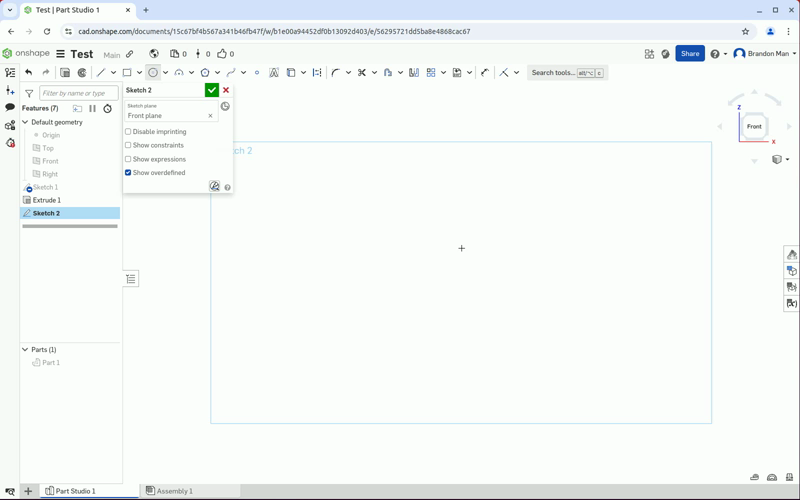
key_up(shift)
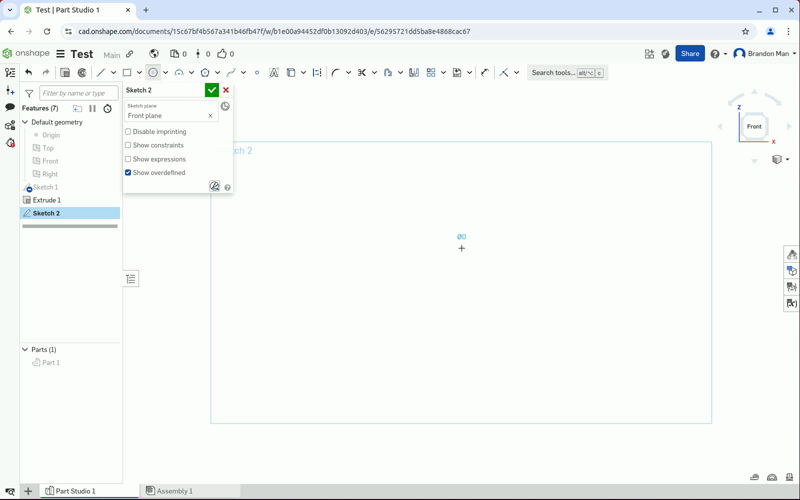
mouse_move(498, 247)
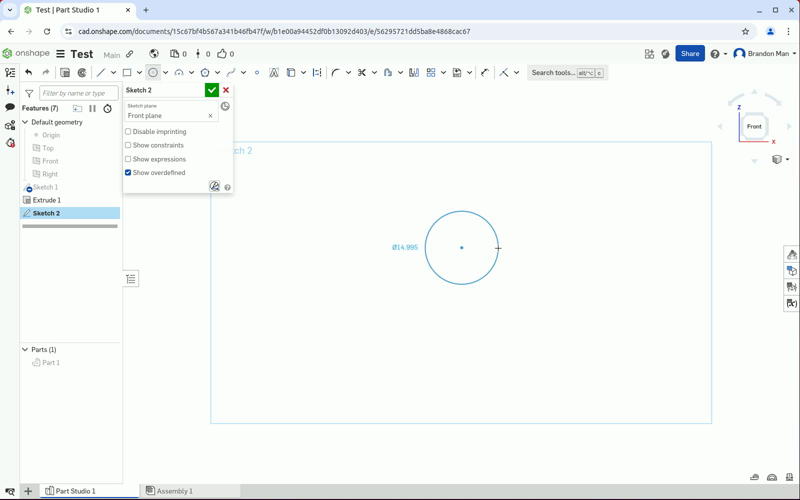
click(498, 247)
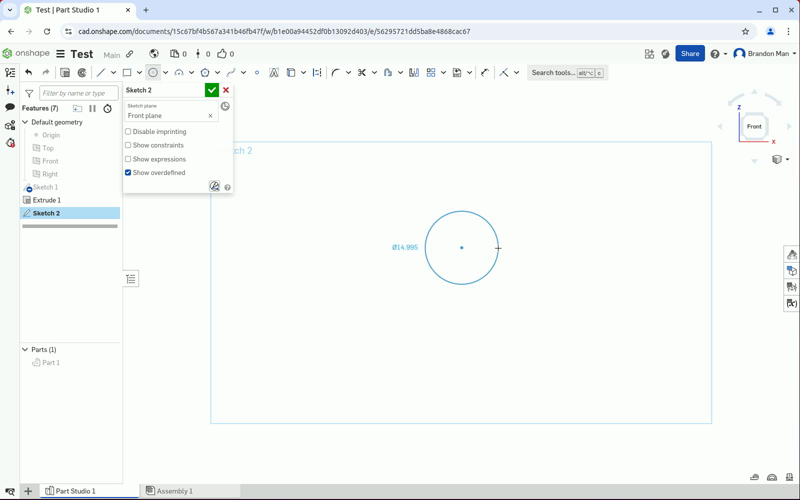
key(esc)
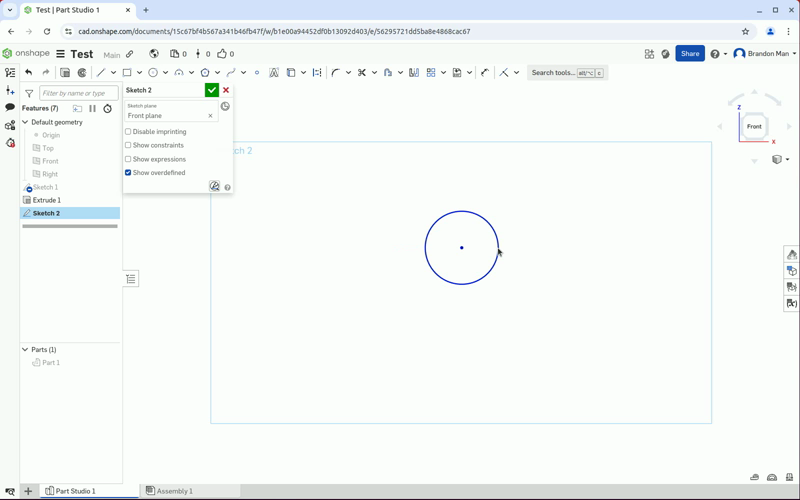
mouse_move(479, 270)
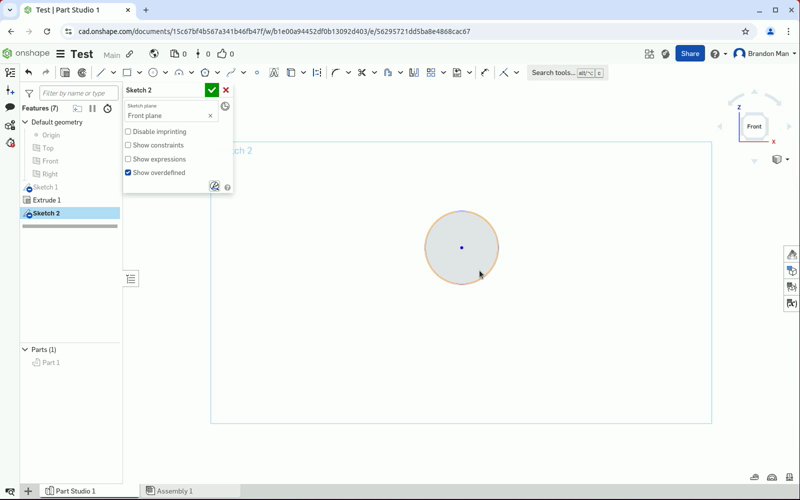
click(479, 270)
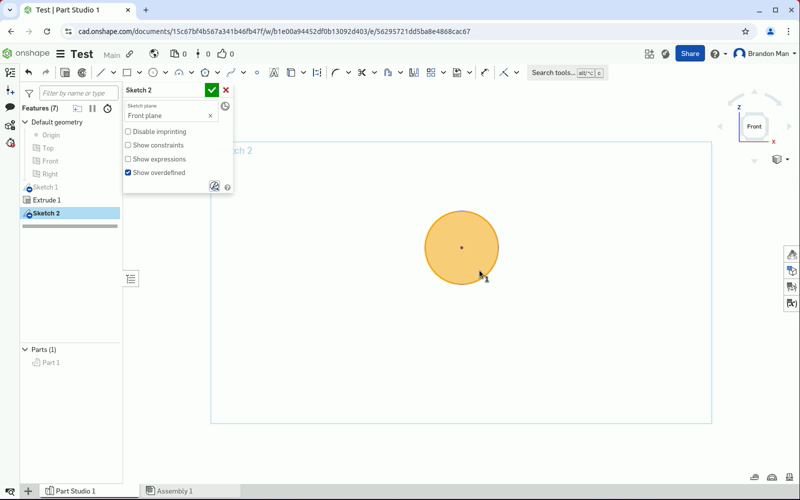
mouse_move(73, 352)
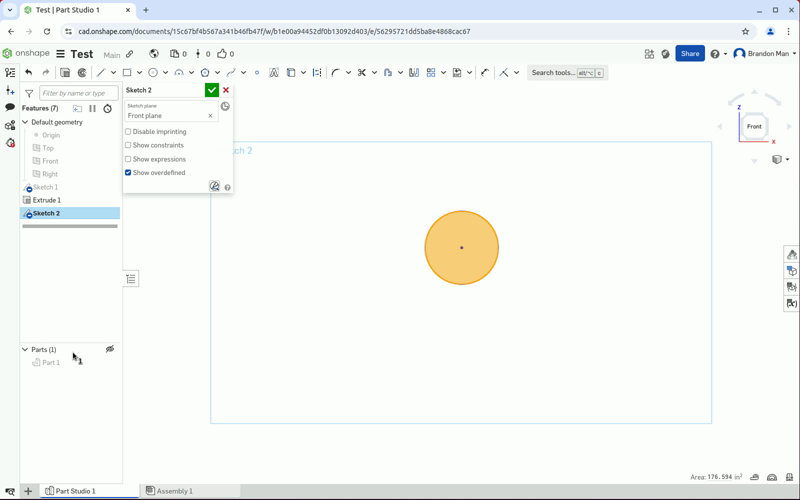
key(shift+y)
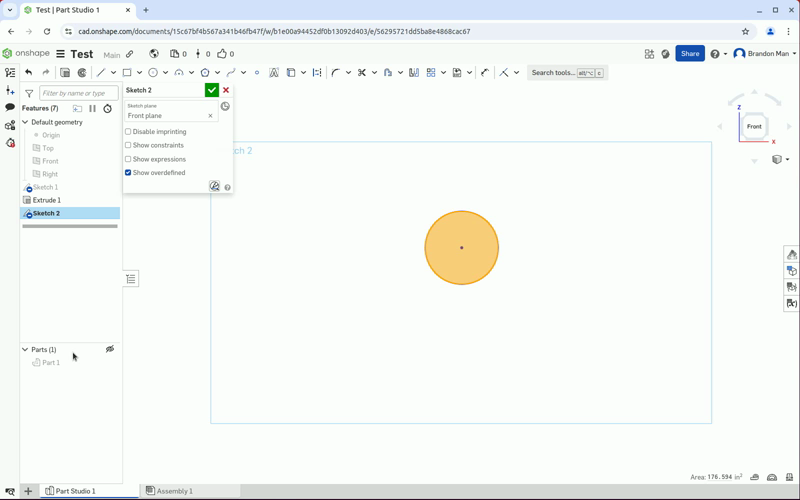
key(shift+e)
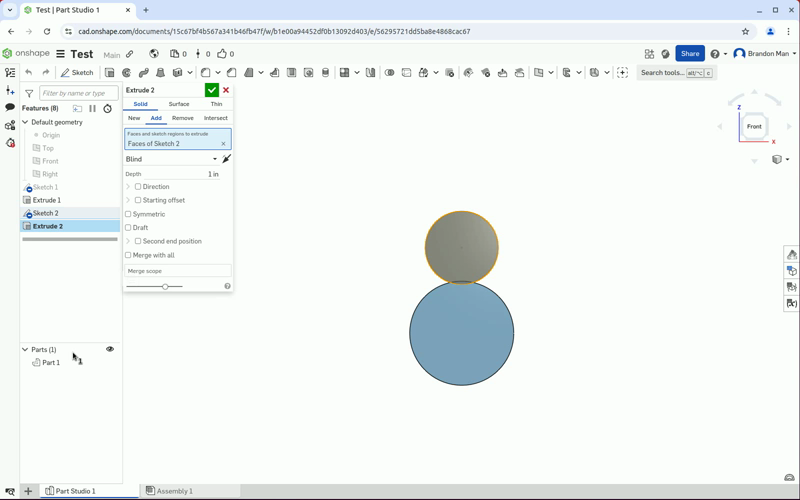
mouse_move(143, 106)
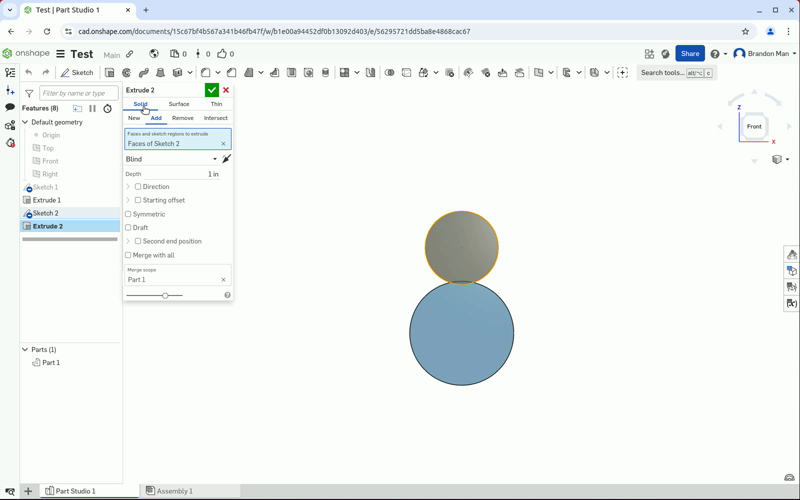
click(143, 106)
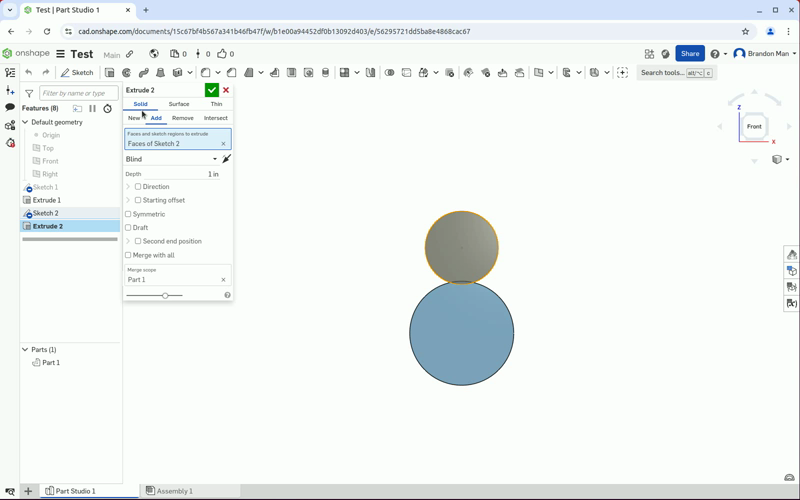
mouse_move(137, 120)
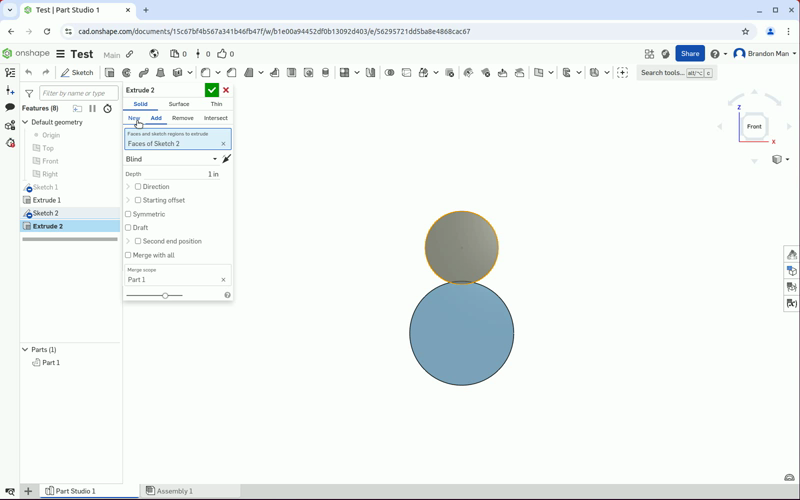
click(137, 120)
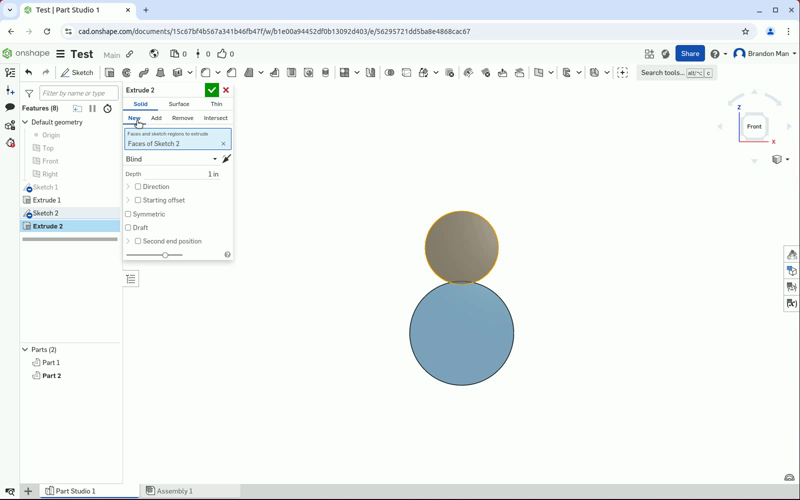
key(tab, 4)
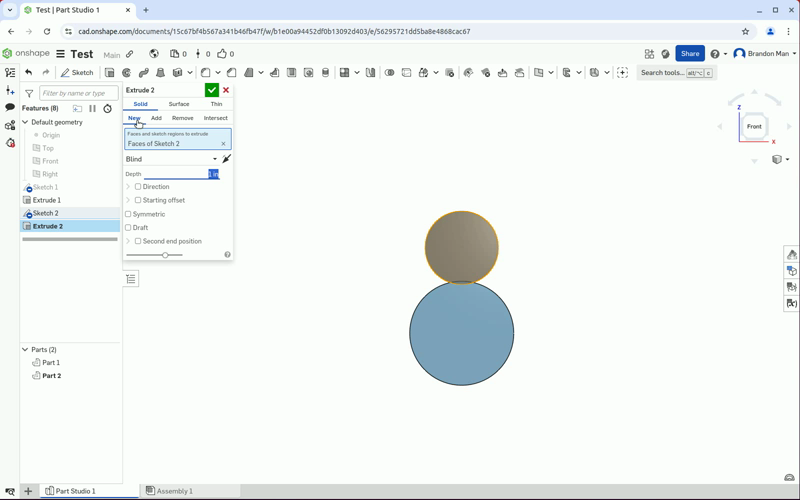
text(8.425)
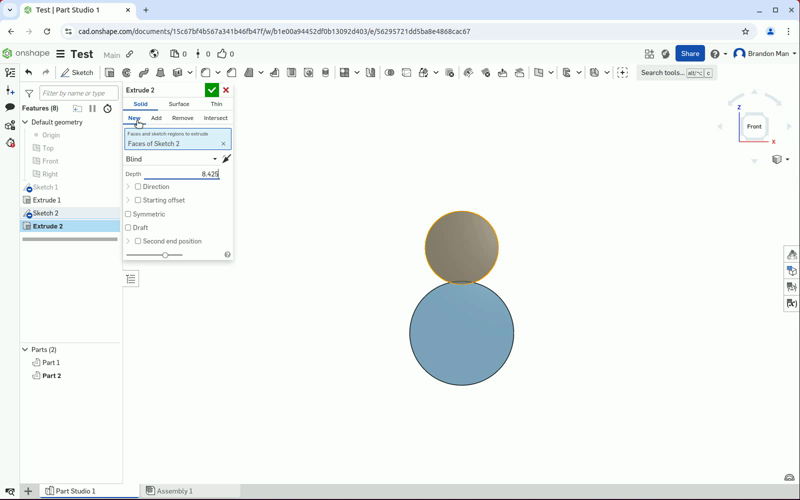
key(enter)
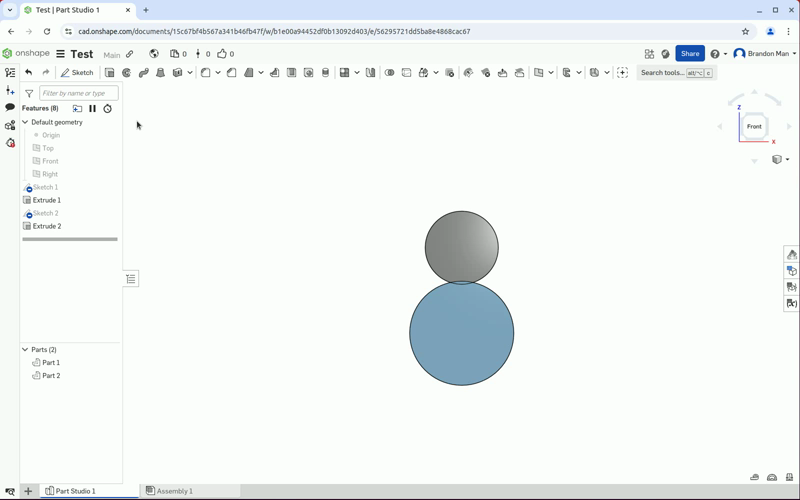
key(shift+h)
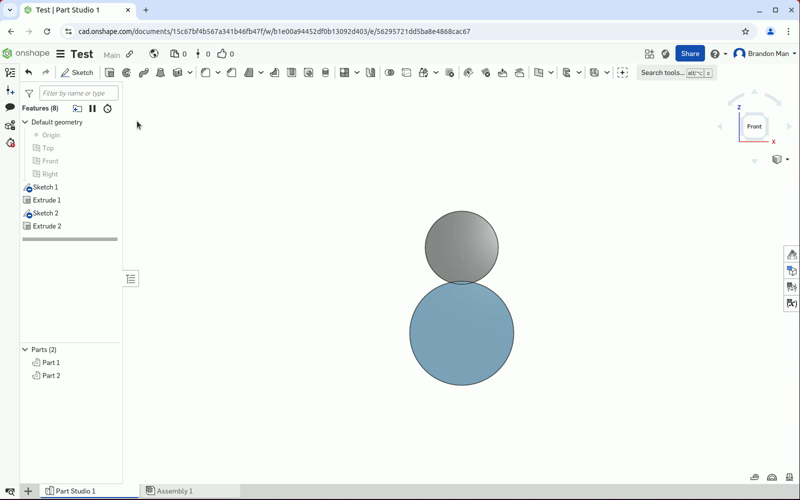
key(shift+h)
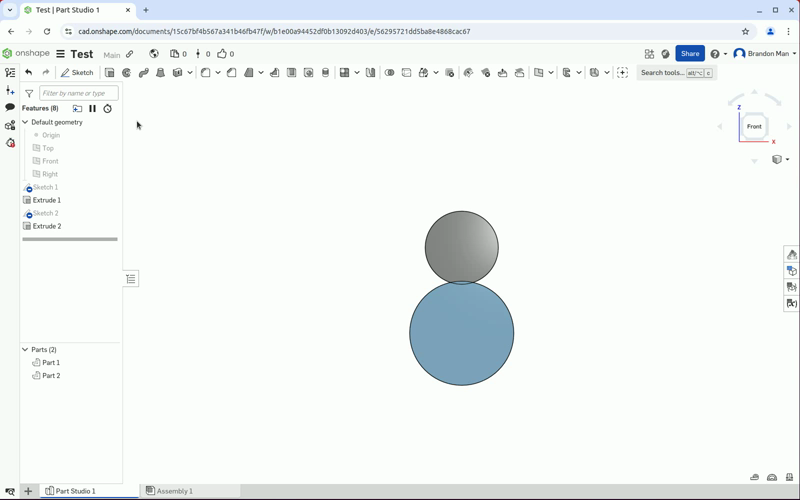
mouse_move(73, 189)
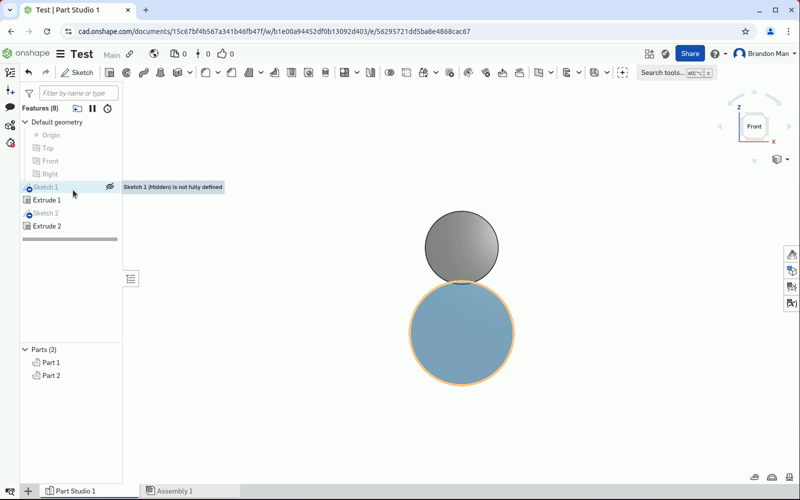
click(73, 189)
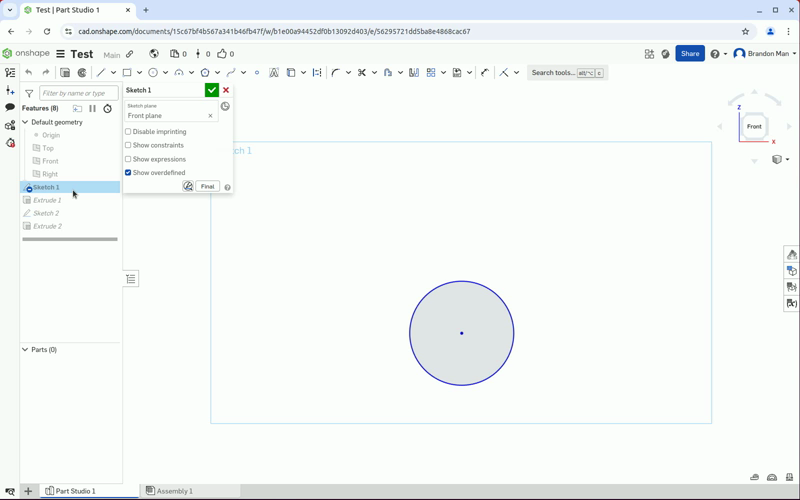
mouse_move(229, 92)
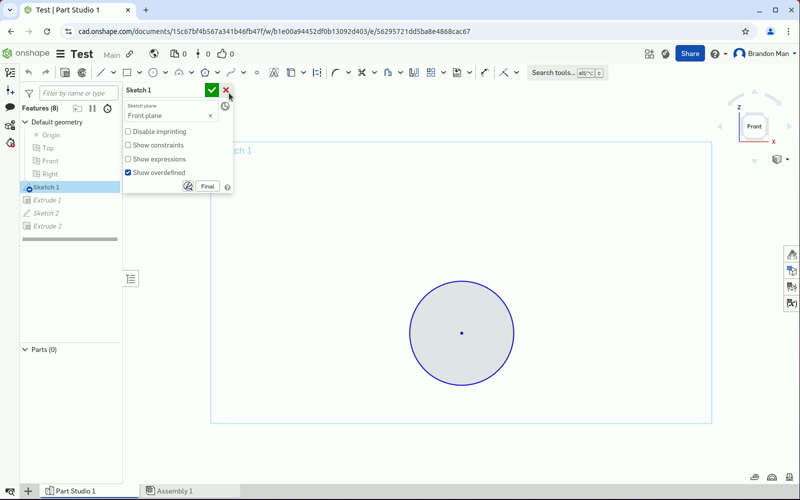
click(229, 92)
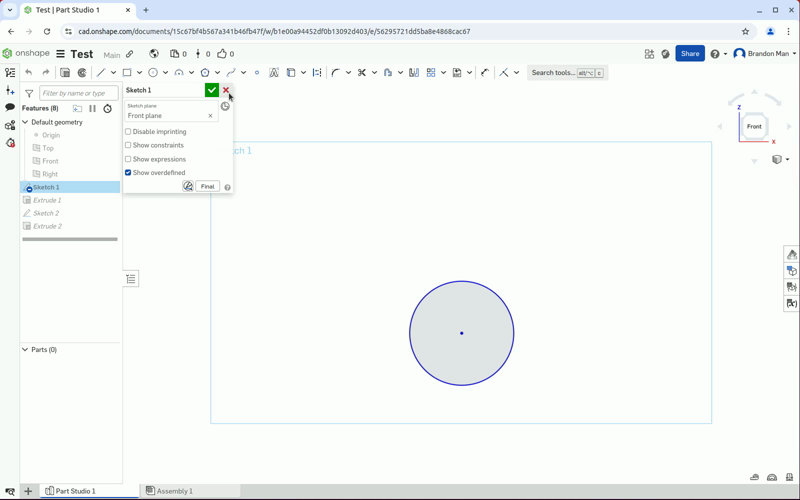
key(shift+s)
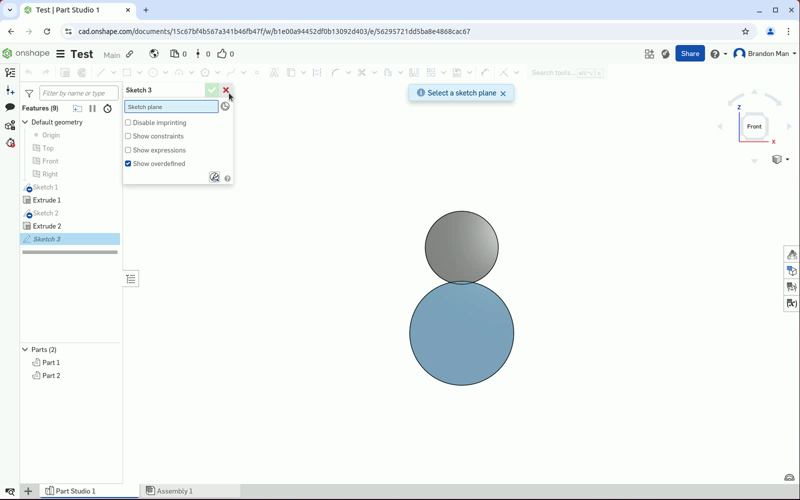
mouse_move(73, 163)
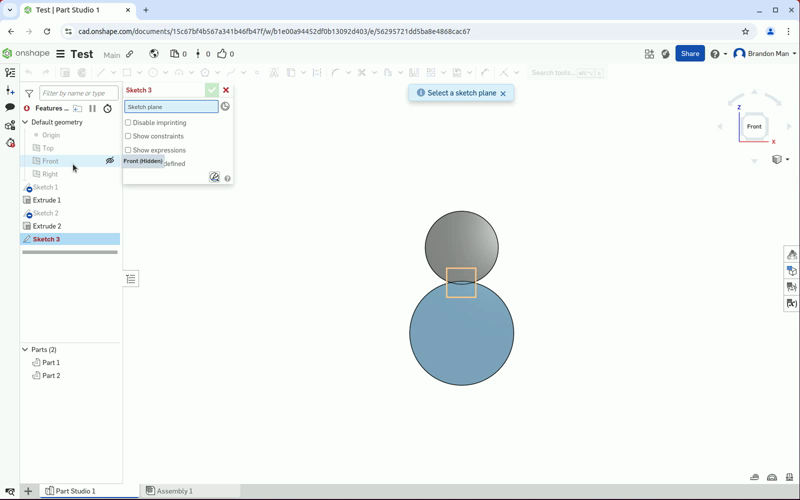
click(73, 163)
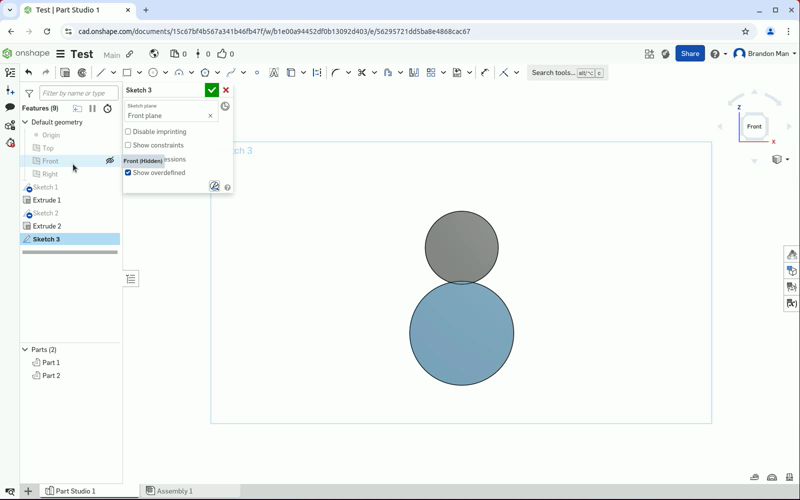
mouse_move(73, 352)
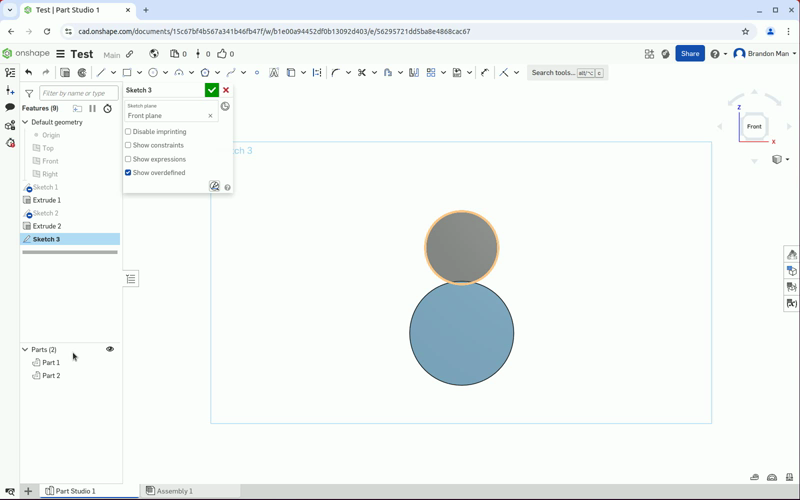
key(y)
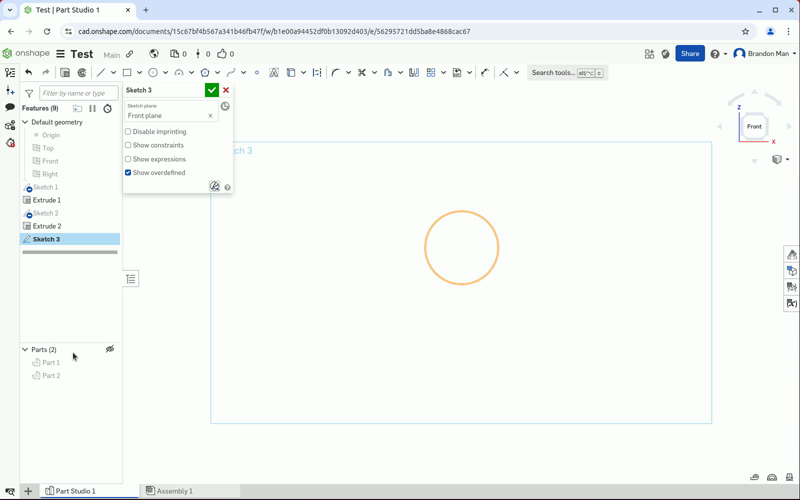
key(c)
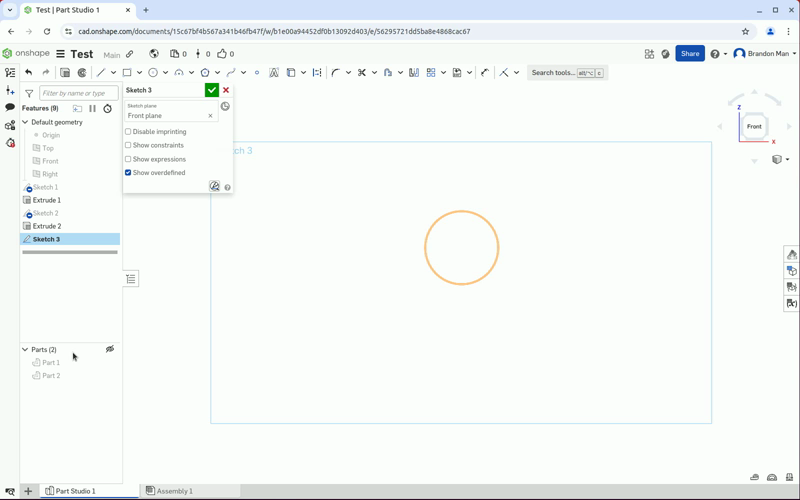
key_down(shift)
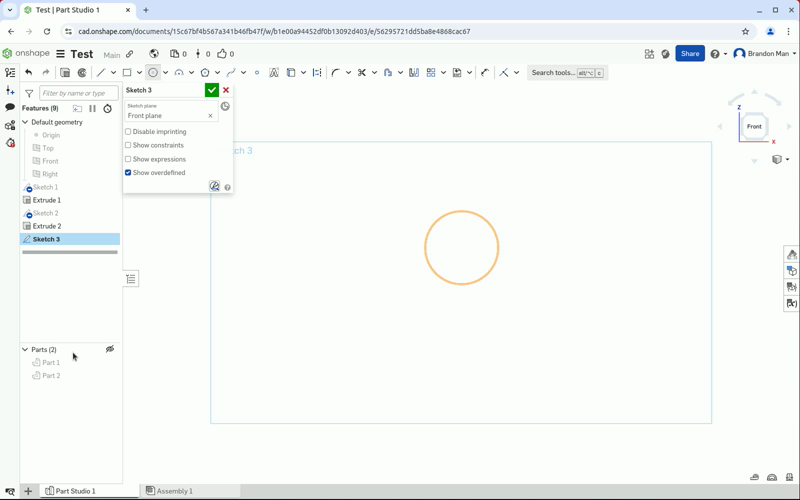
mouse_move(461, 190)
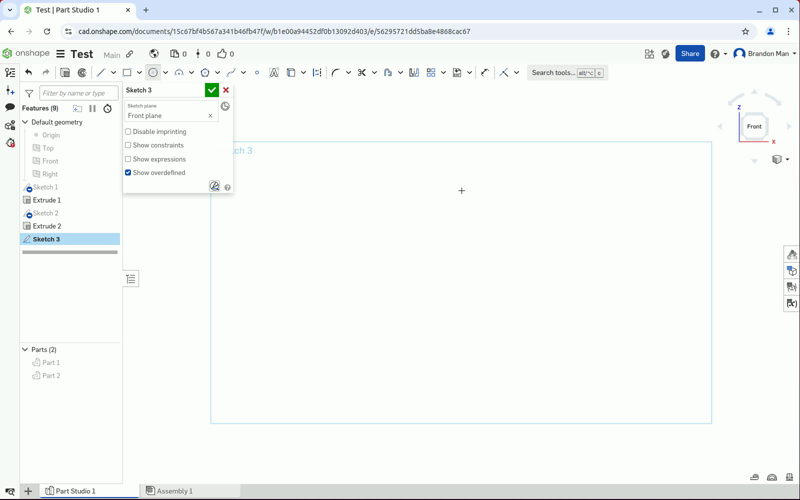
click(461, 190)
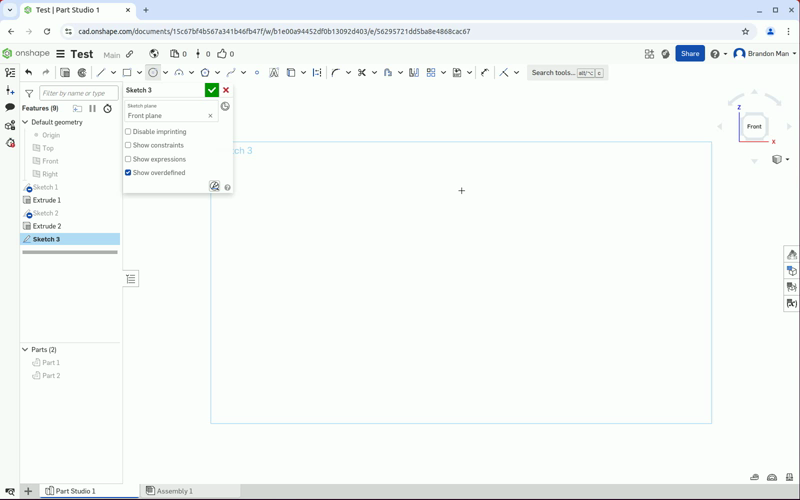
key_up(shift)
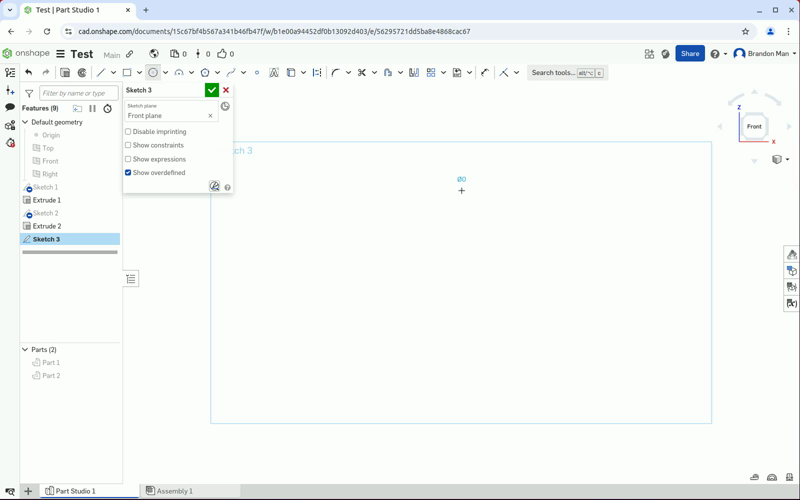
mouse_move(482, 190)
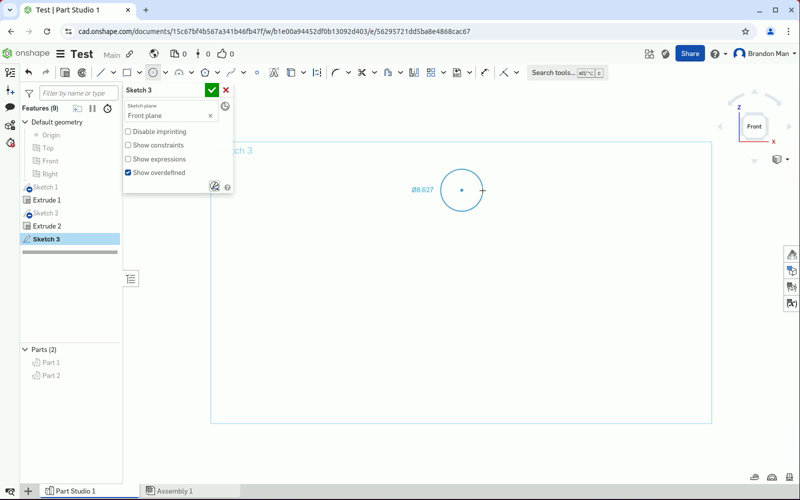
click(482, 190)
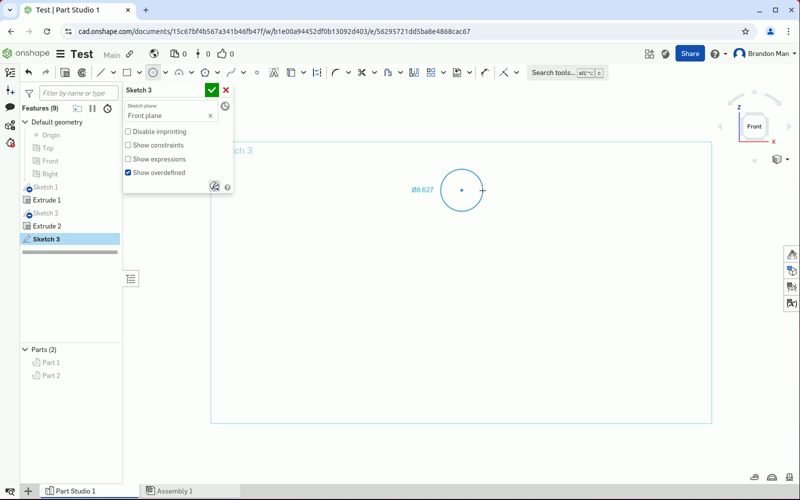
key(esc)
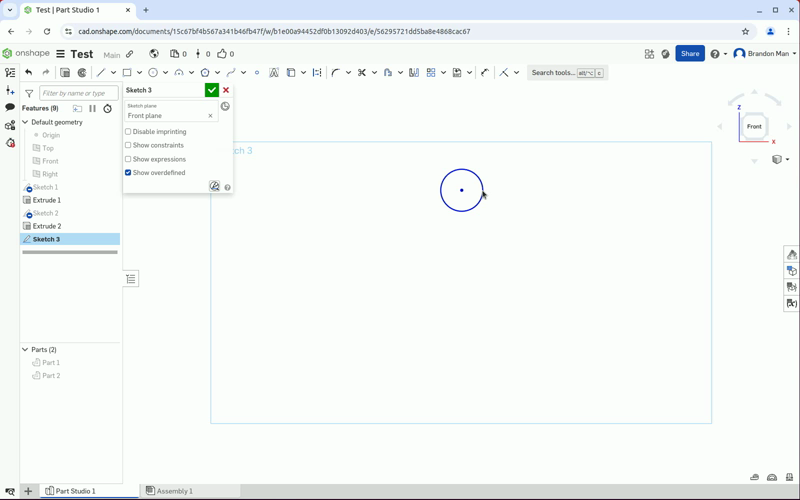
mouse_move(463, 197)
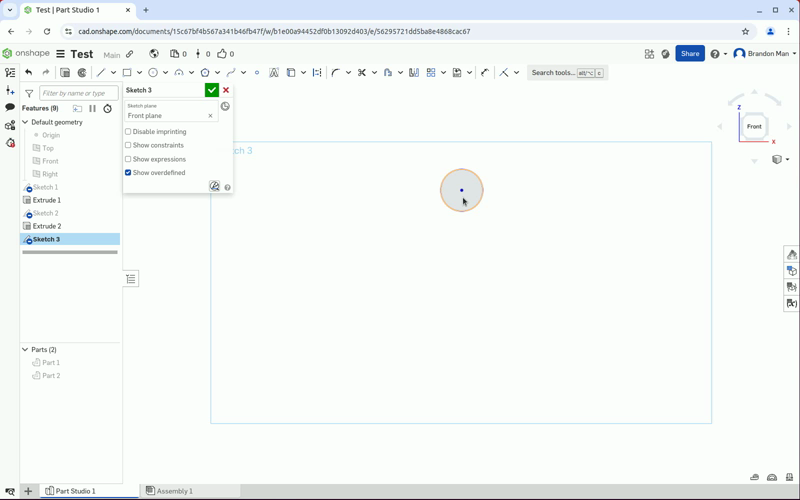
scroll(6)
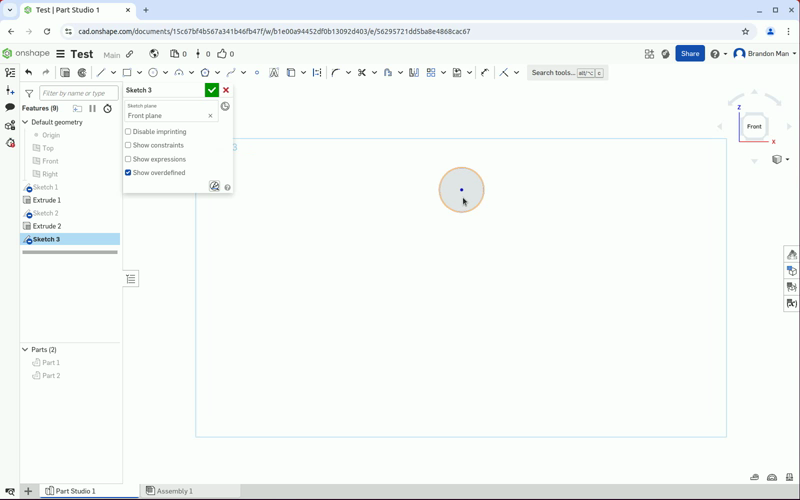
scroll(6)
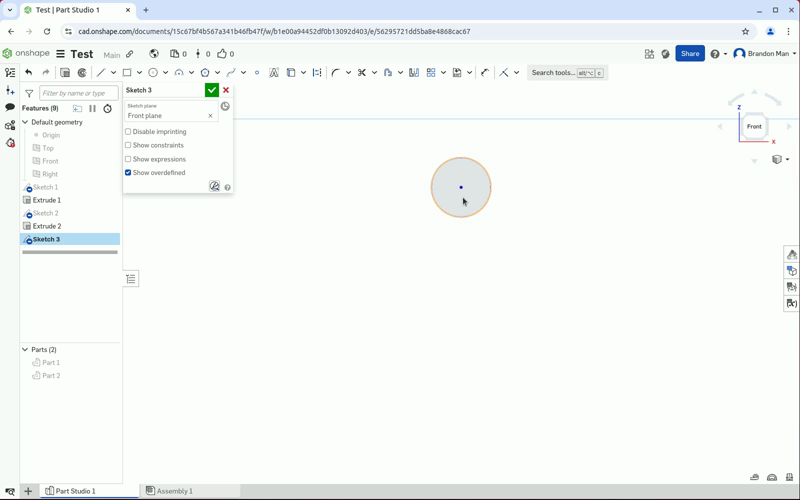
scroll(6)
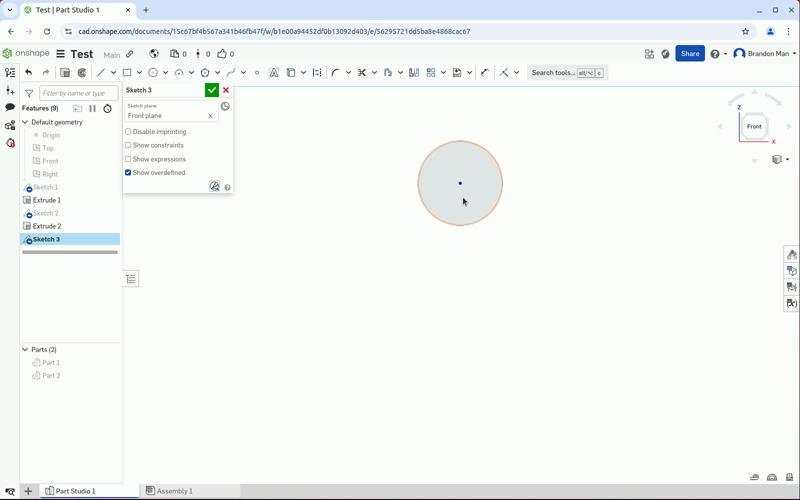
scroll(6)
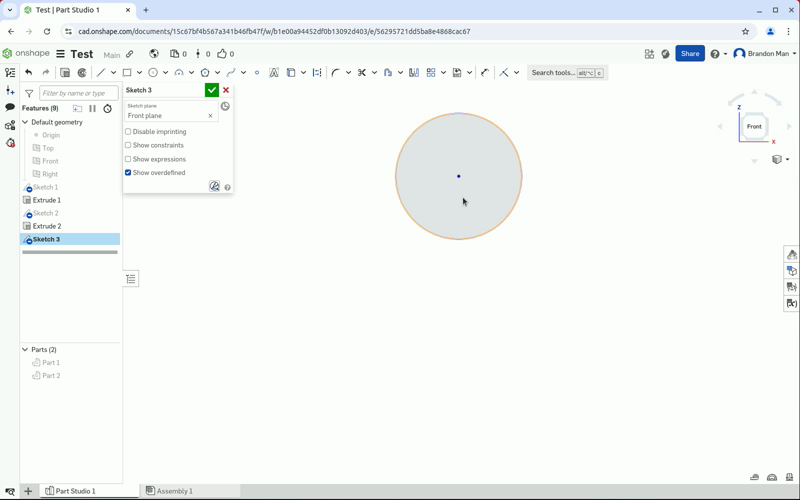
scroll(6)
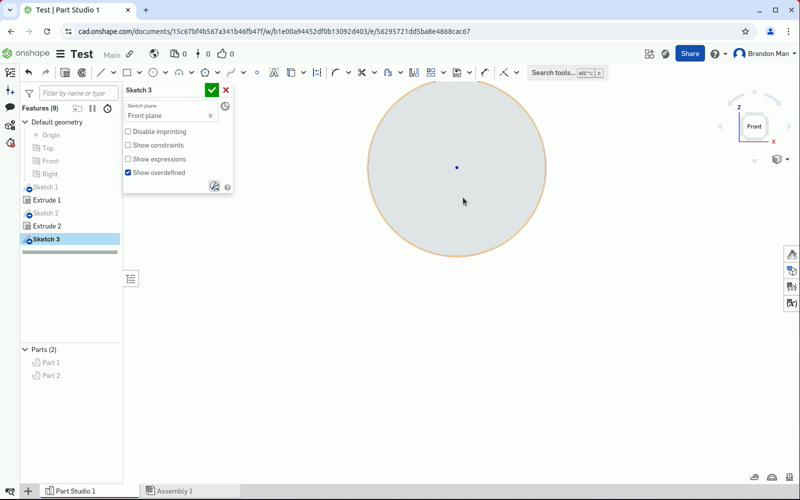
scroll(6)
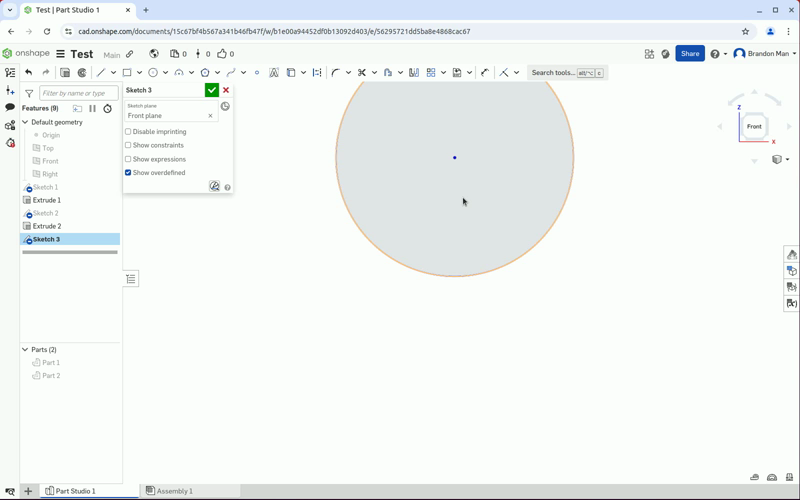
scroll(6)
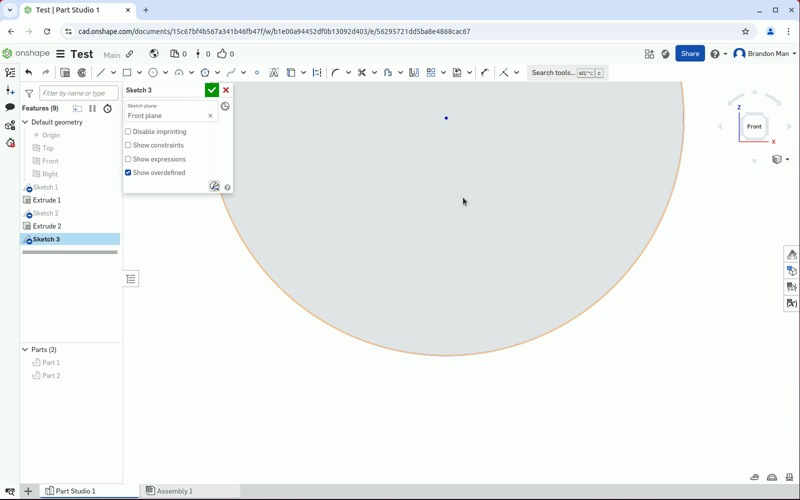
click(463, 197)
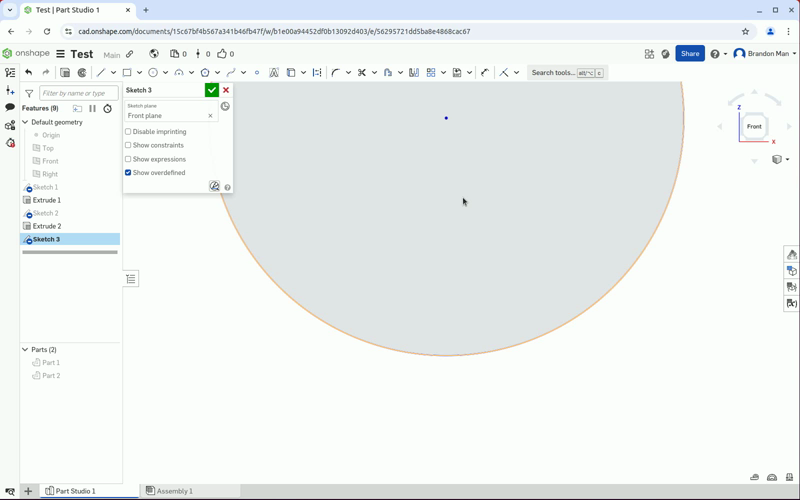
scroll(-6)
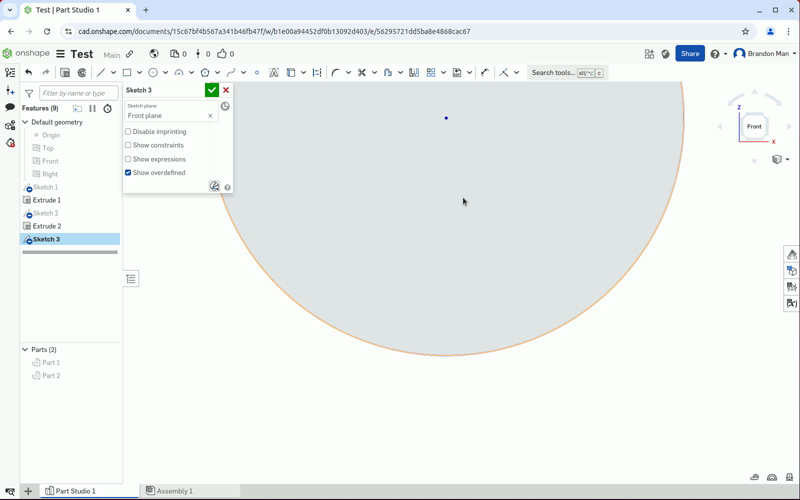
scroll(-6)
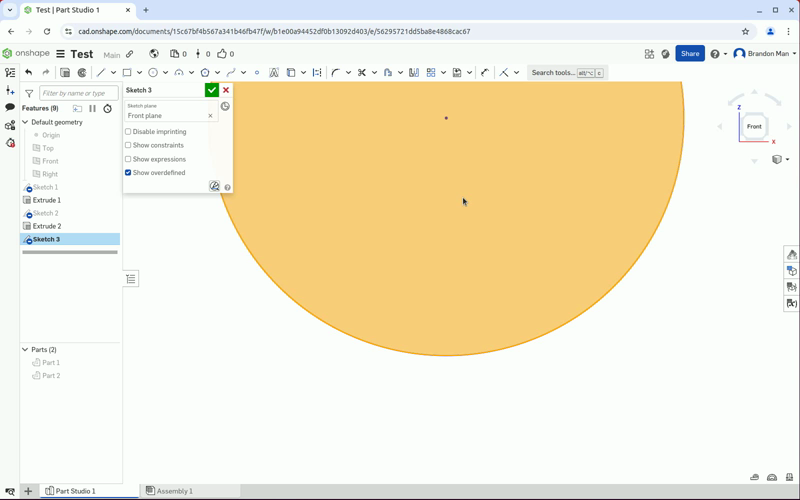
scroll(-6)
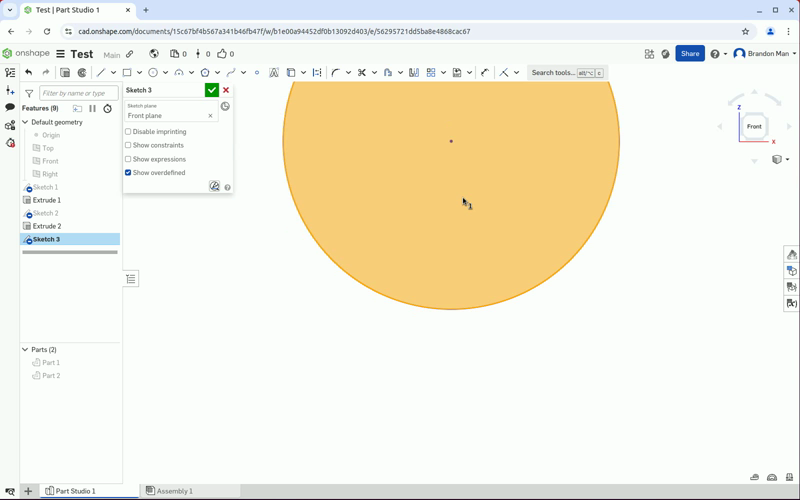
scroll(-6)
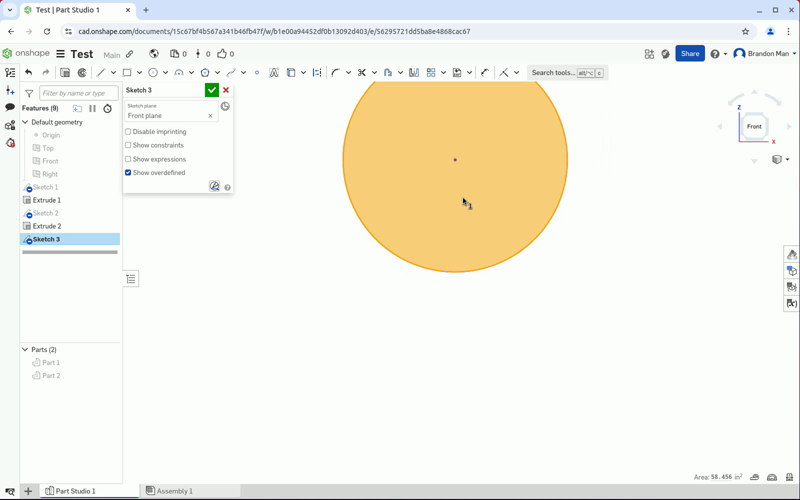
scroll(-6)
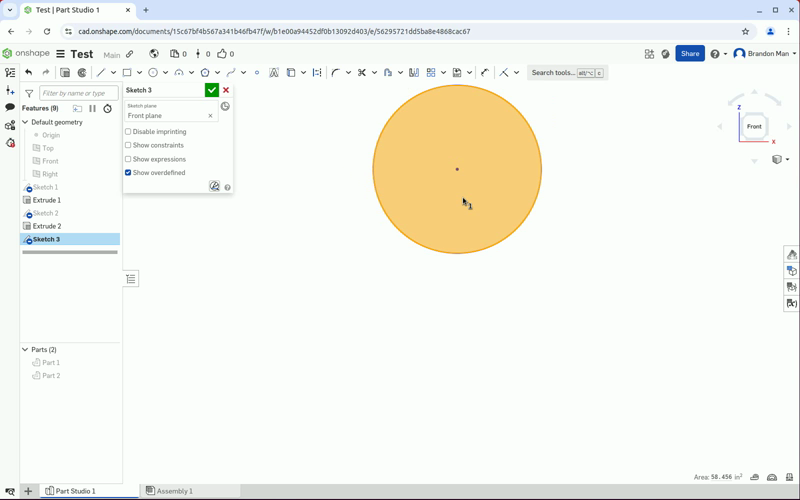
scroll(-6)
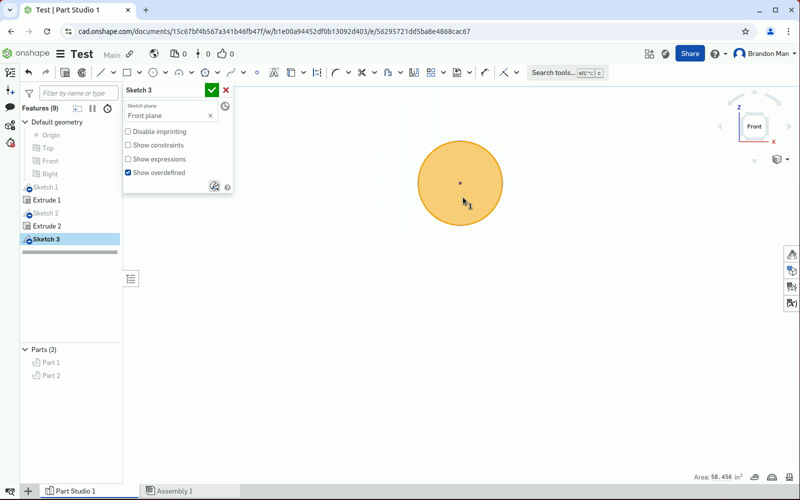
scroll(-6)
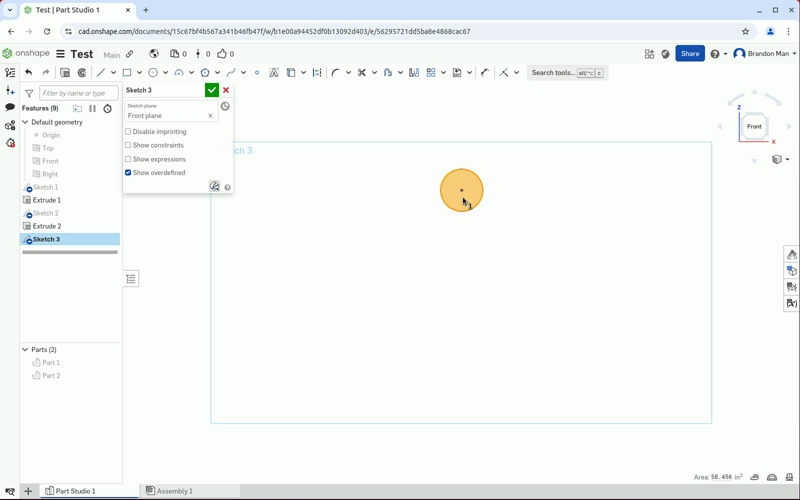
mouse_move(73, 352)
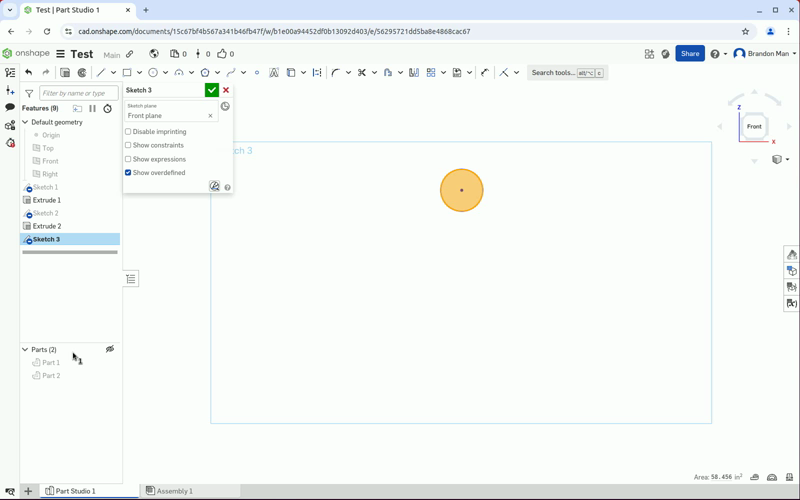
key(shift+y)
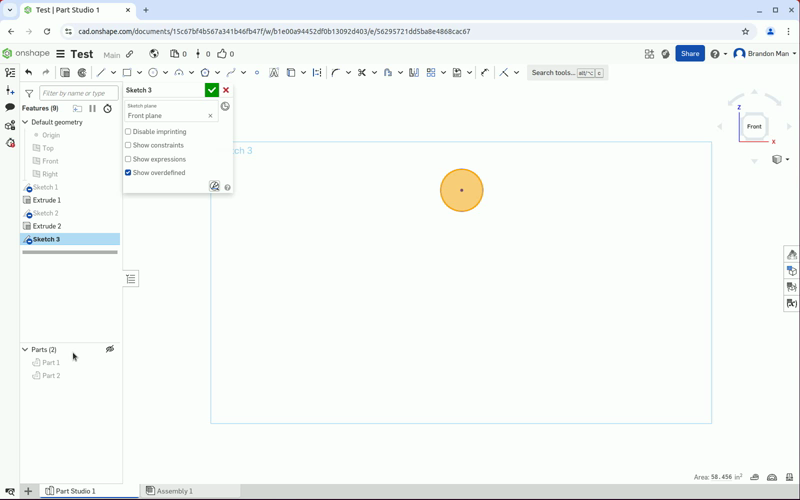
key(shift+e)
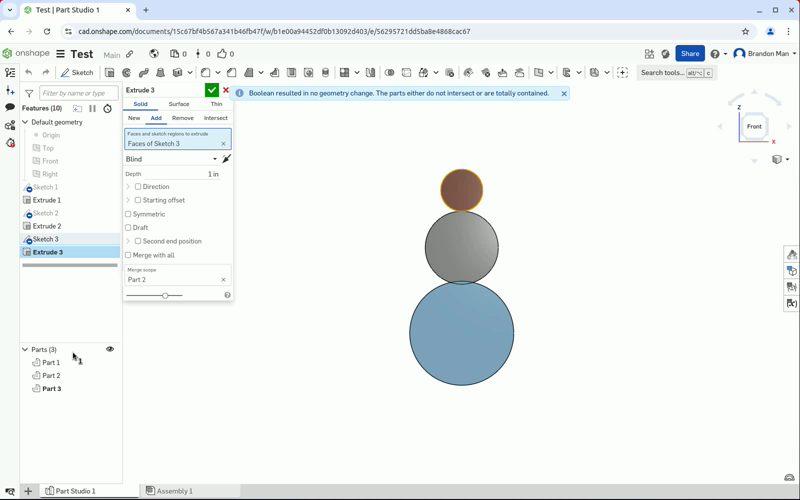
mouse_move(143, 106)
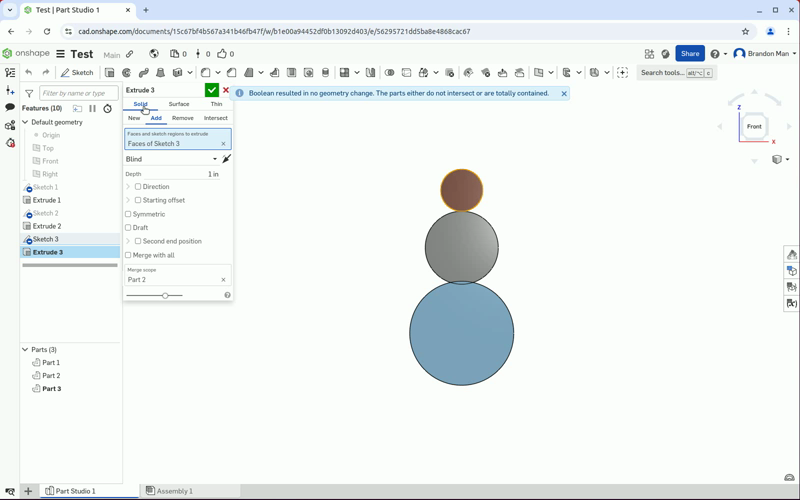
click(143, 106)
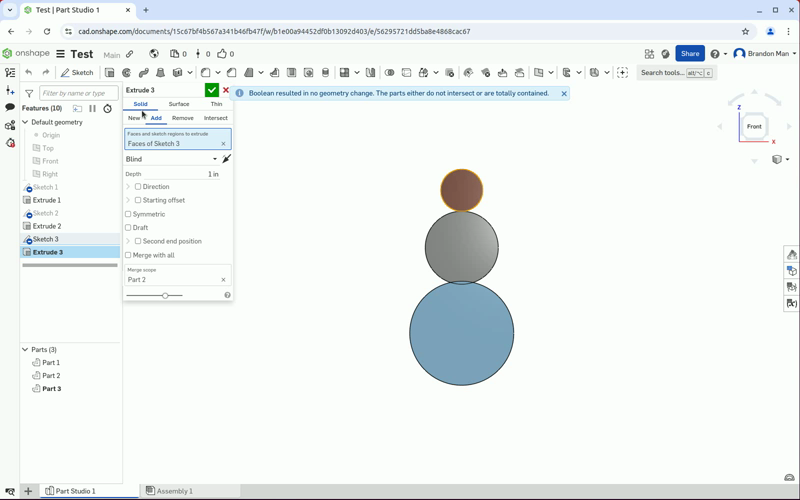
mouse_move(137, 120)
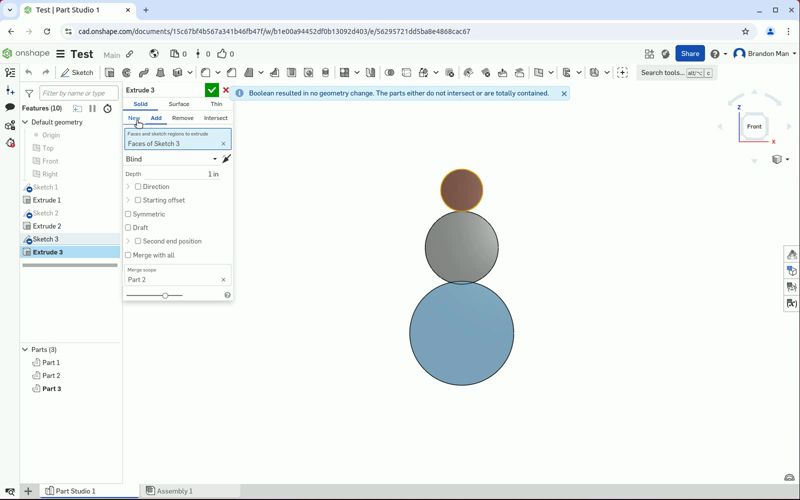
click(137, 120)
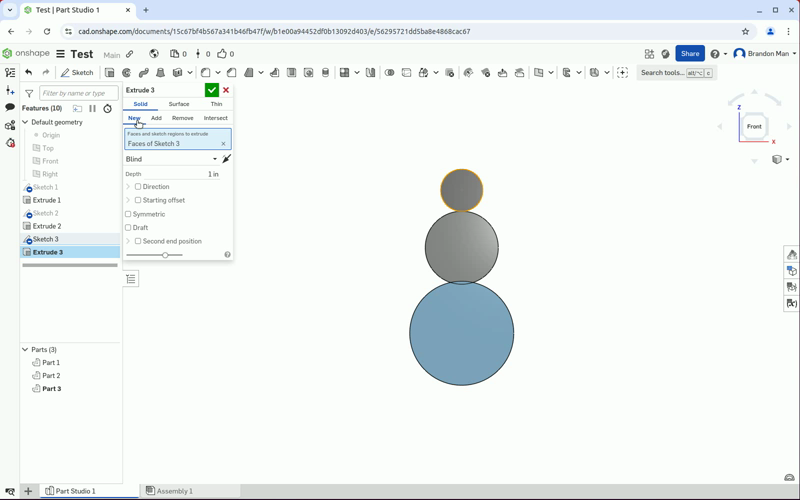
key(tab, 4)
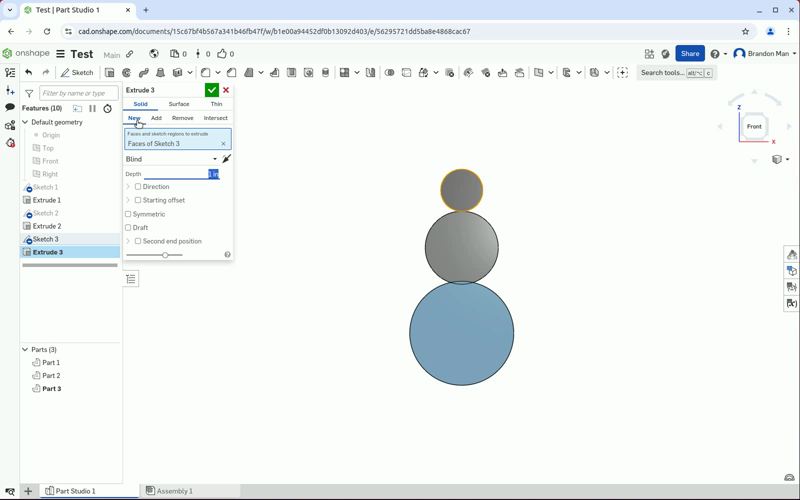
text(8.425)
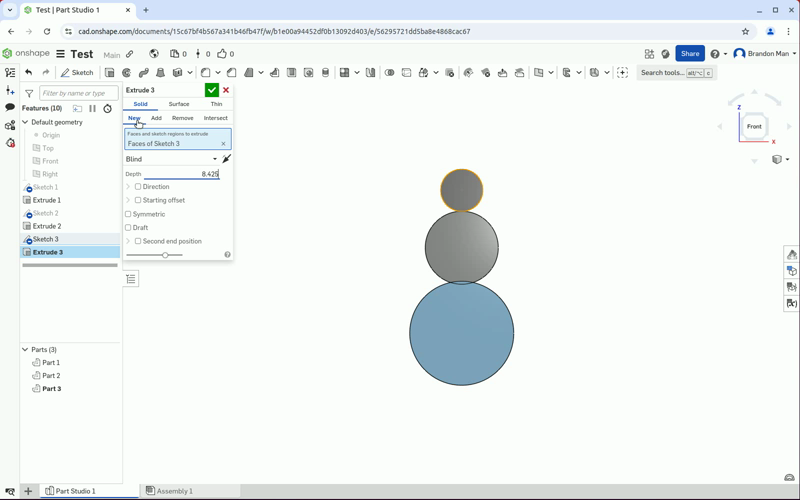
key(enter)
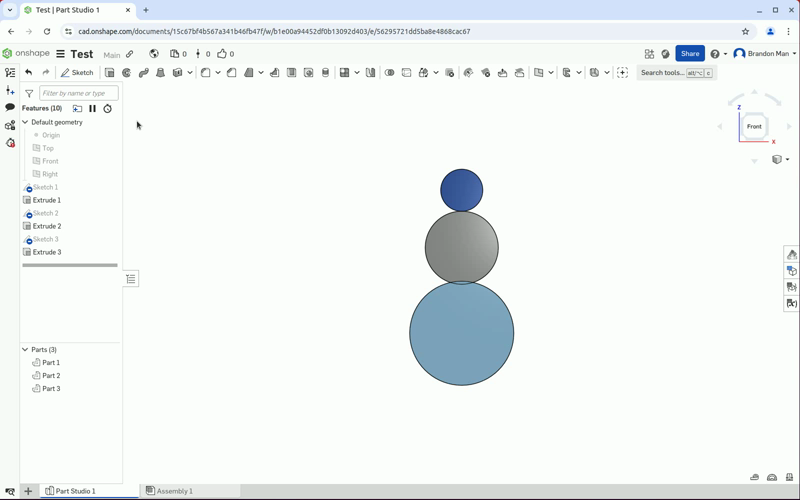
key(shift+h)
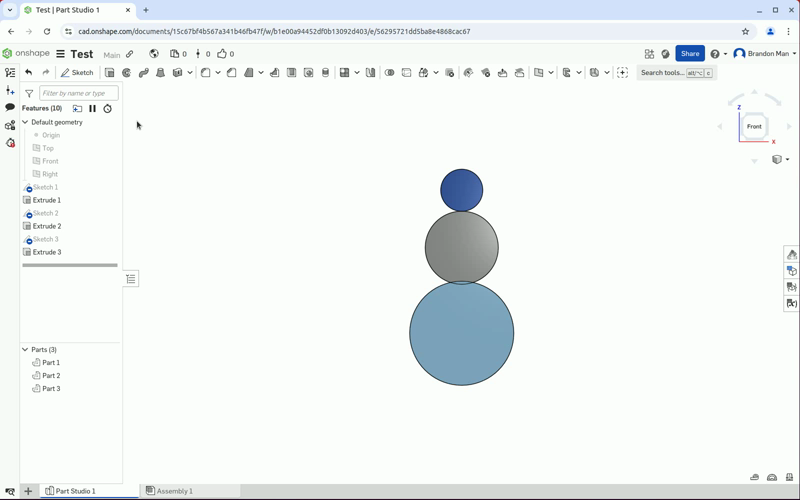
key(shift+h)
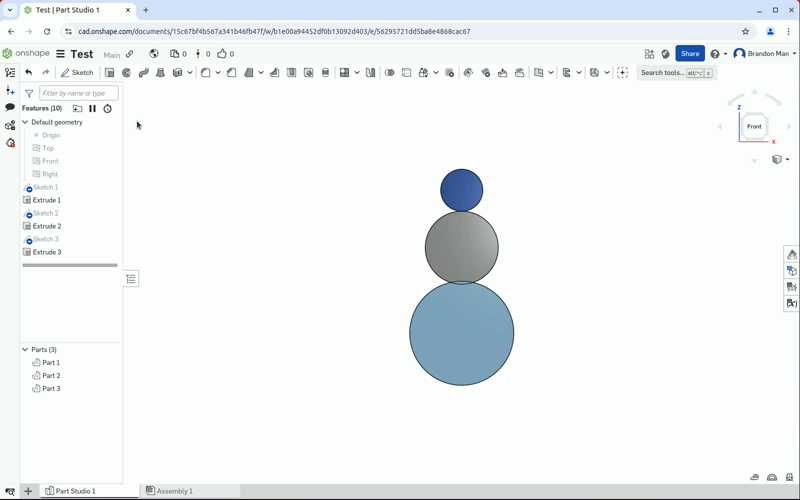
mouse_move(73, 189)
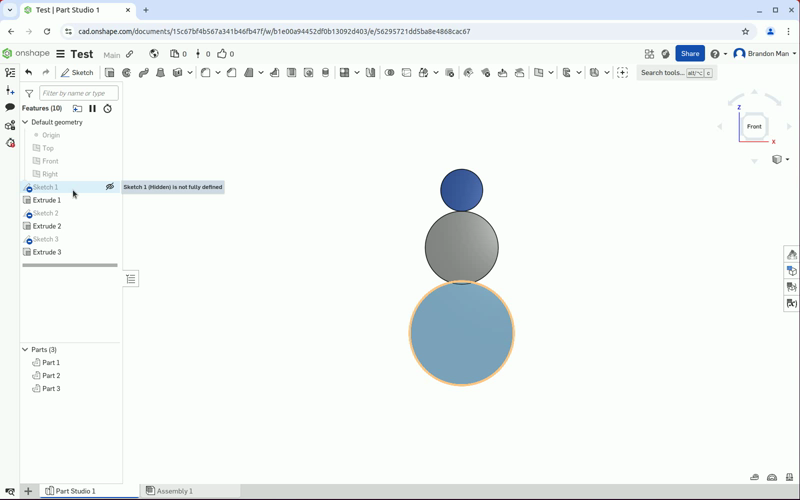
click(73, 189)
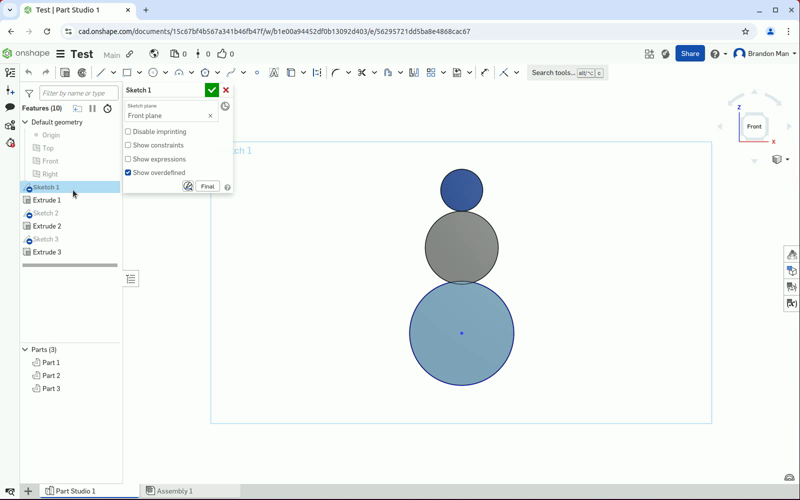
mouse_move(229, 92)
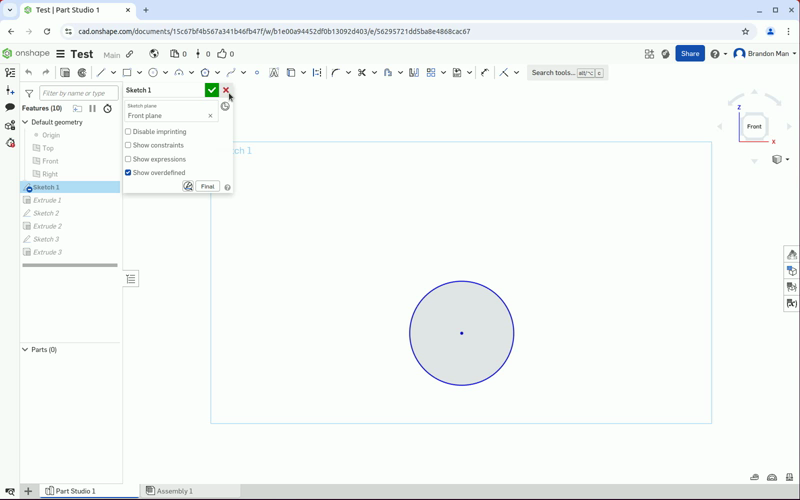
click(229, 92)
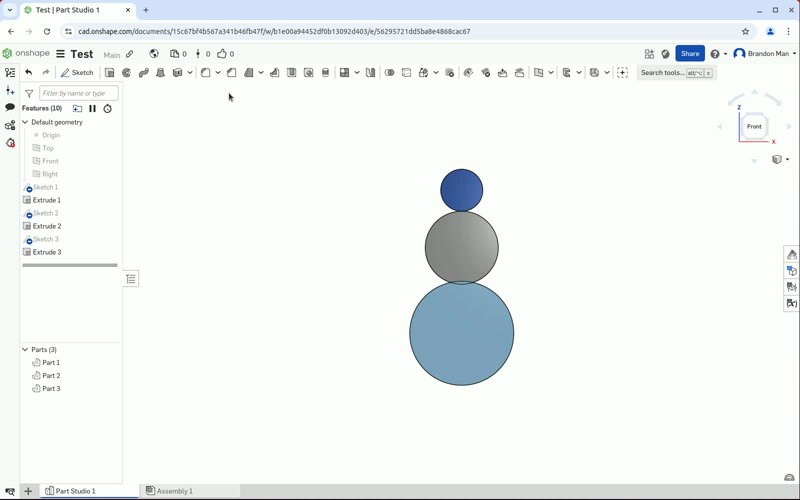
mouse_move(541, 75)
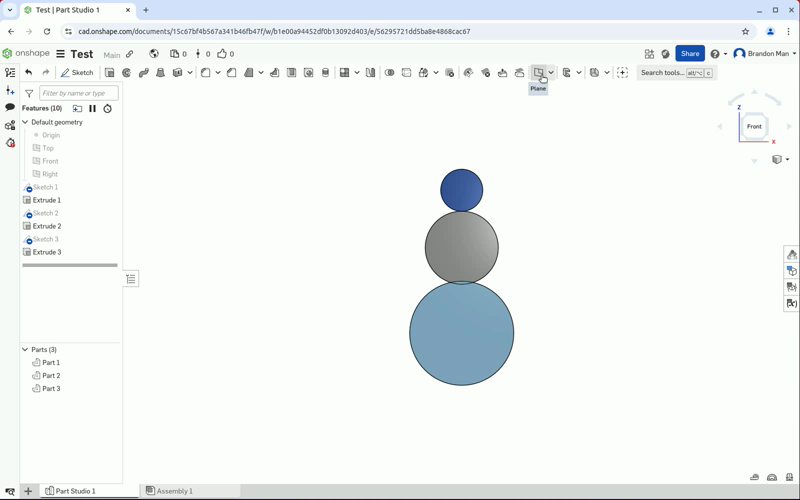
click(541, 75)
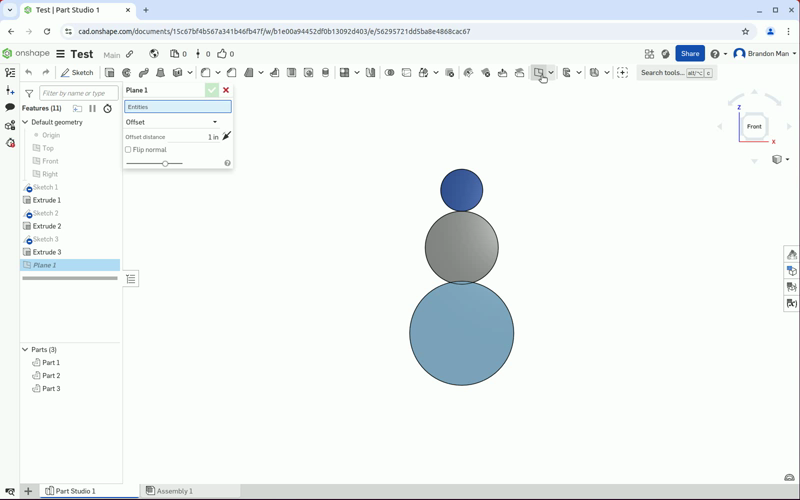
mouse_move(73, 163)
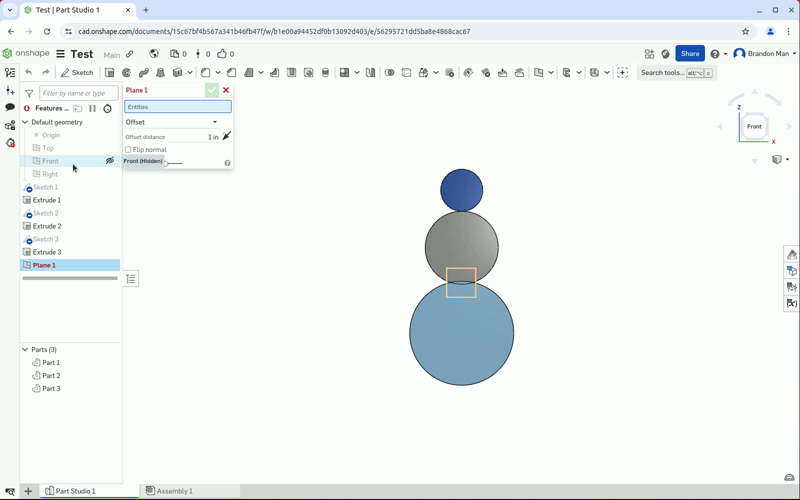
click(73, 163)
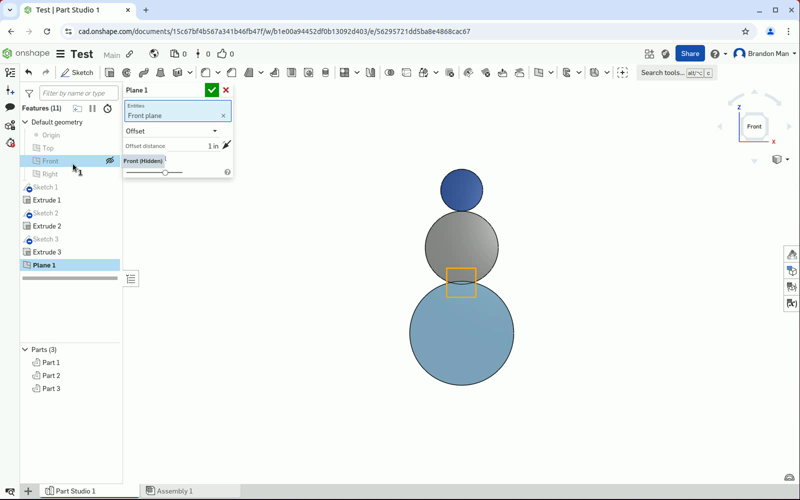
key(tab, 2)
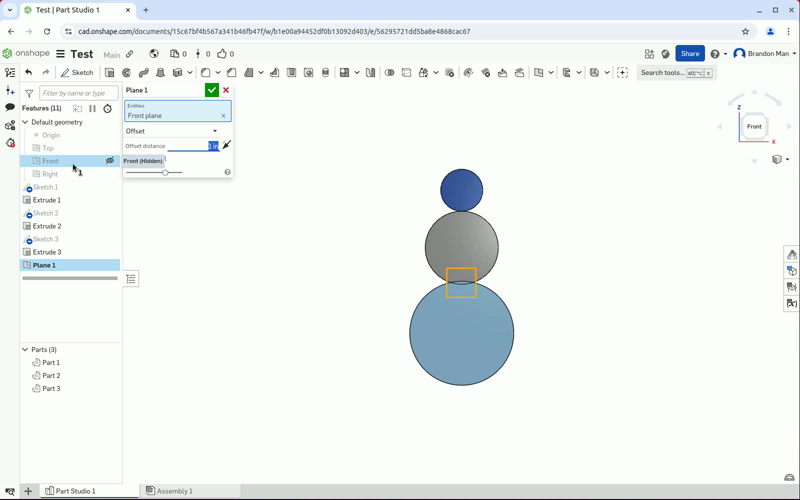
text(8.411)
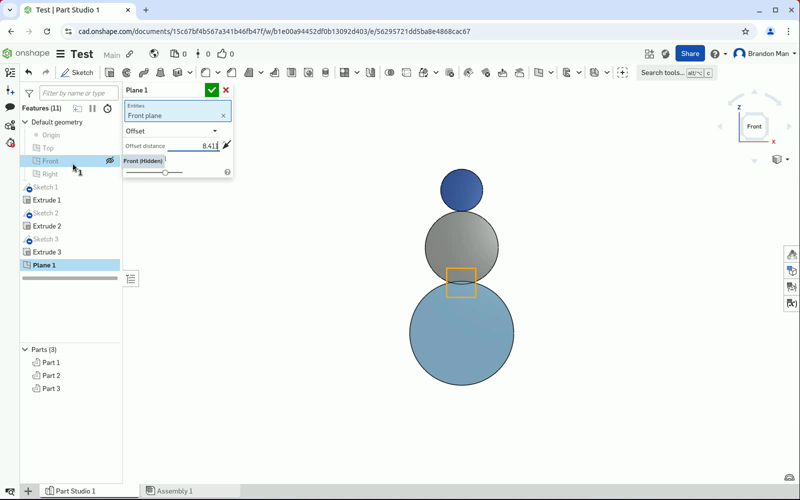
key(enter, 2)
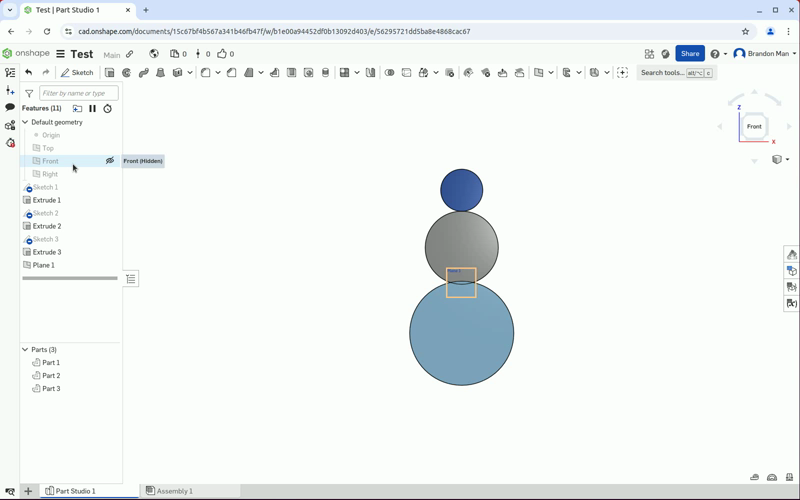
key(shift+s)
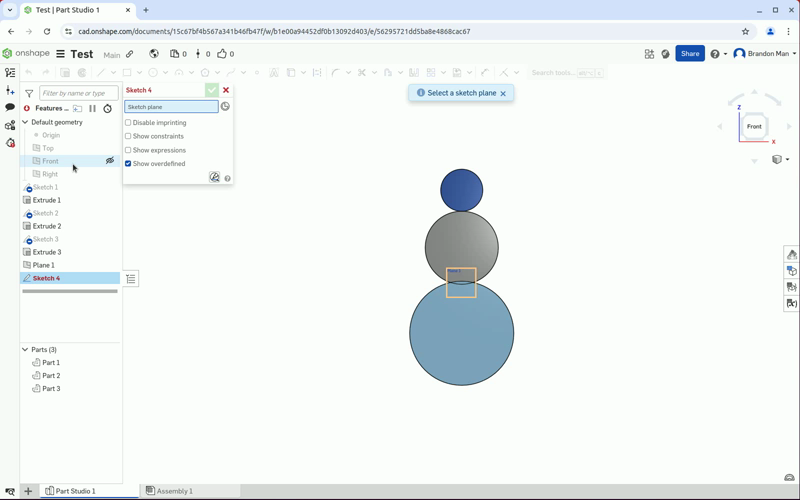
mouse_move(73, 267)
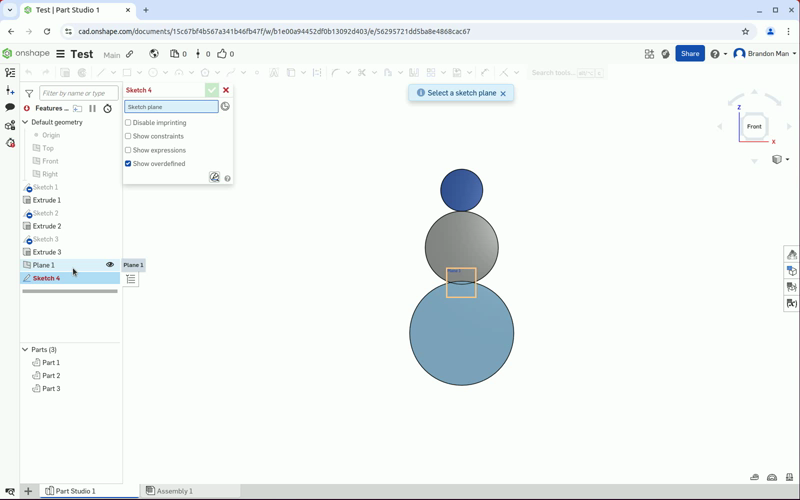
click(73, 267)
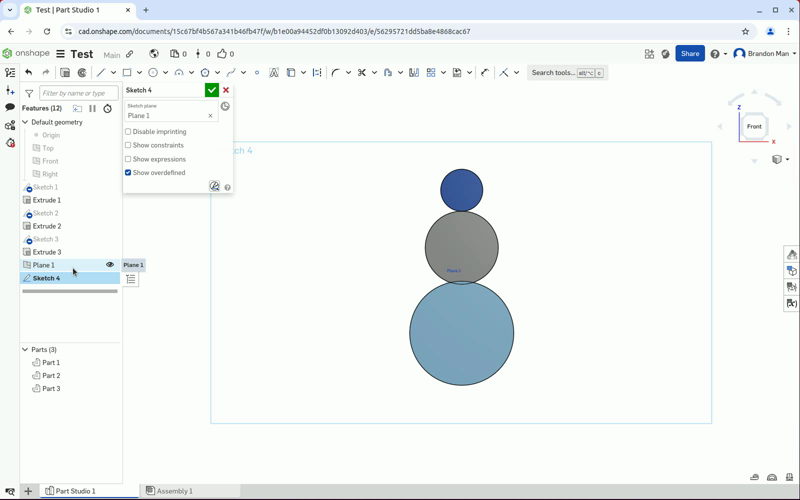
mouse_move(73, 352)
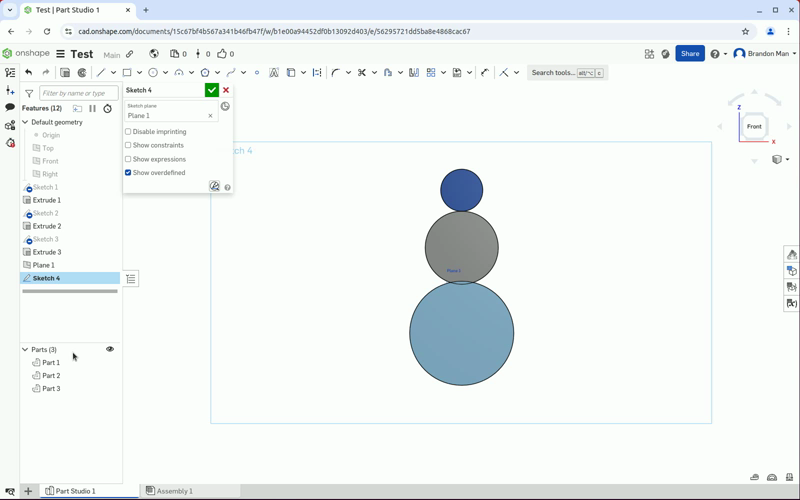
key(y)
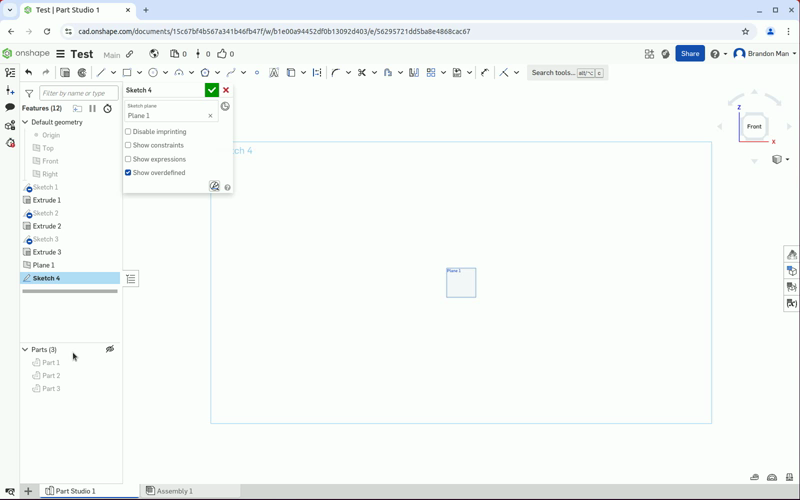
key(c)
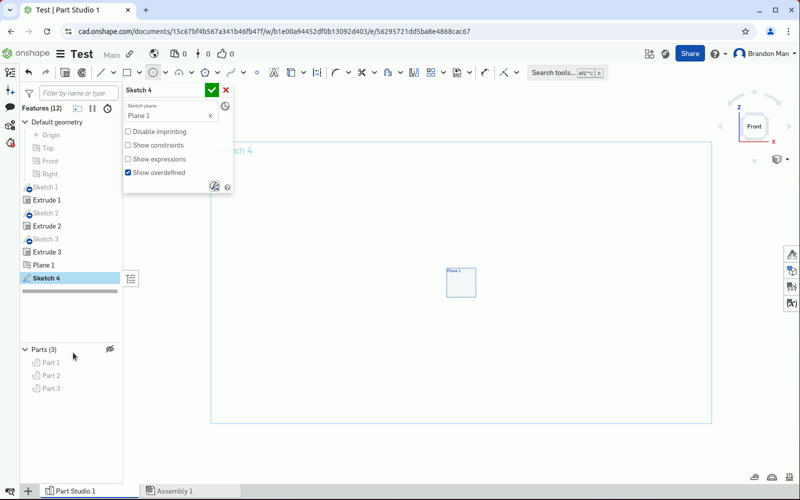
key_down(shift)
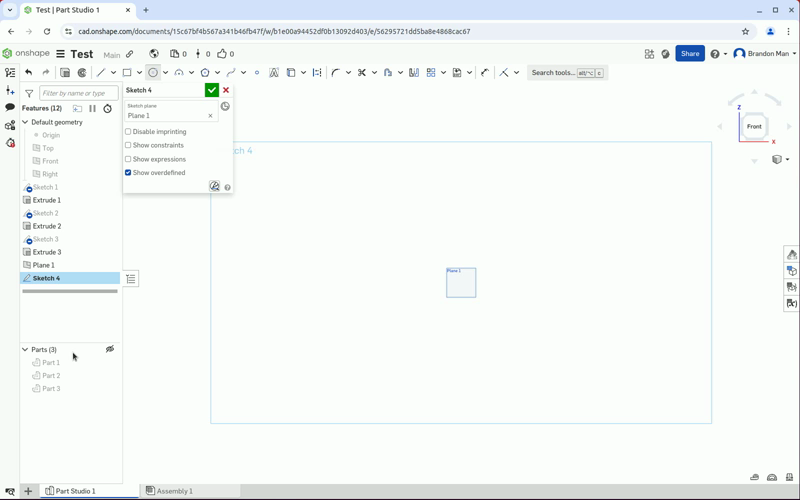
mouse_move(468, 183)
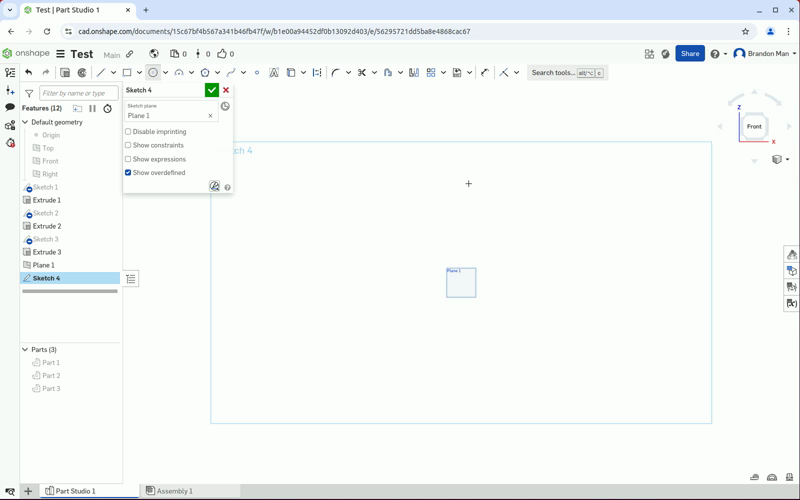
click(468, 183)
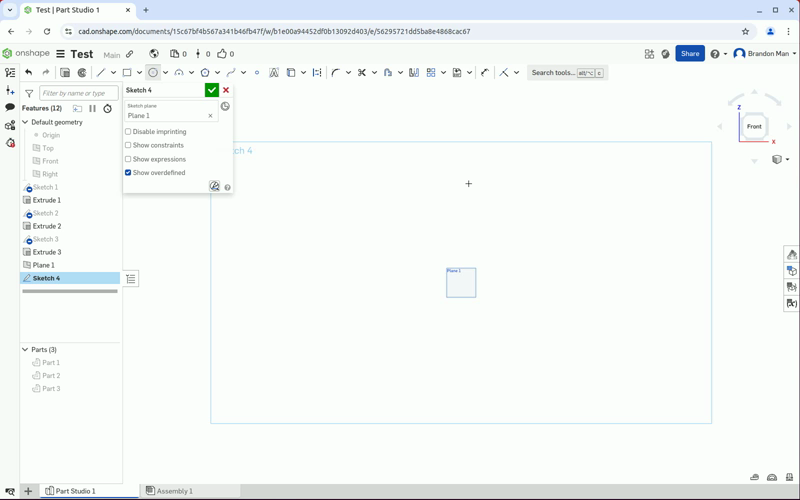
key_up(shift)
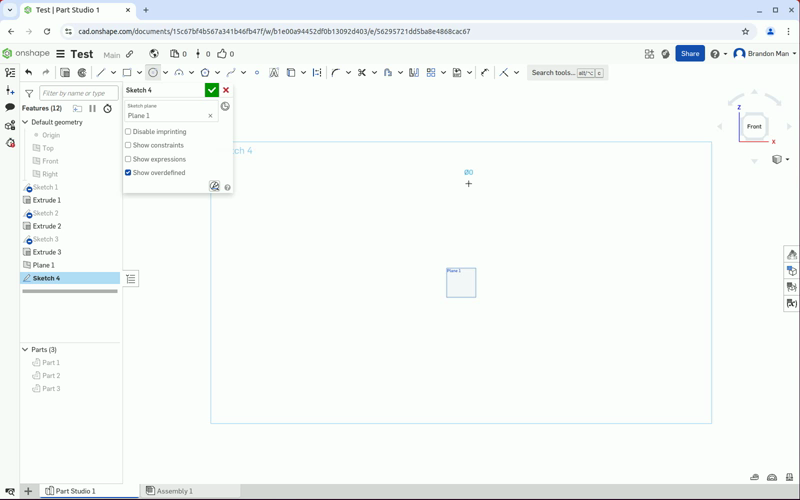
mouse_move(474, 183)
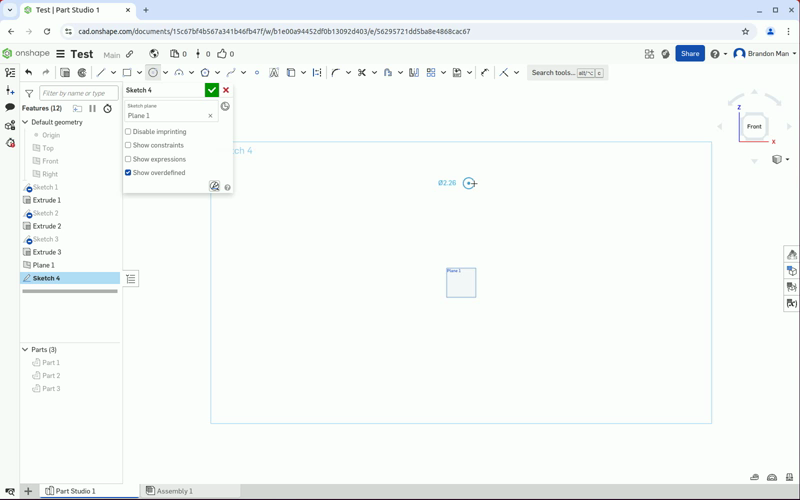
click(474, 183)
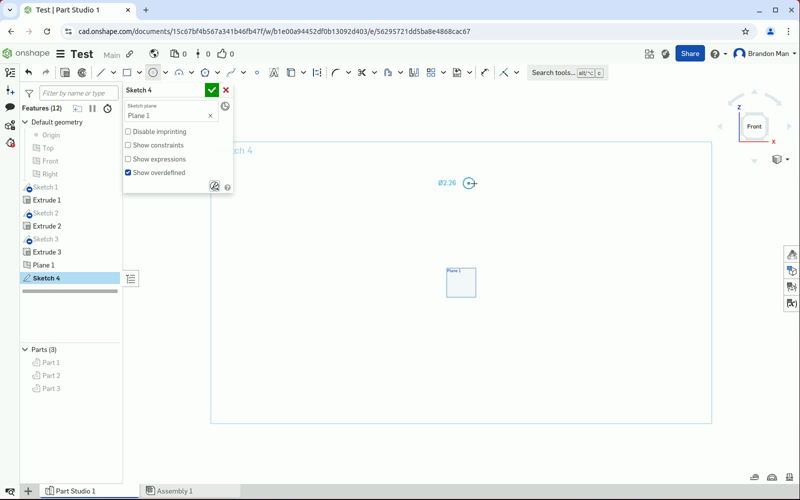
key(esc)
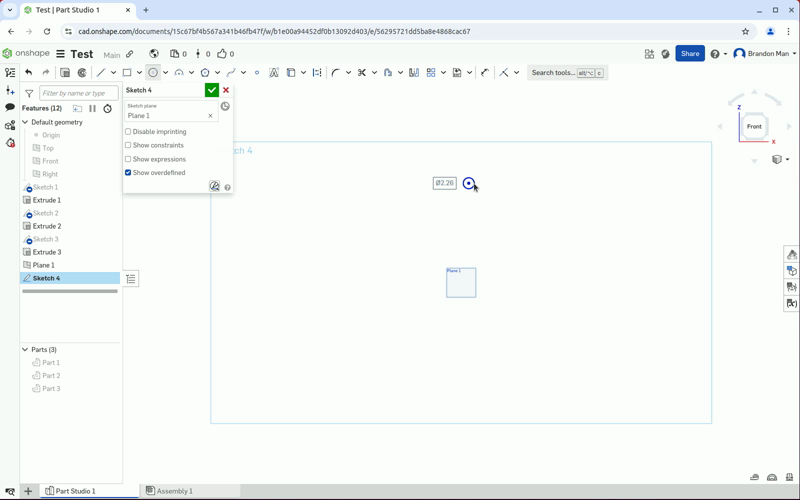
mouse_move(467, 180)
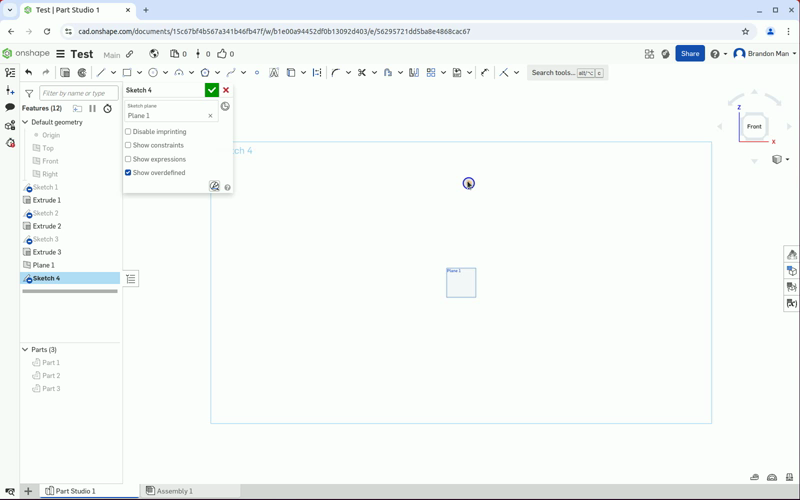
scroll(6)
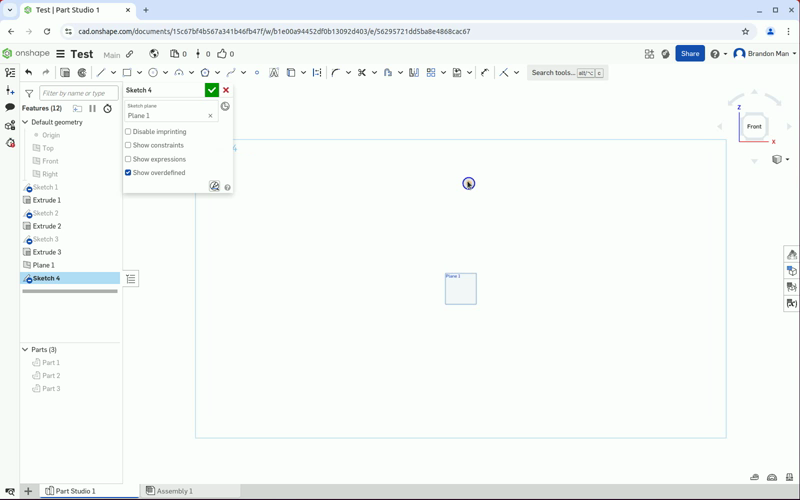
scroll(6)
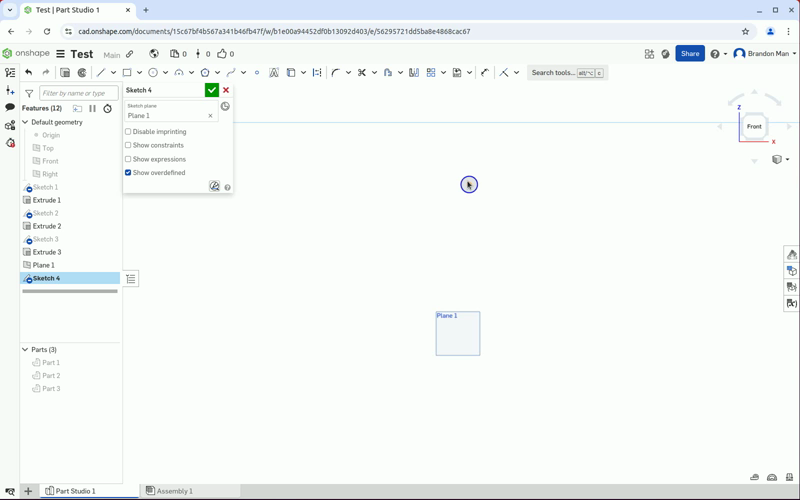
scroll(6)
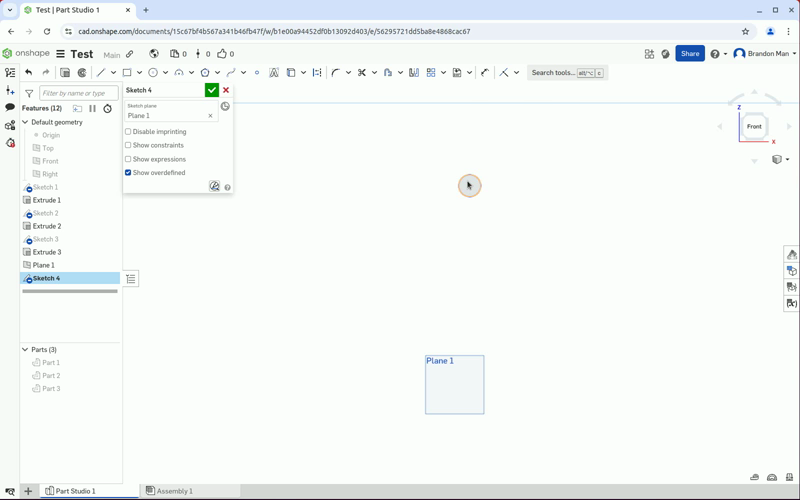
scroll(6)
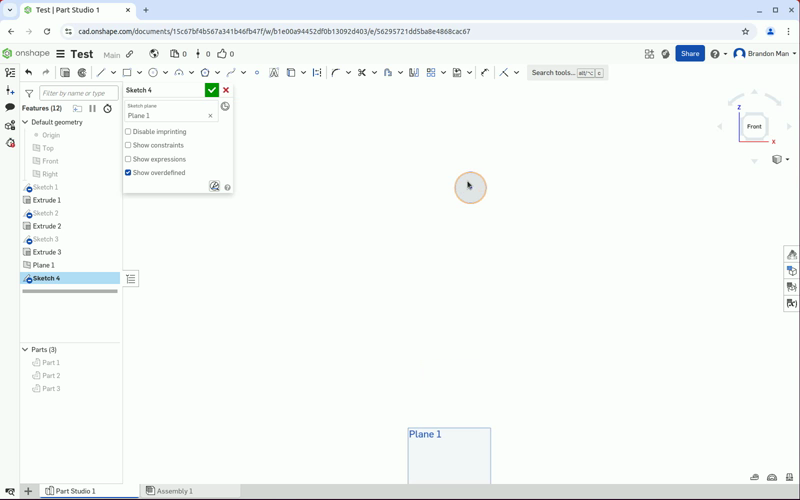
scroll(6)
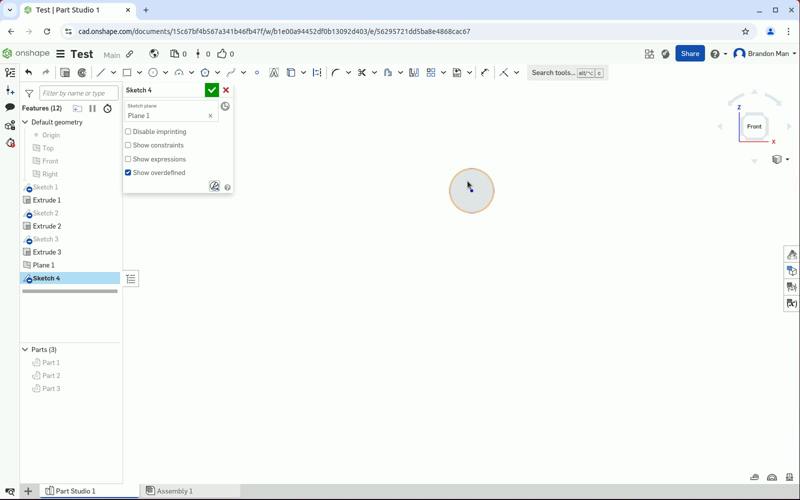
scroll(6)
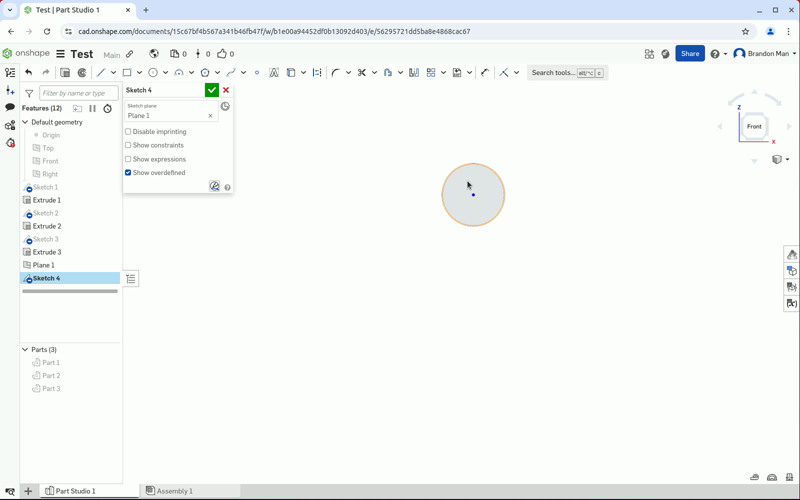
scroll(6)
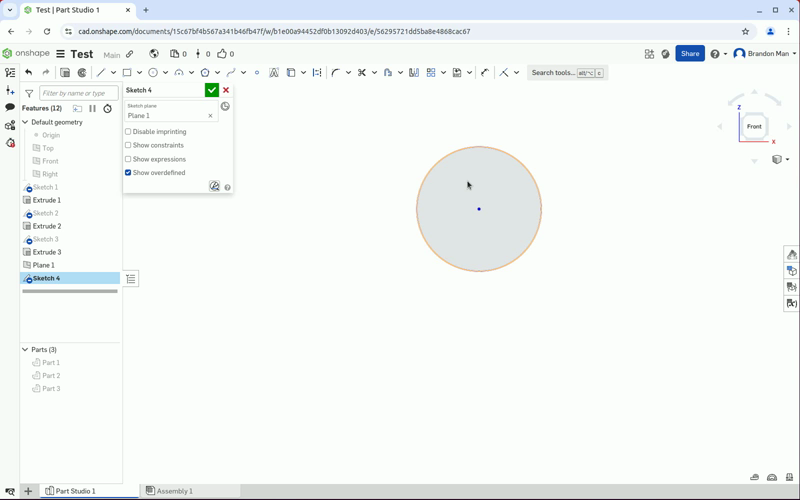
click(467, 180)
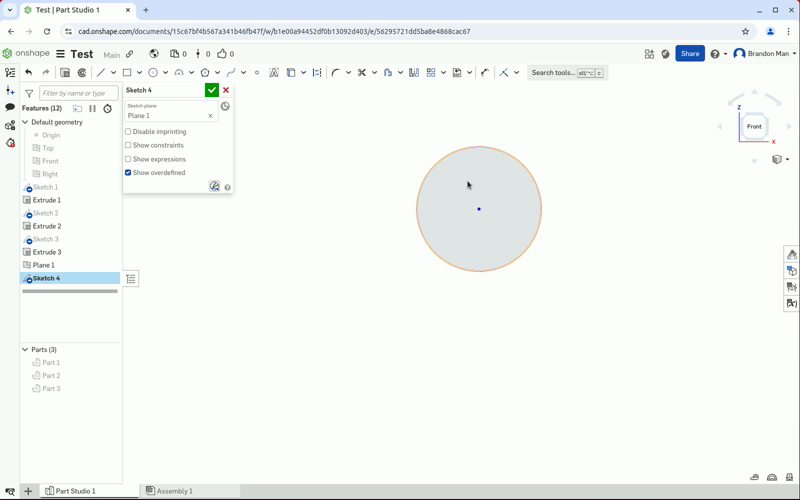
scroll(-6)
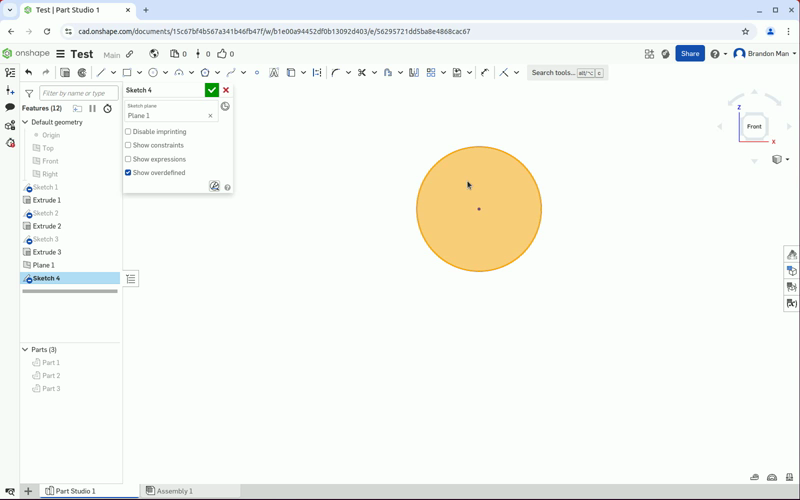
scroll(-6)
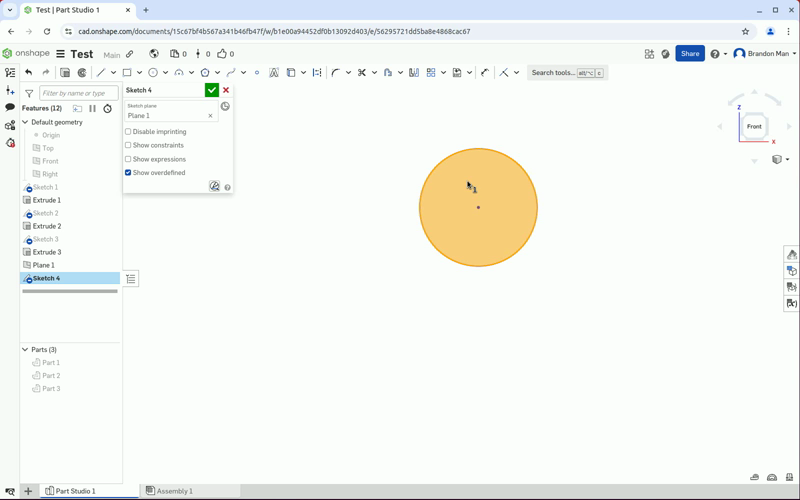
scroll(-6)
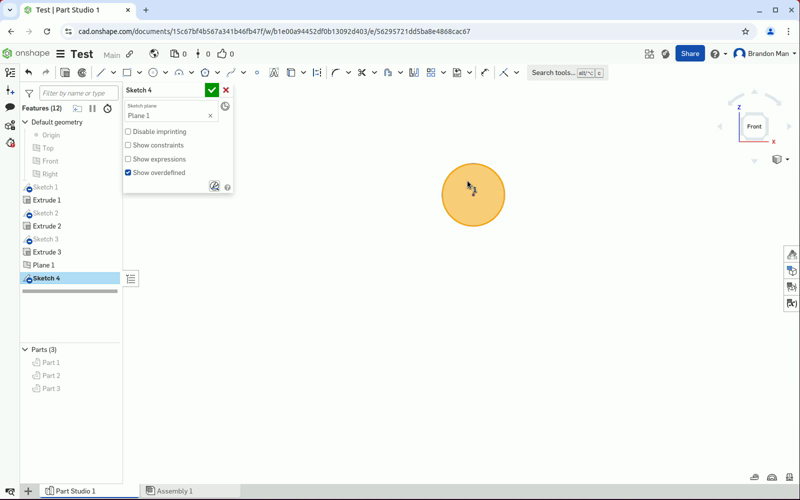
scroll(-6)
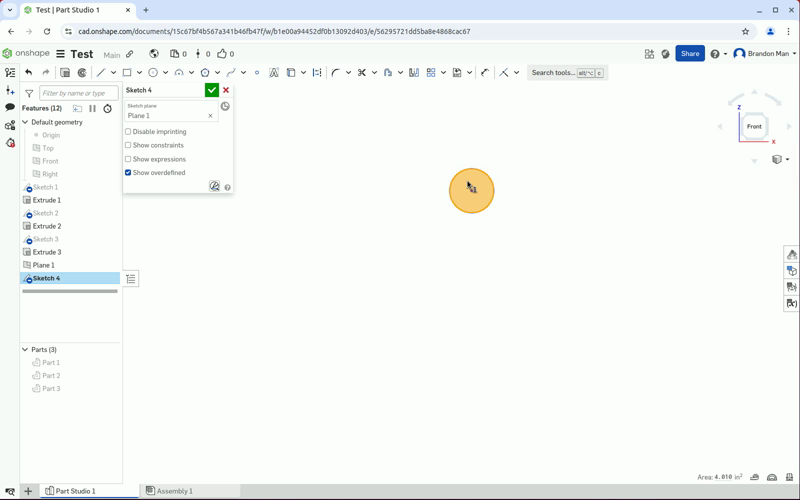
scroll(-6)
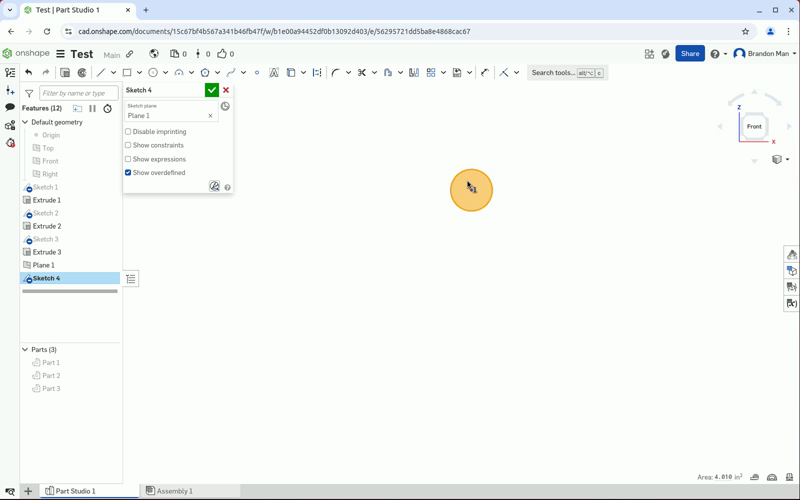
scroll(-6)
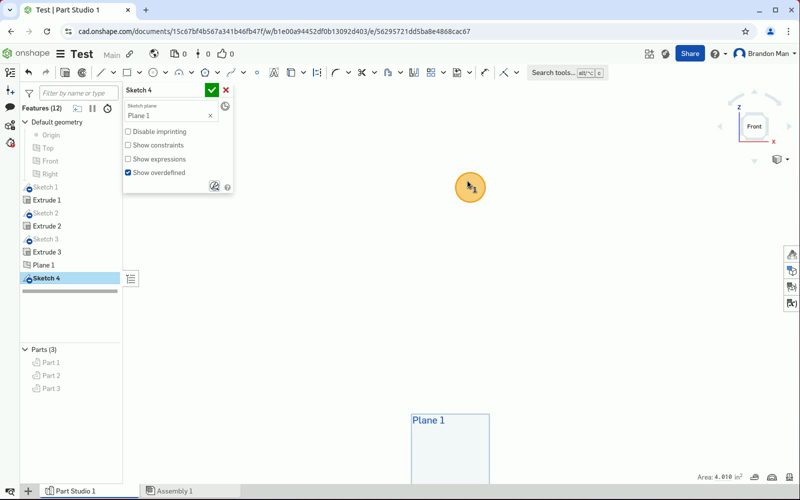
scroll(-6)
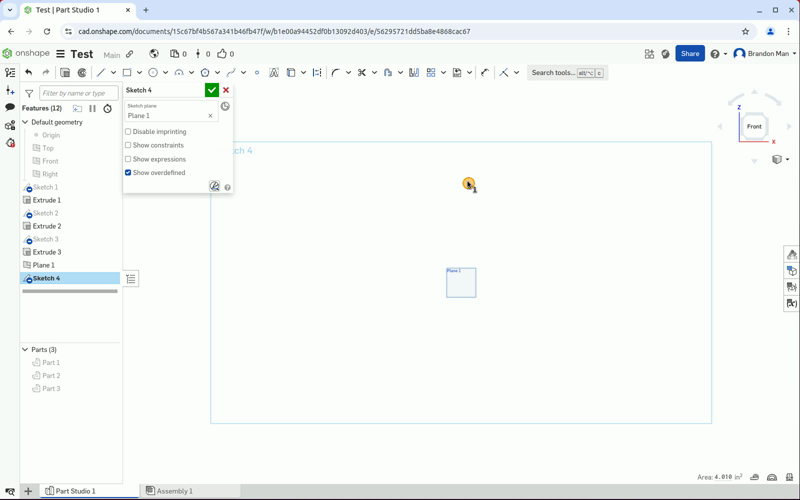
mouse_move(73, 352)
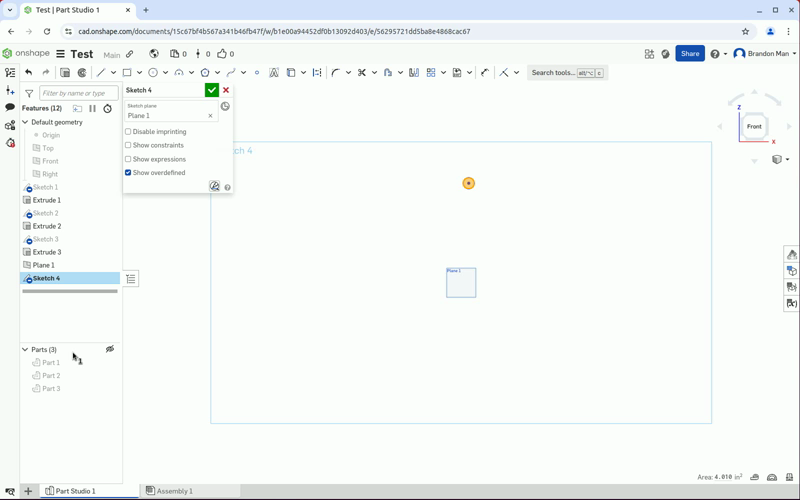
key(shift+y)
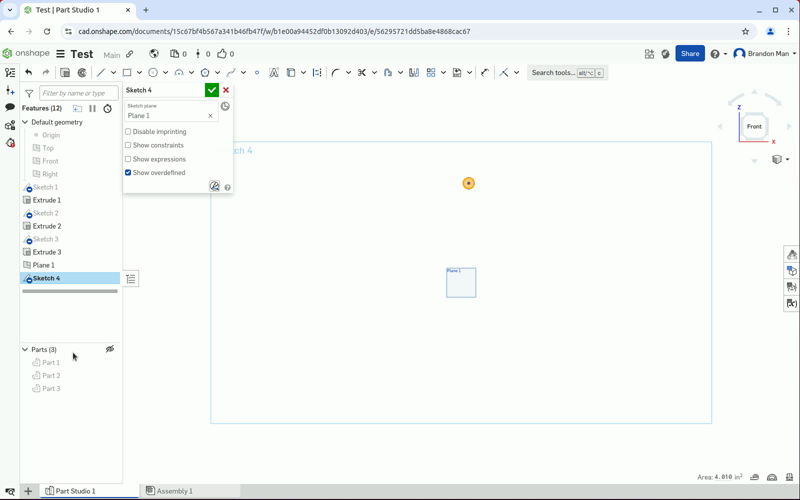
key(shift+e)
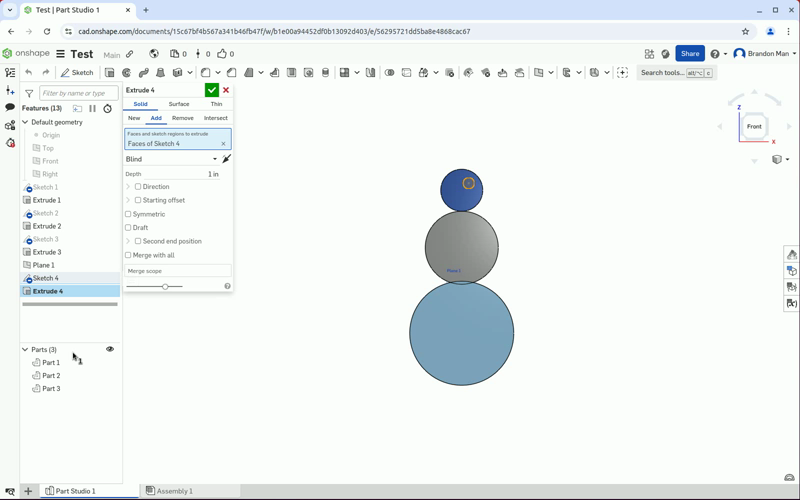
mouse_move(143, 106)
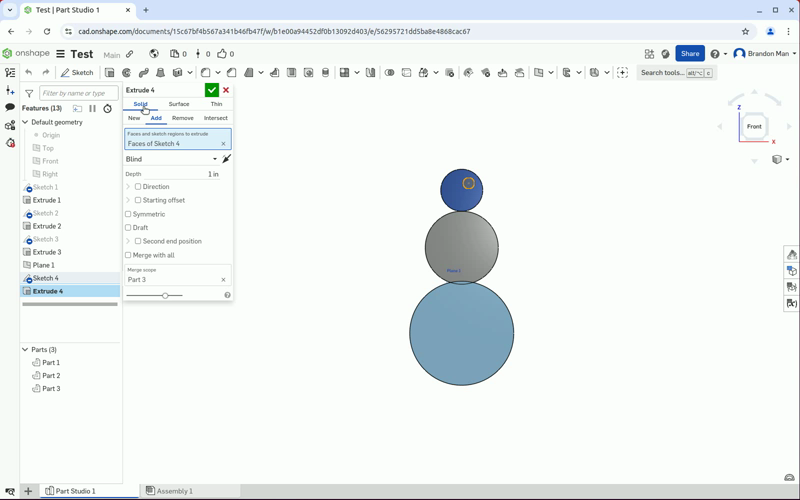
click(143, 106)
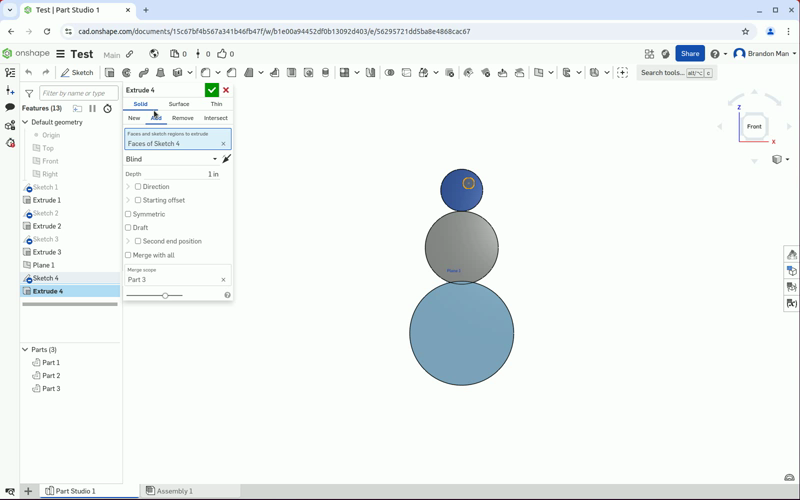
mouse_move(186, 120)
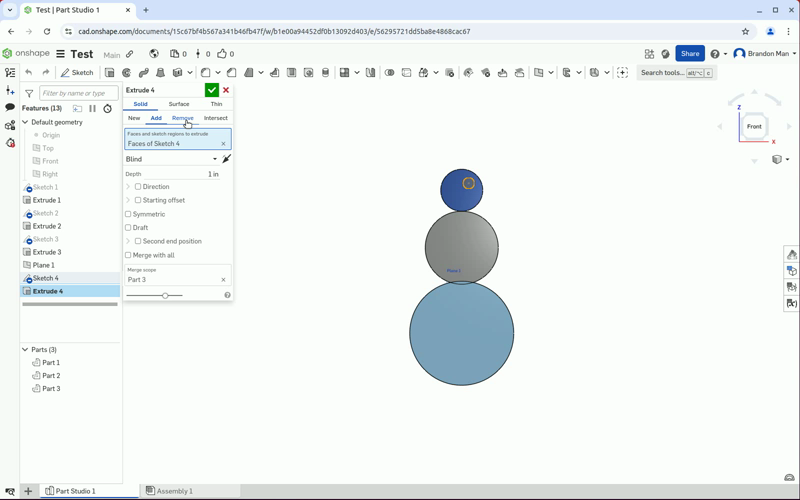
click(186, 120)
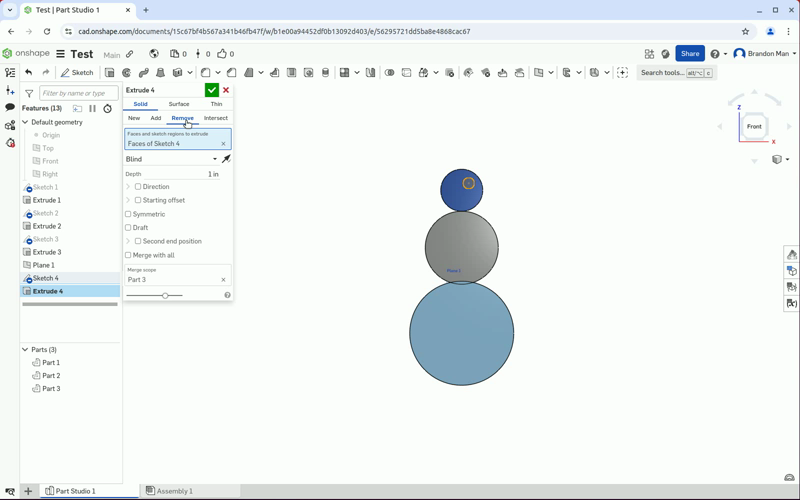
key(tab, 4)
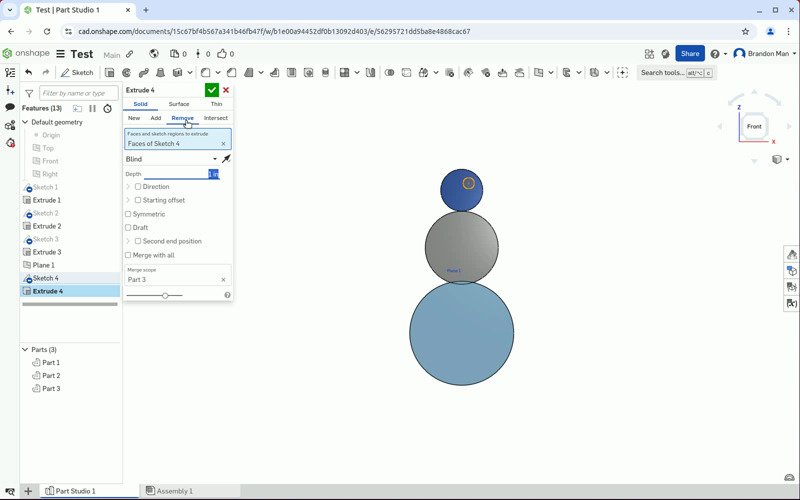
text(8.425)
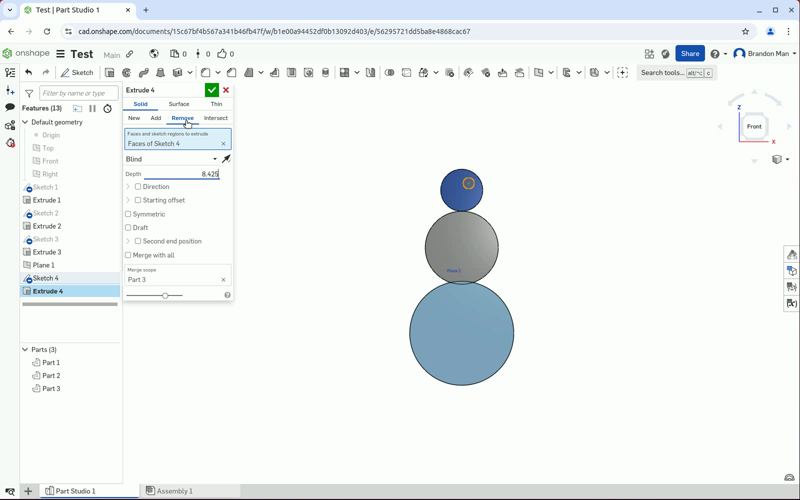
key(tab, 6)
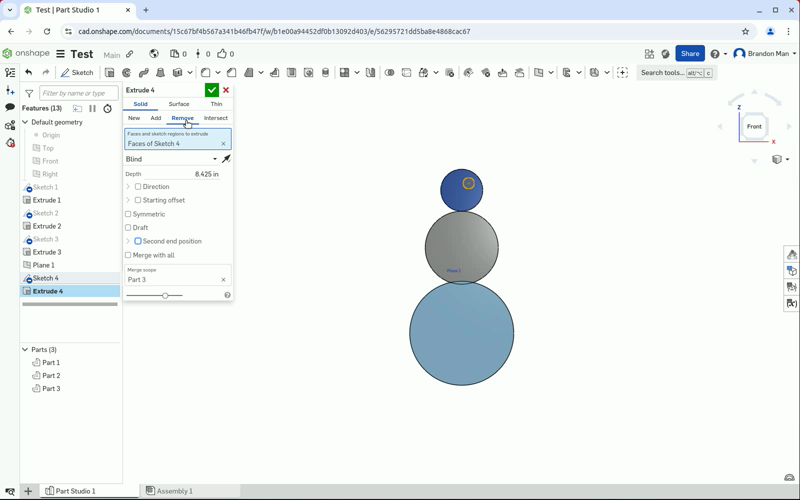
key(space)
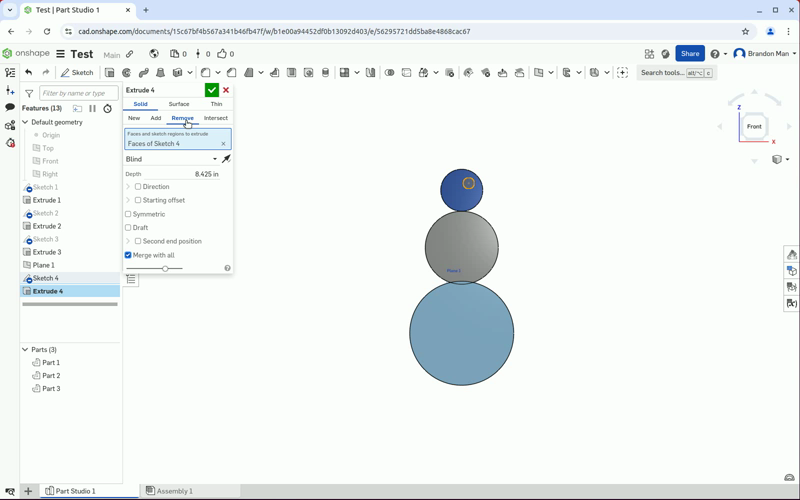
key(enter)
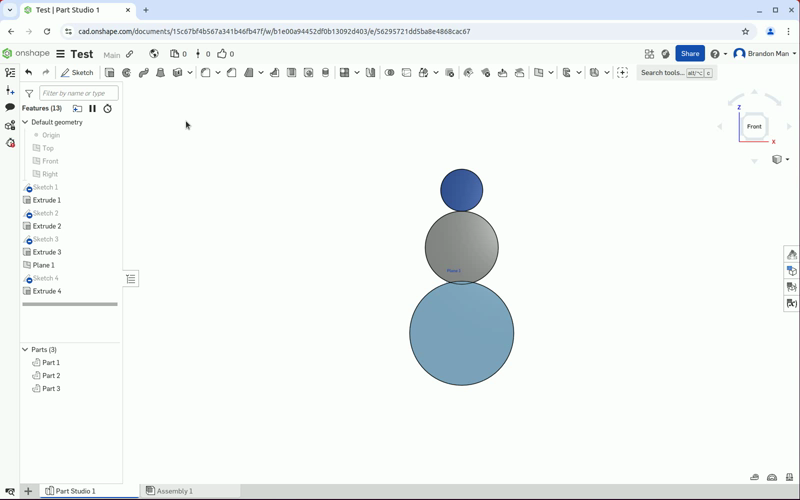
key(shift+h)
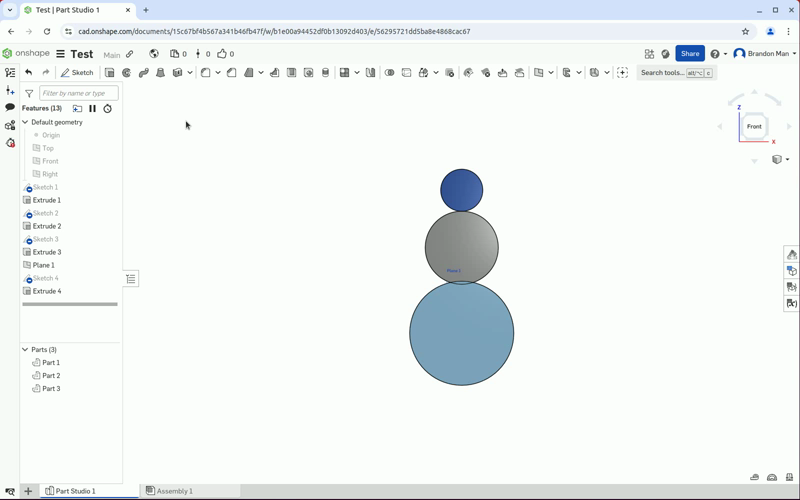
key(shift+h)
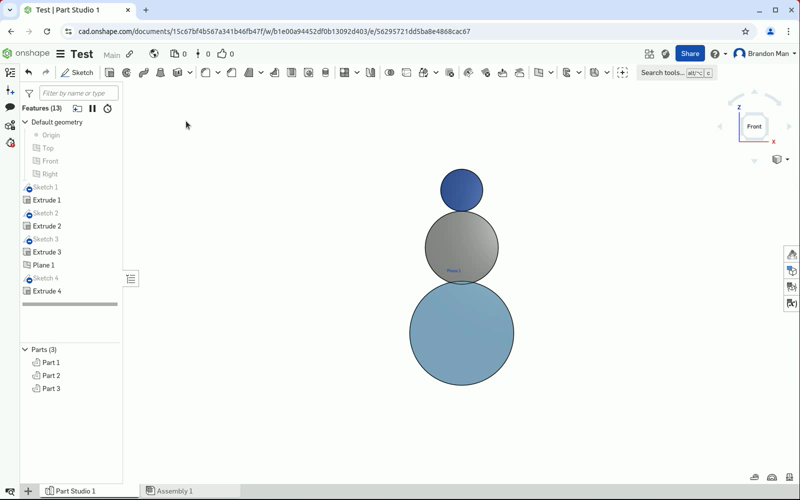
mouse_move(73, 189)
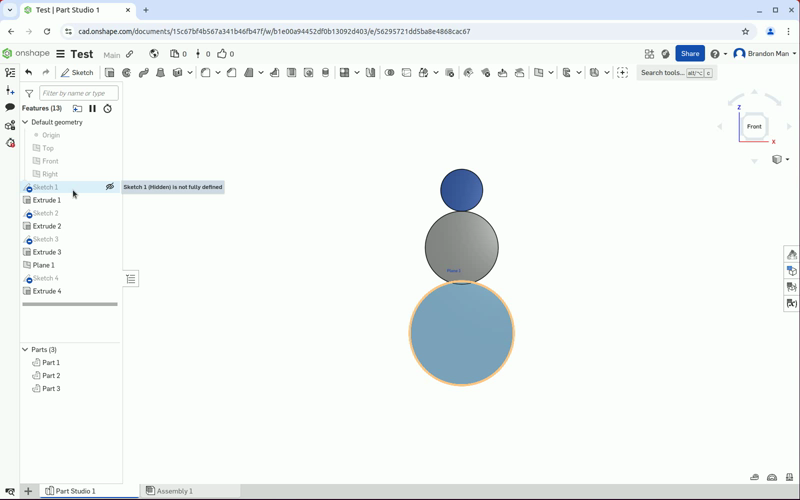
click(73, 189)
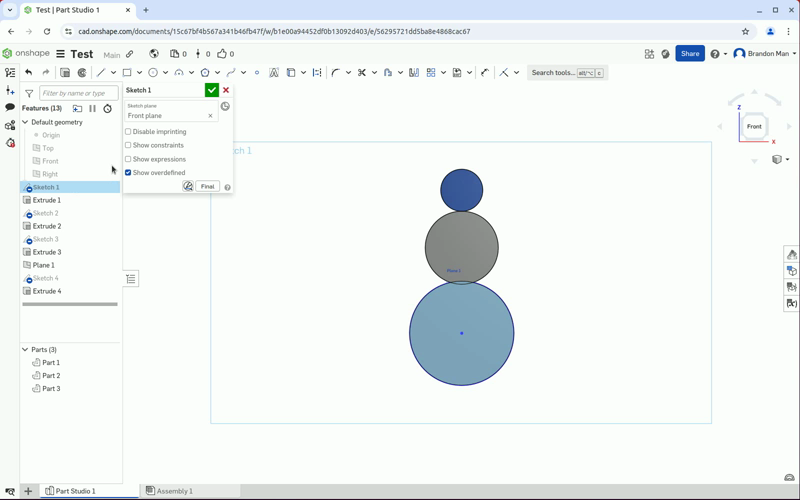
mouse_move(229, 92)
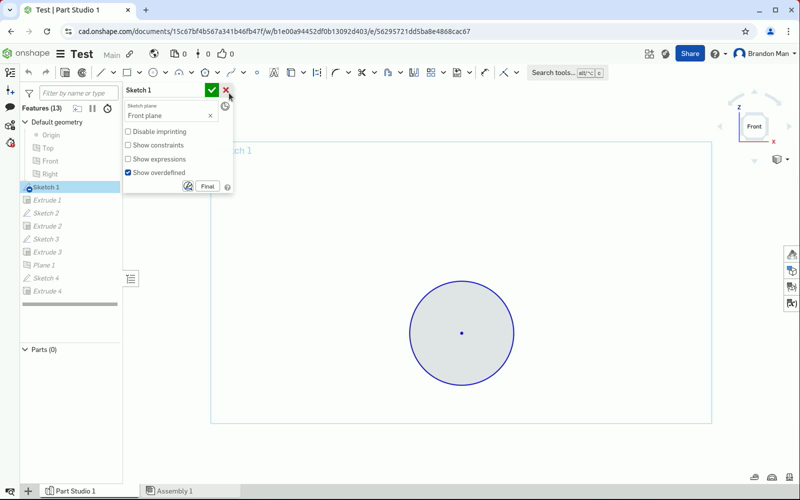
click(229, 92)
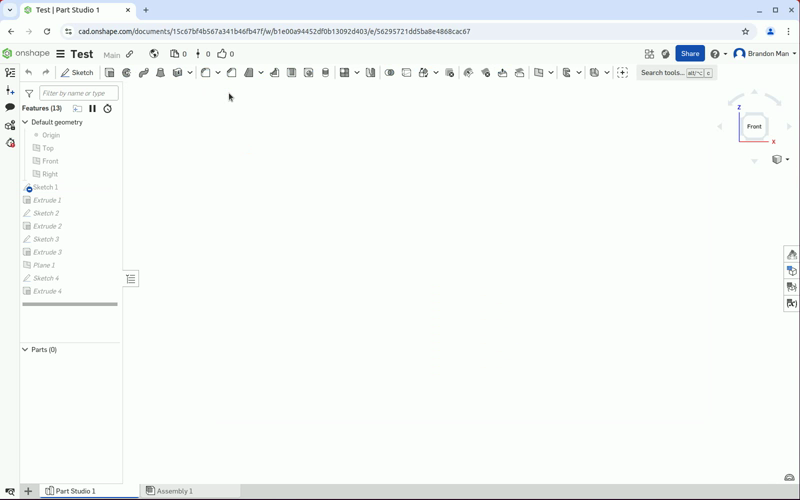
key(shift+s)
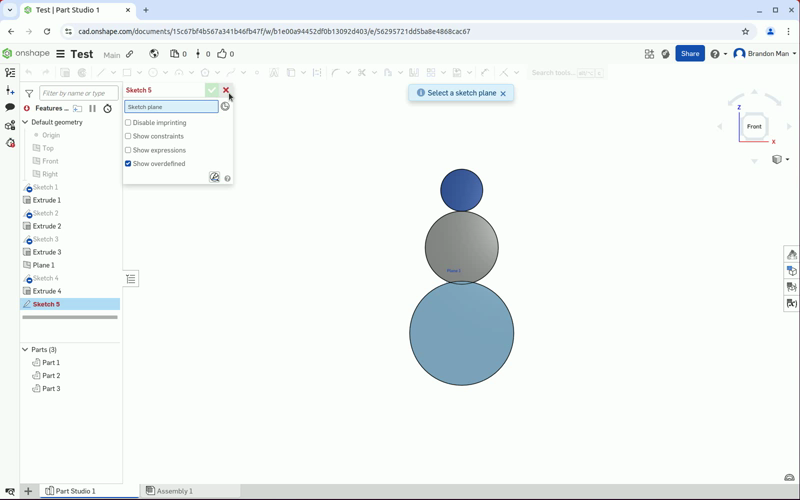
mouse_move(73, 267)
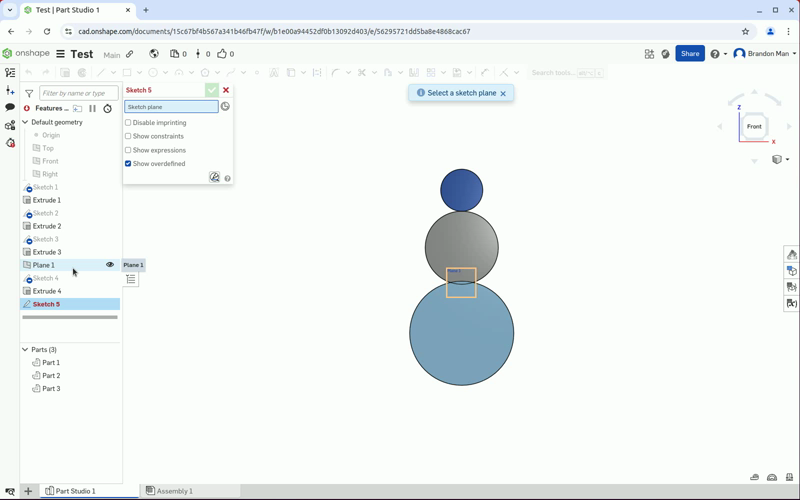
click(73, 267)
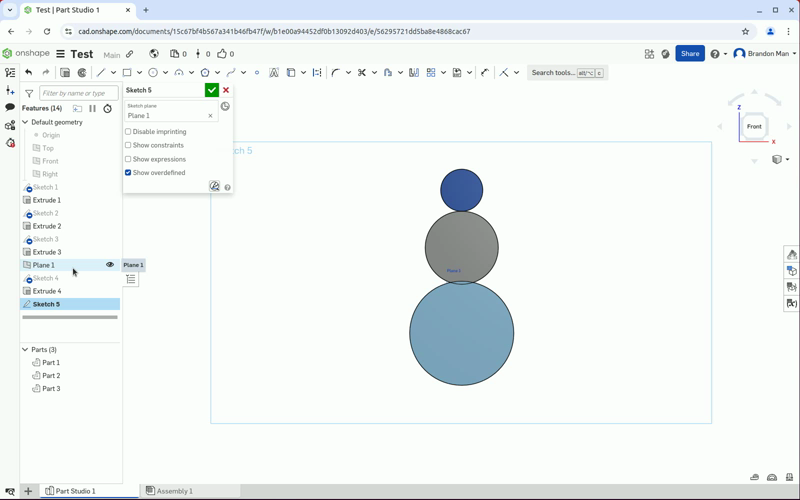
mouse_move(73, 352)
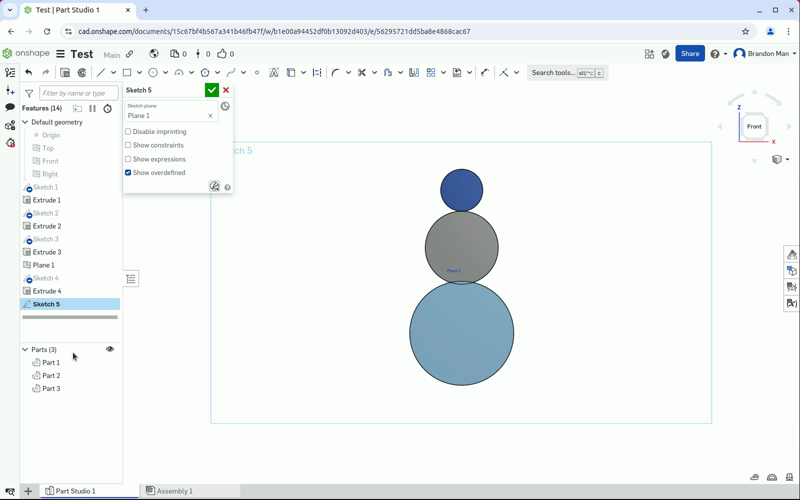
key(y)
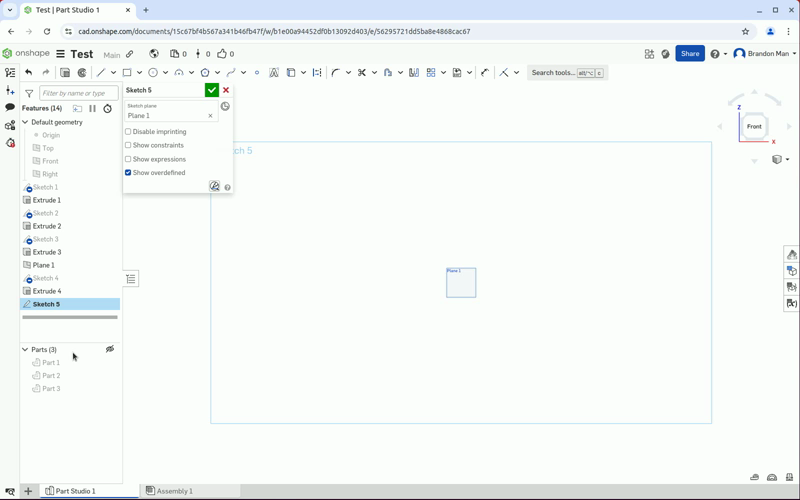
key(c)
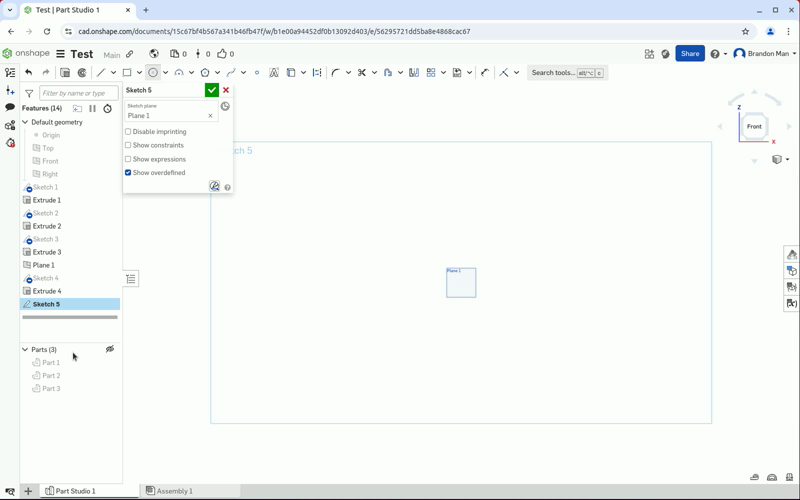
key_down(shift)
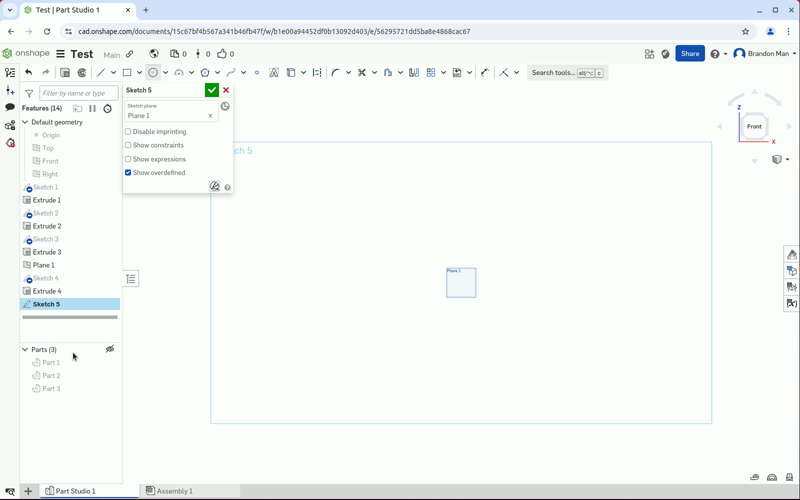
mouse_move(452, 183)
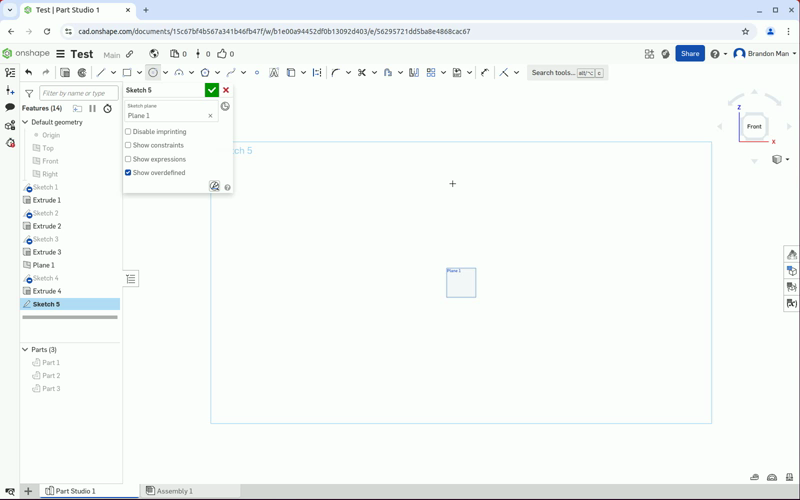
click(452, 183)
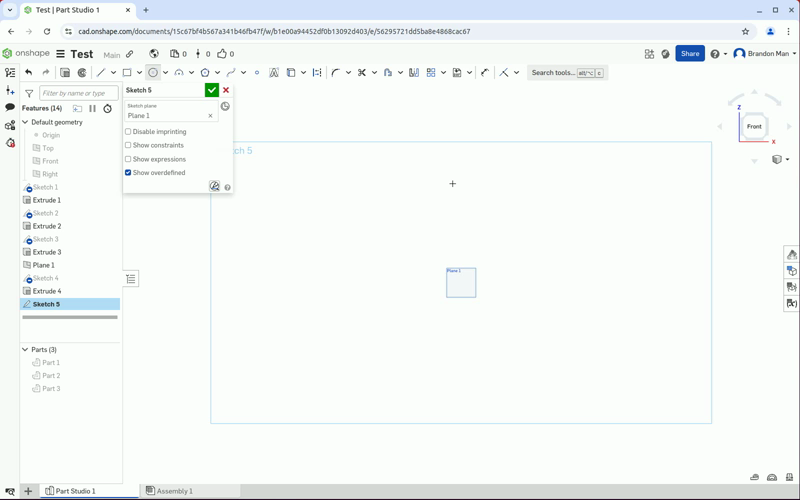
key_up(shift)
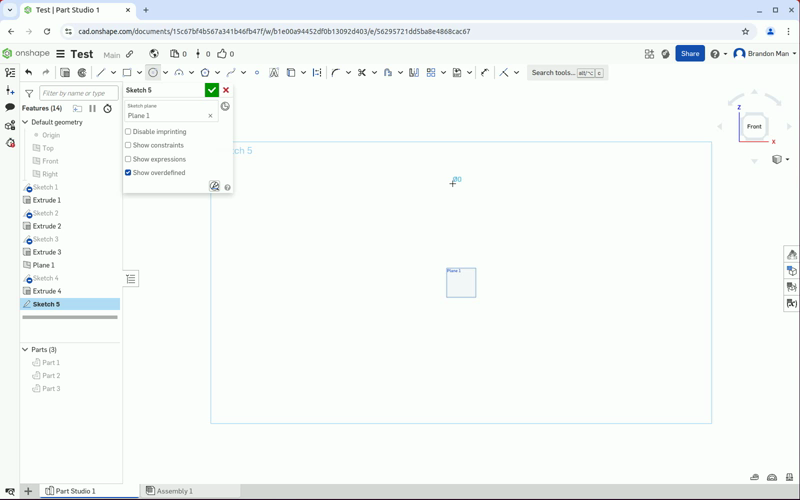
mouse_move(457, 183)
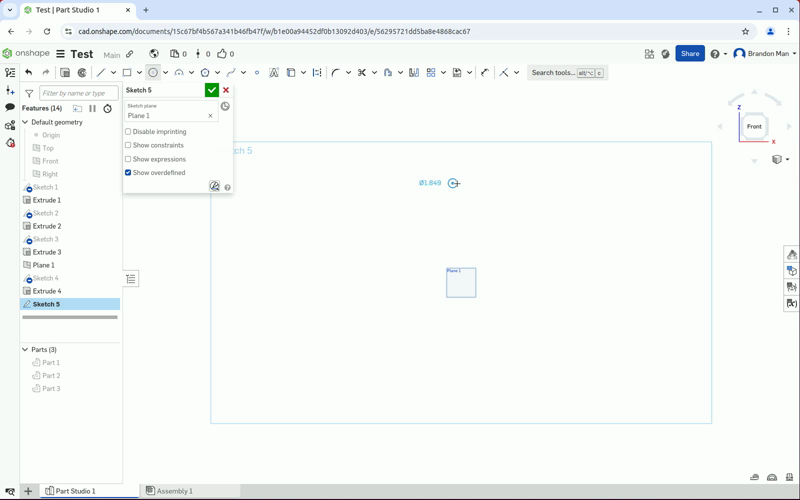
click(457, 183)
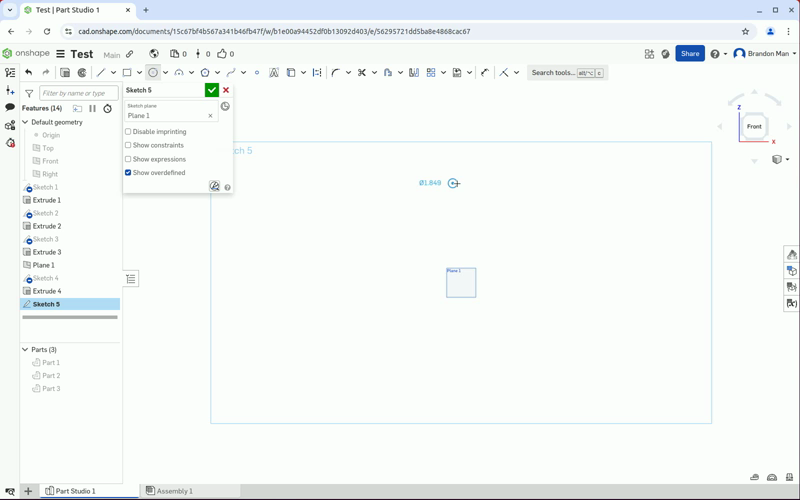
key(esc)
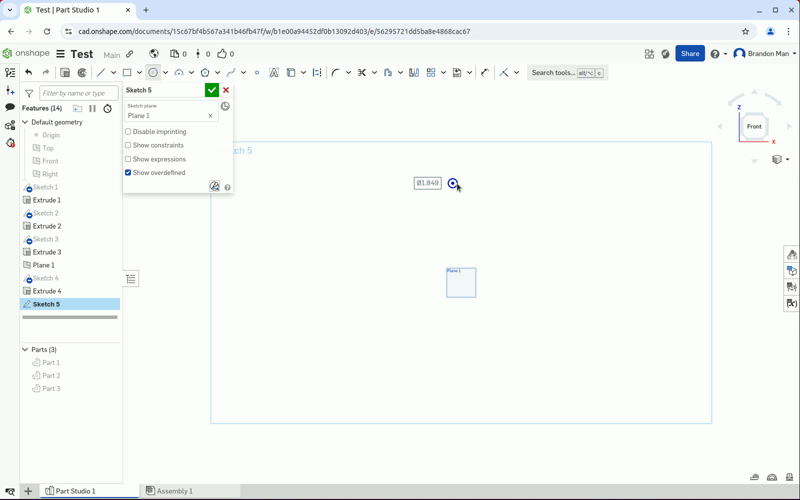
mouse_move(448, 183)
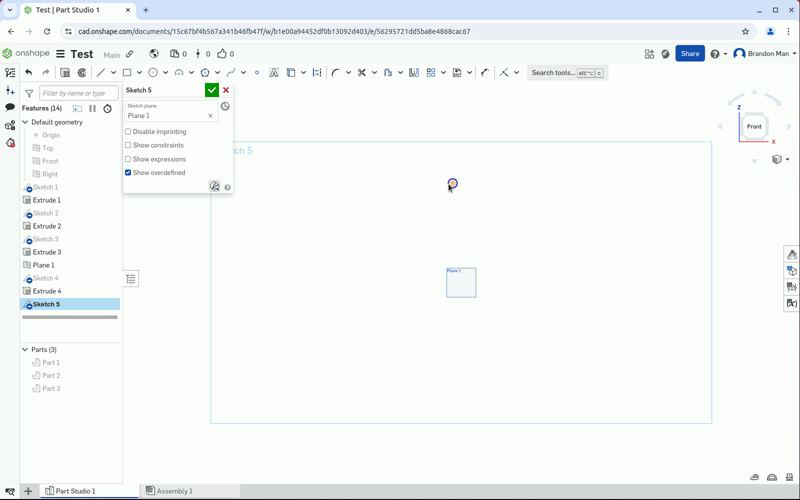
scroll(6)
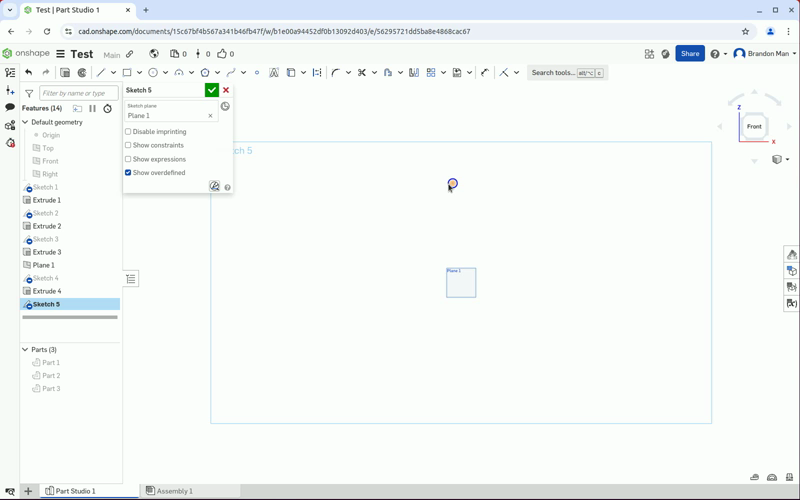
scroll(6)
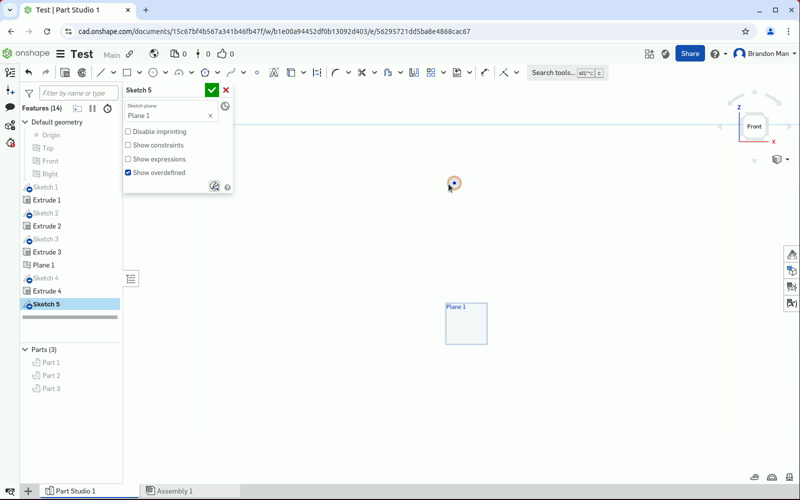
scroll(6)
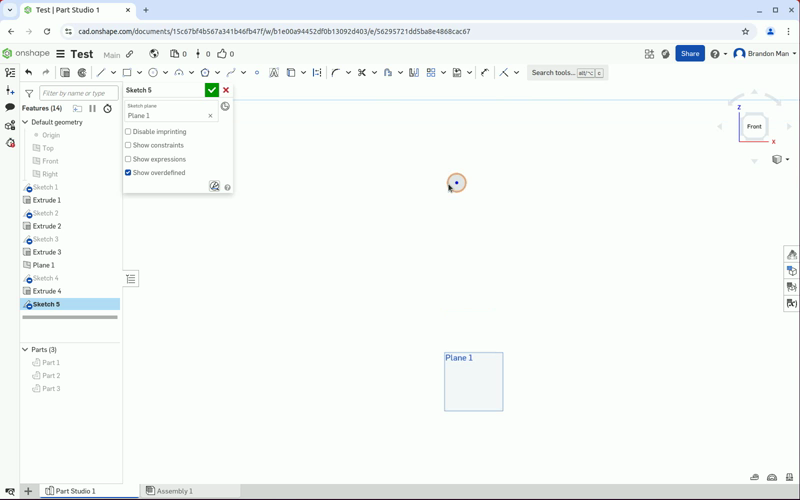
scroll(6)
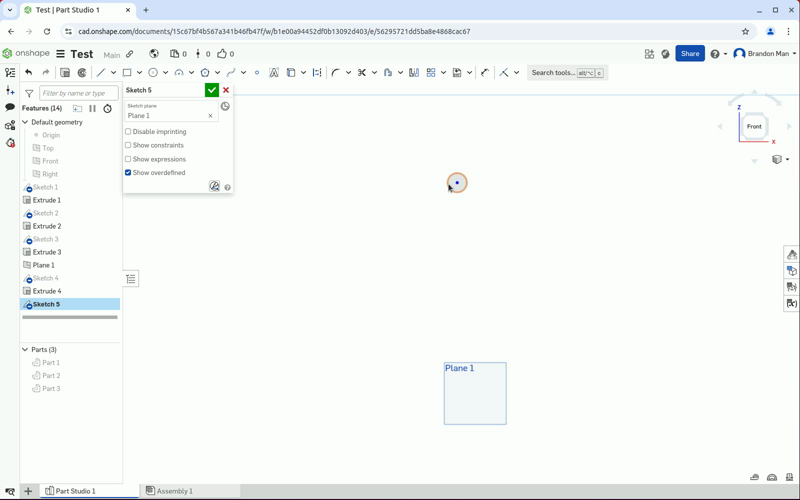
scroll(6)
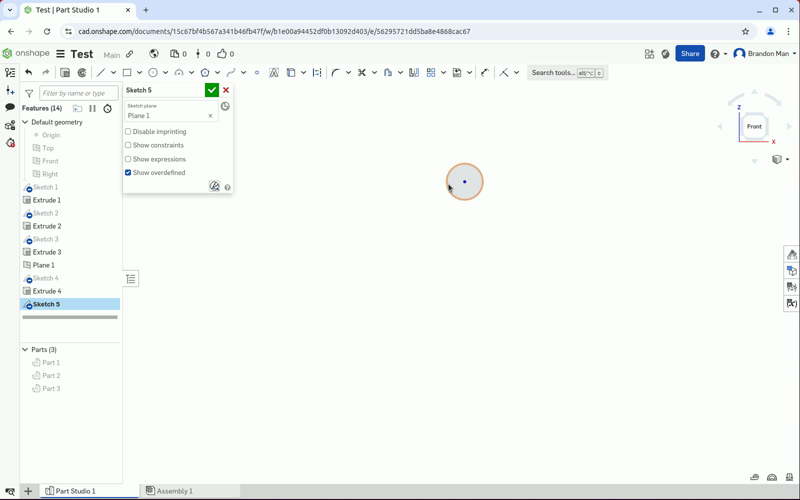
scroll(6)
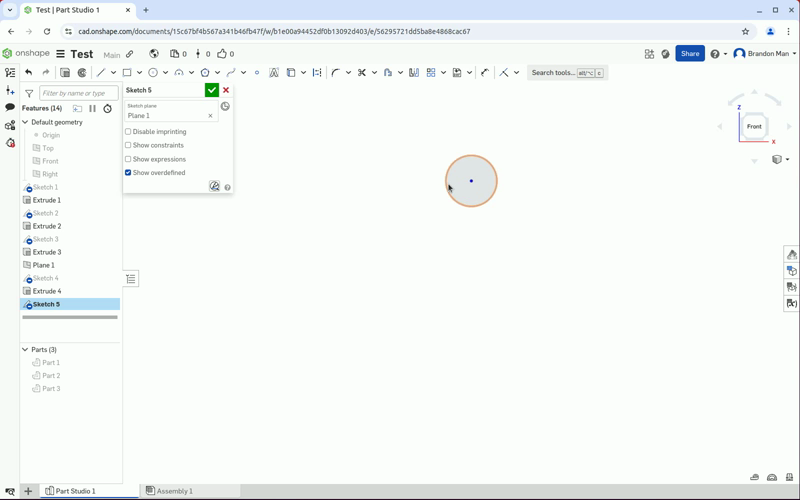
scroll(6)
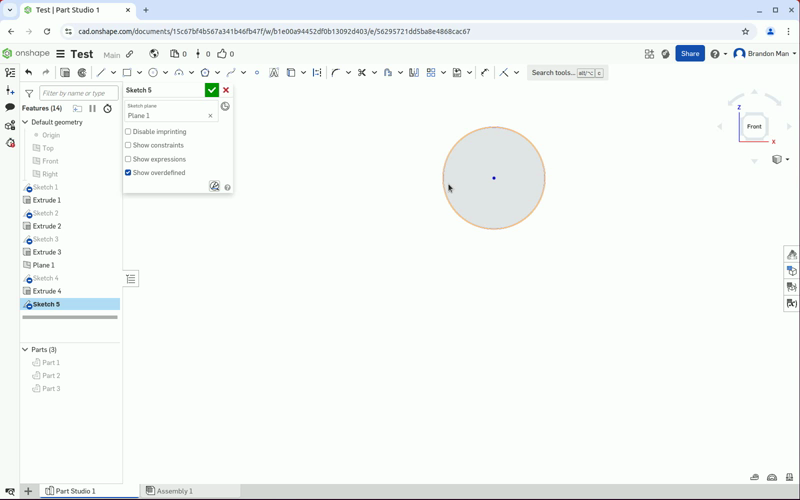
click(448, 183)
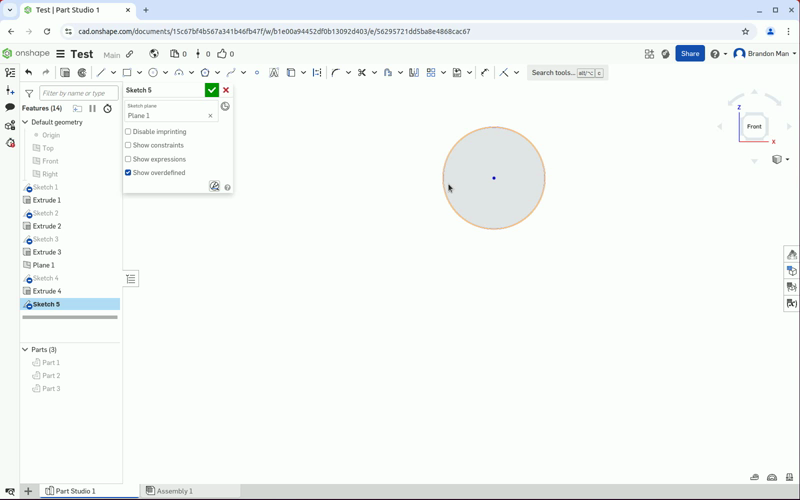
scroll(-6)
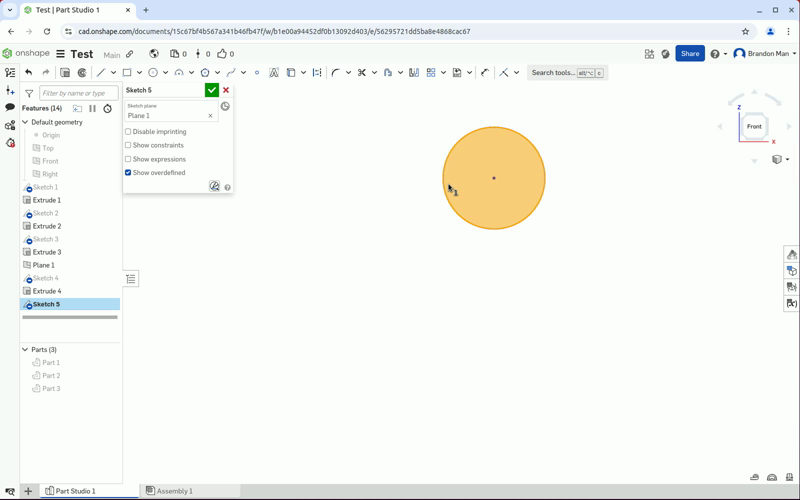
scroll(-6)
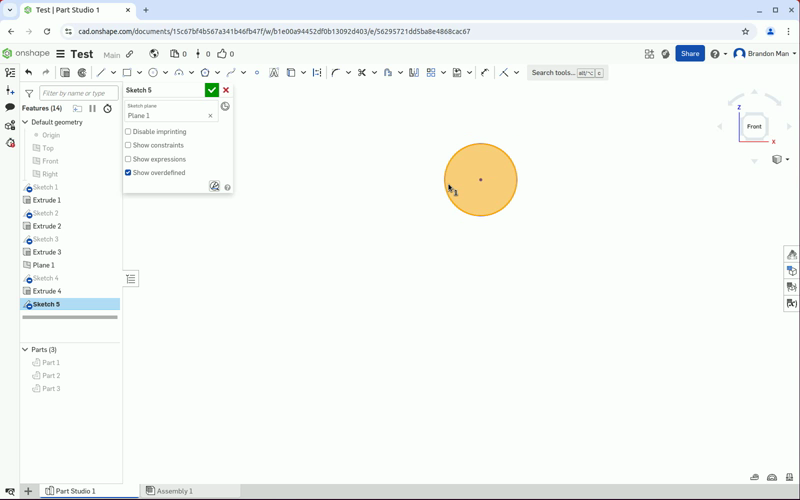
scroll(-6)
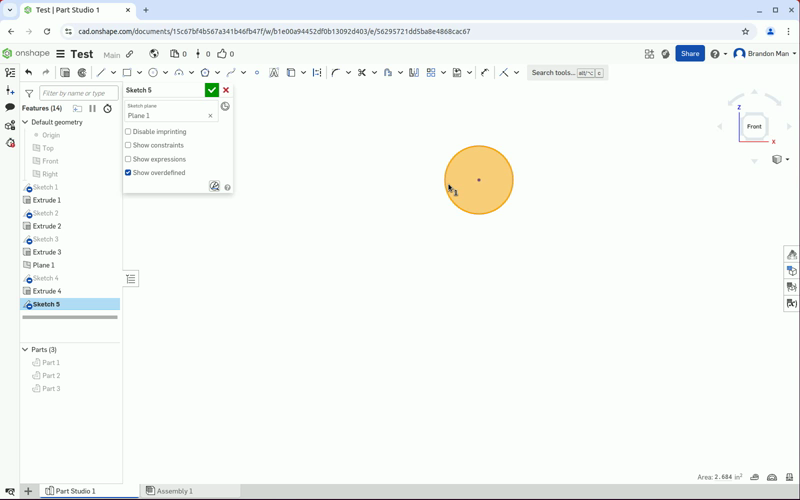
scroll(-6)
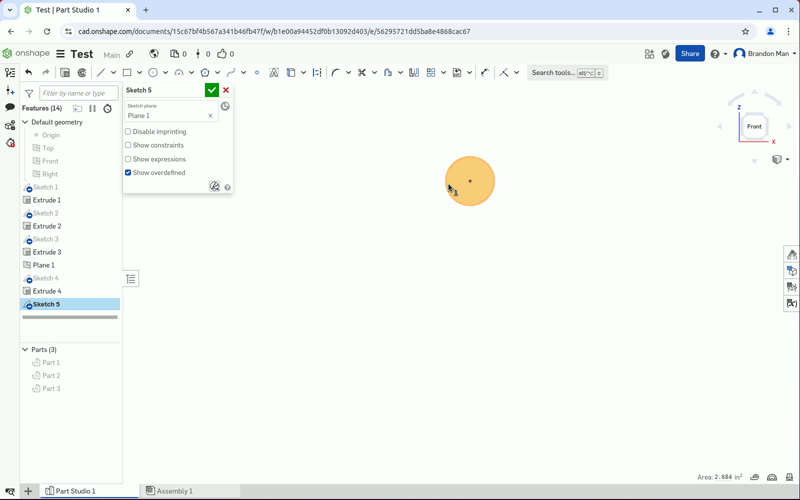
scroll(-6)
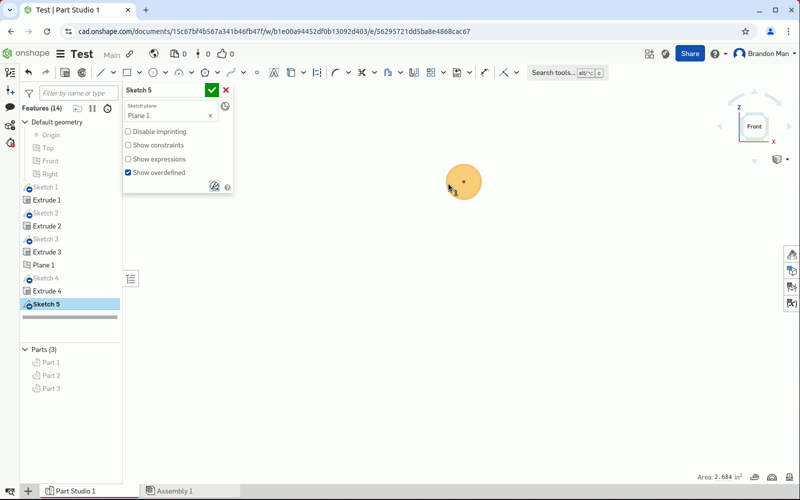
scroll(-6)
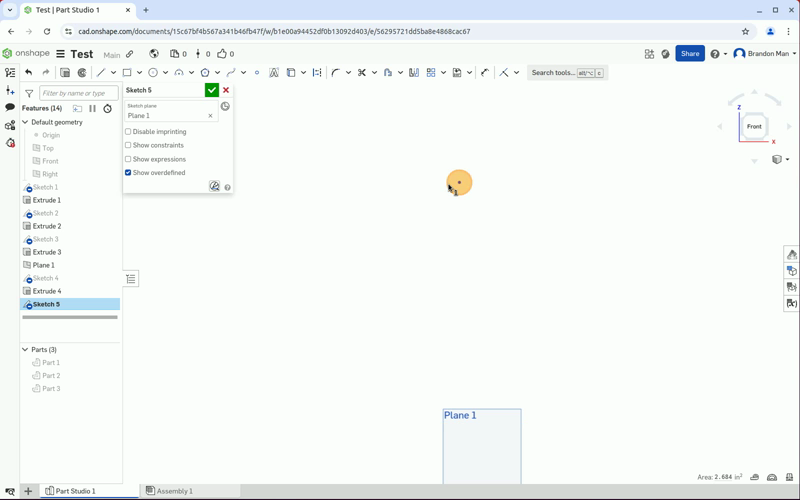
scroll(-6)
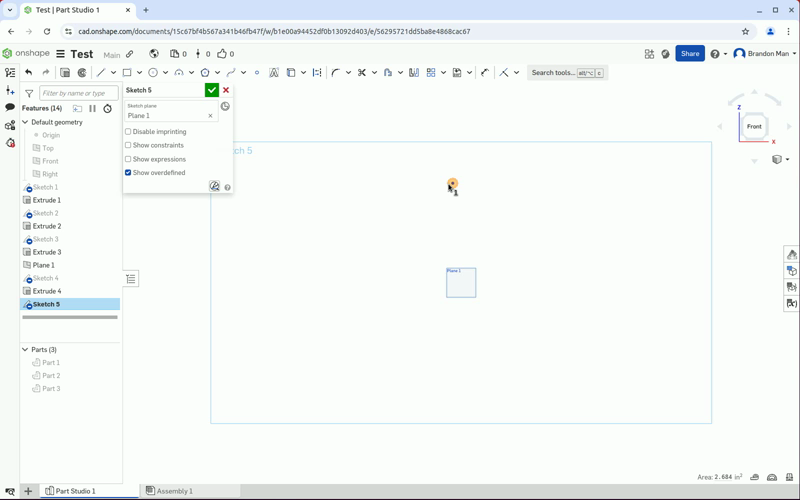
mouse_move(73, 352)
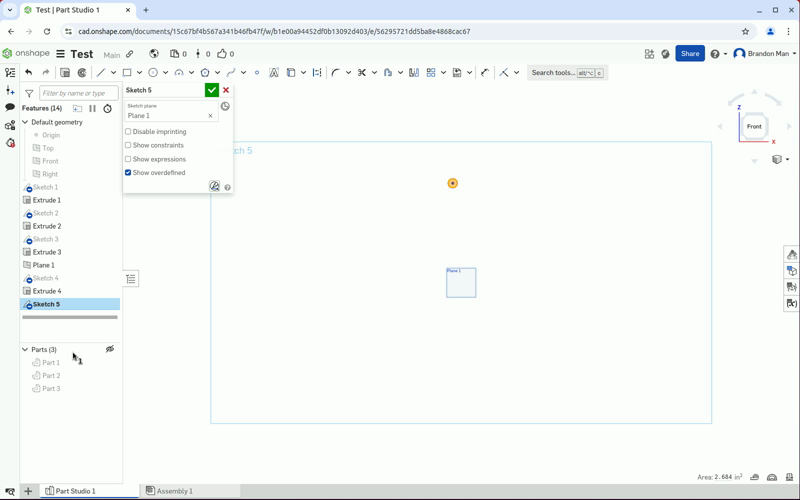
key(shift+y)
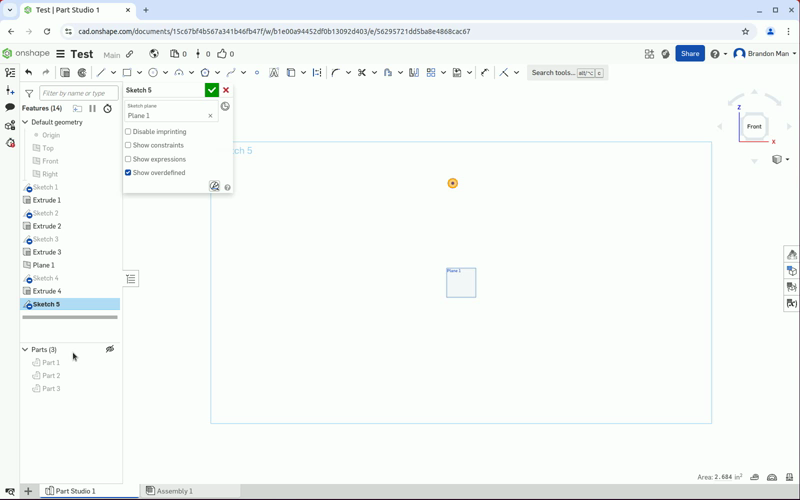
key(shift+e)
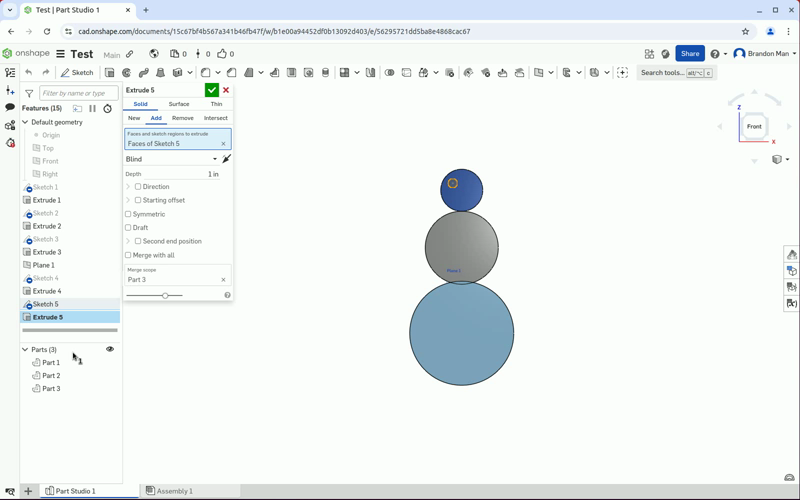
mouse_move(143, 106)
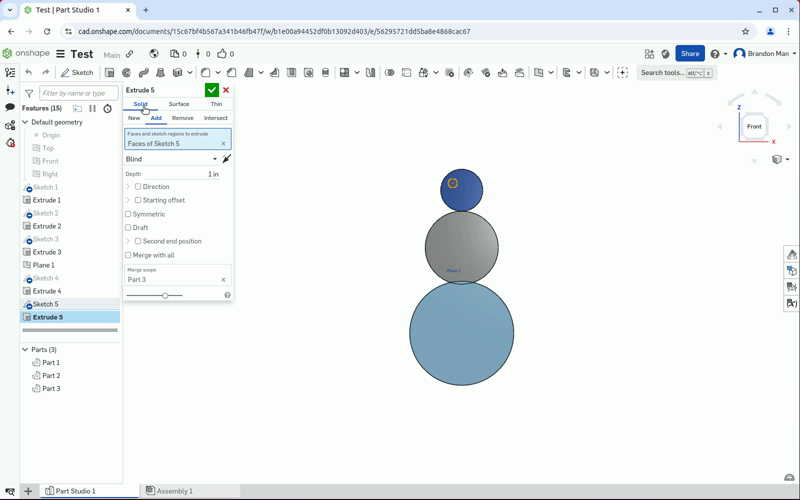
click(143, 106)
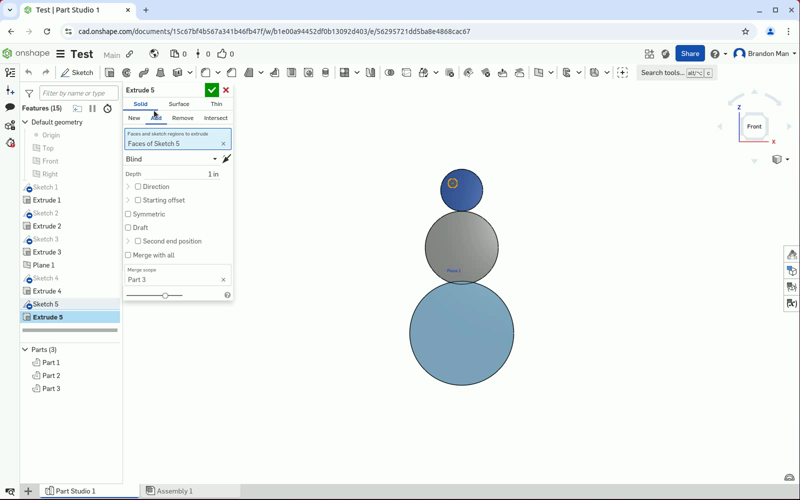
mouse_move(186, 120)
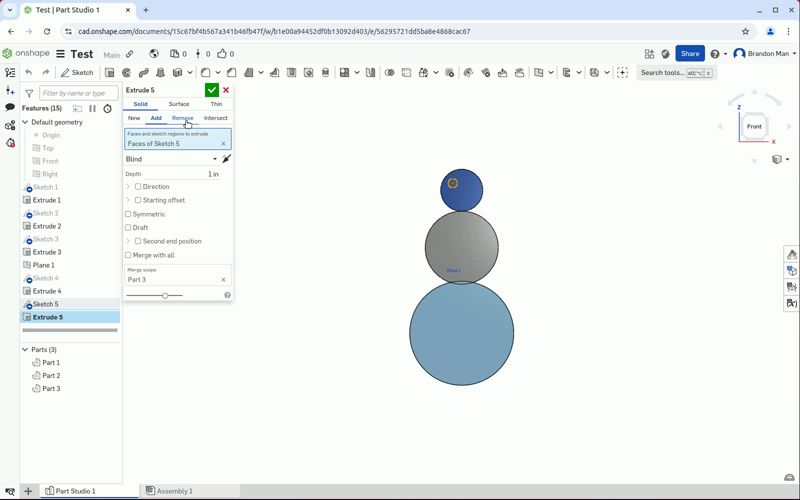
click(186, 120)
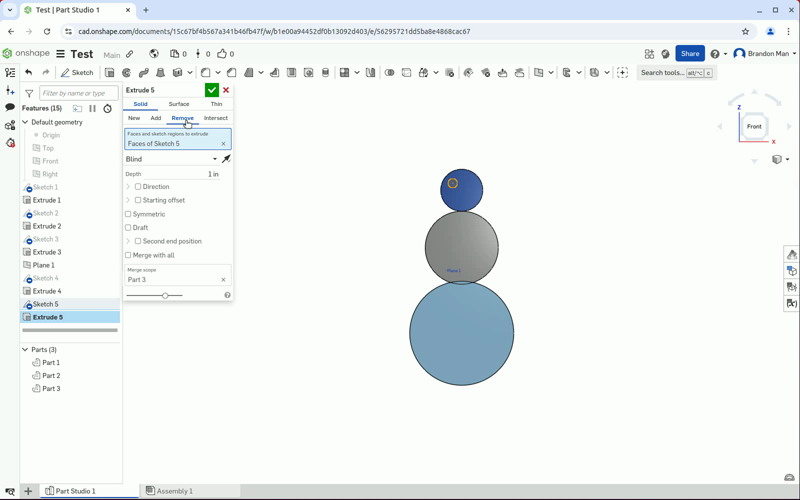
key(tab, 4)
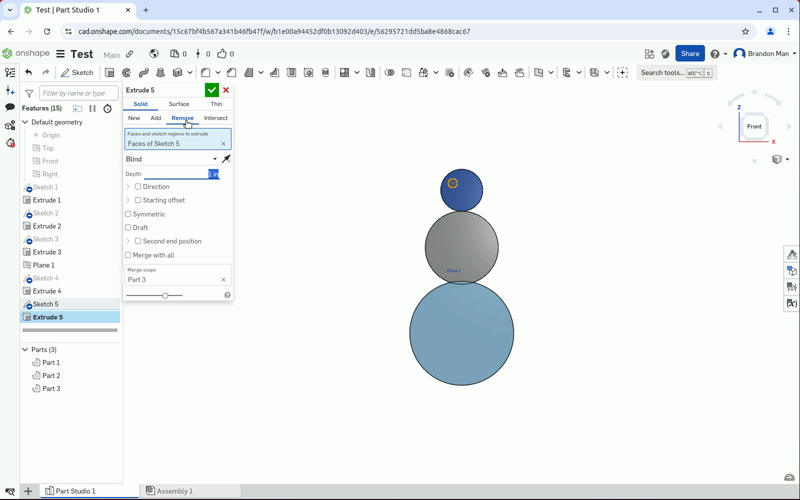
text(8.425)
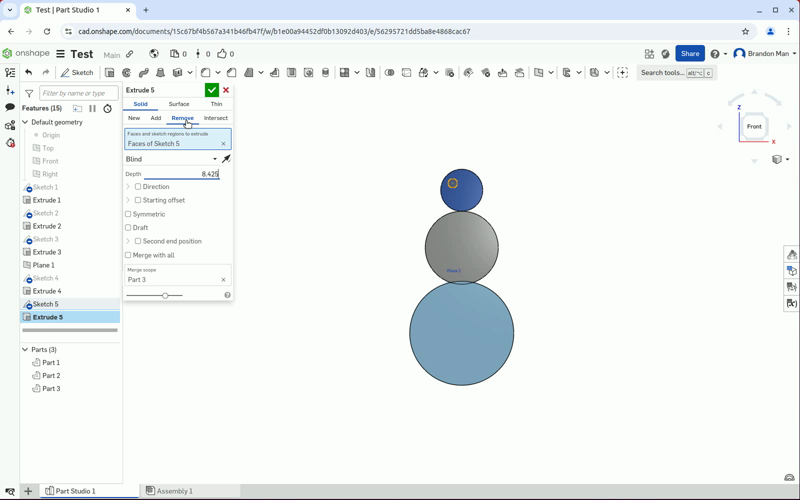
key(tab, 6)
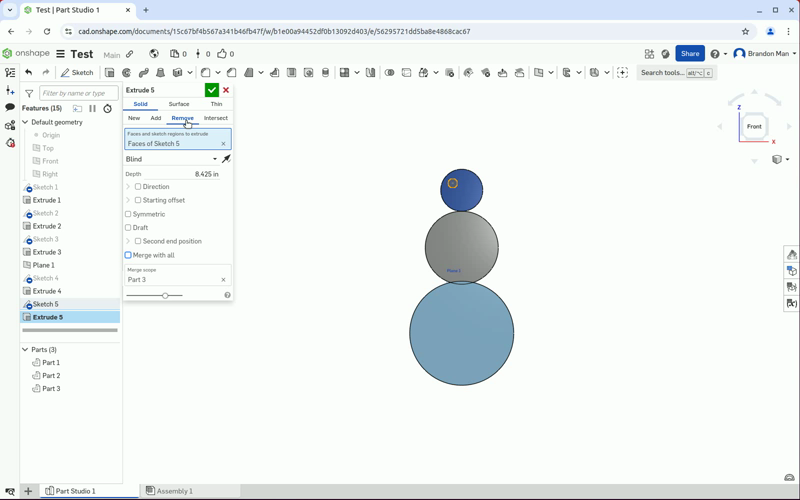
key(space)
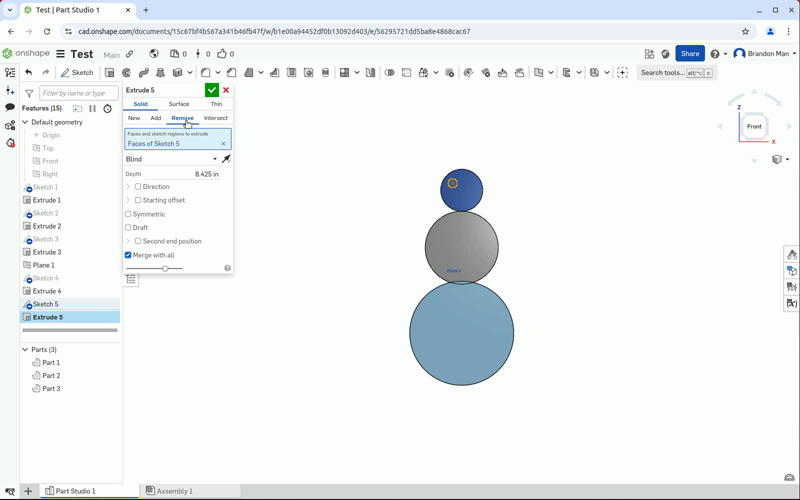
key(enter)
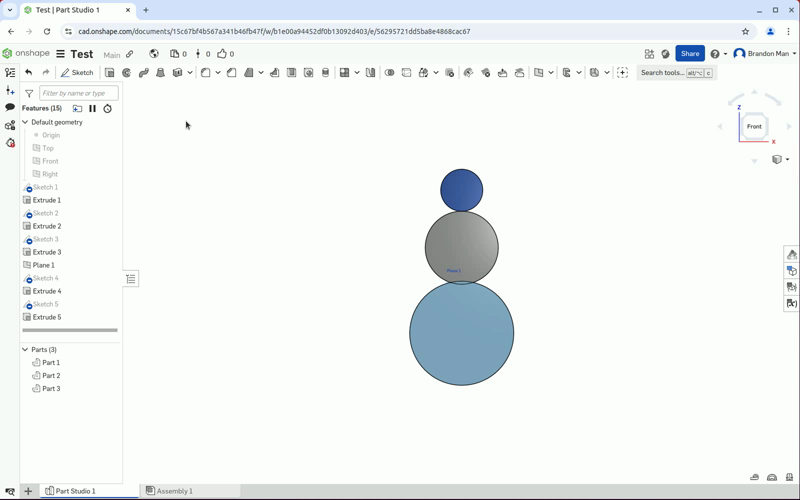
key(shift+h)
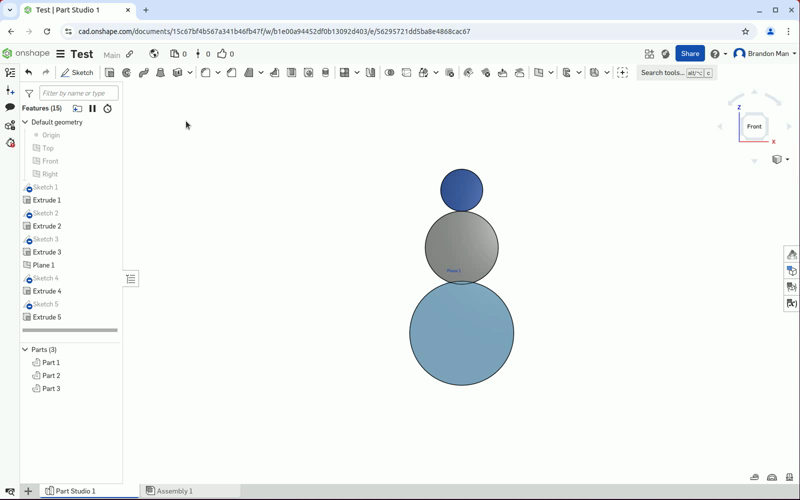
key(shift+h)
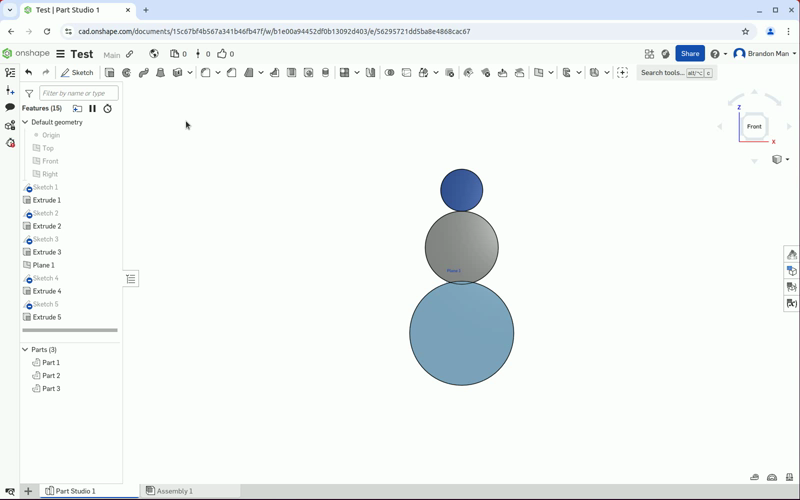
mouse_move(73, 189)
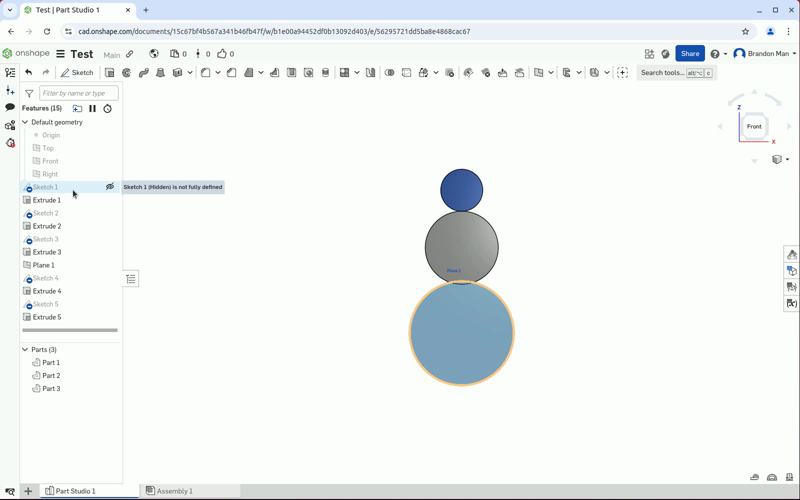
click(73, 189)
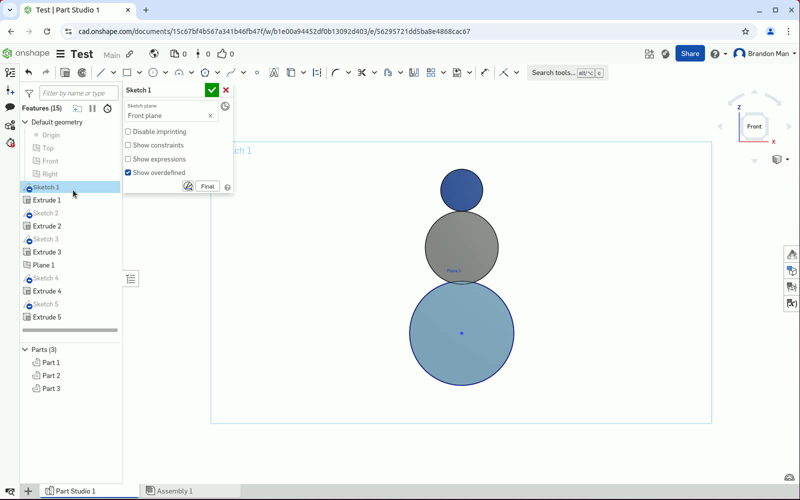
mouse_move(229, 92)
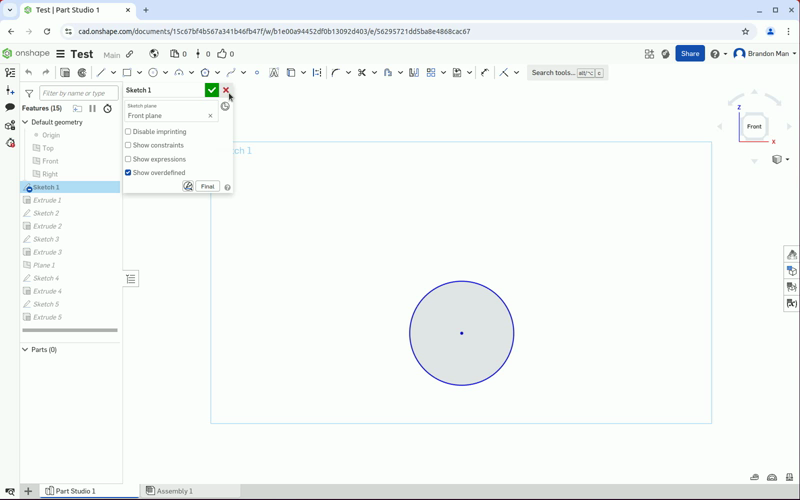
click(229, 92)
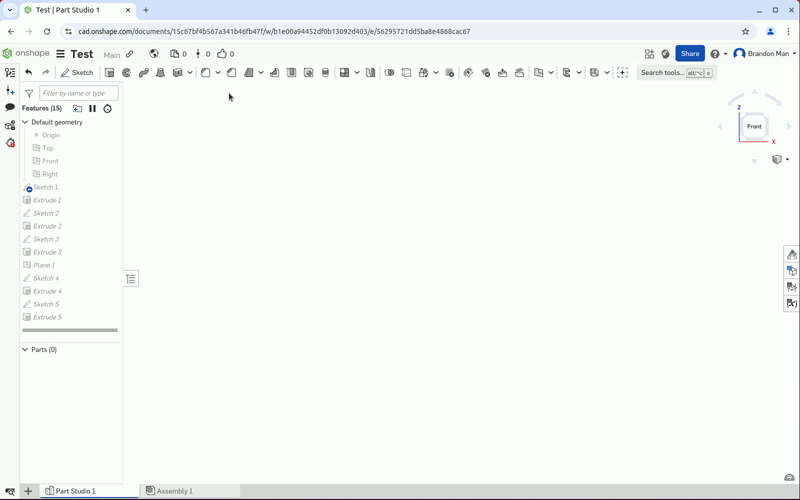
key(shift+s)
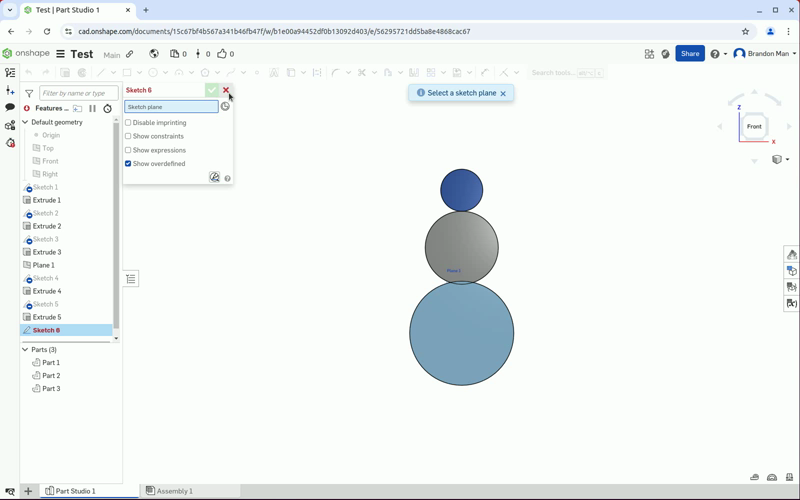
mouse_move(69, 267)
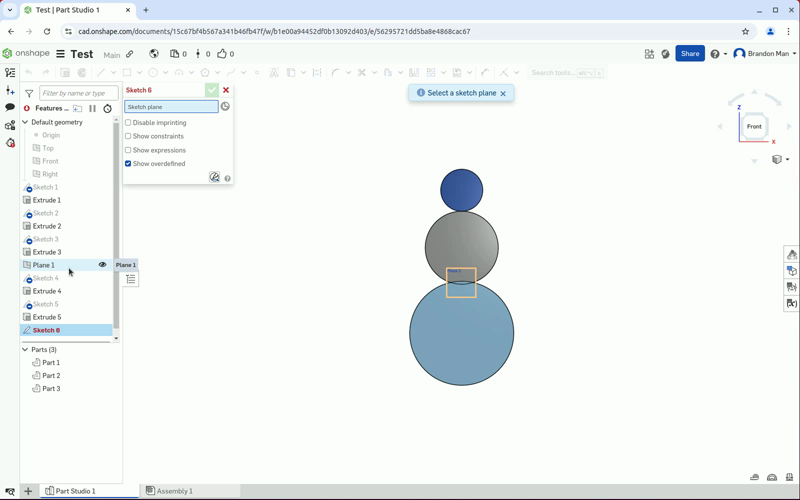
click(69, 267)
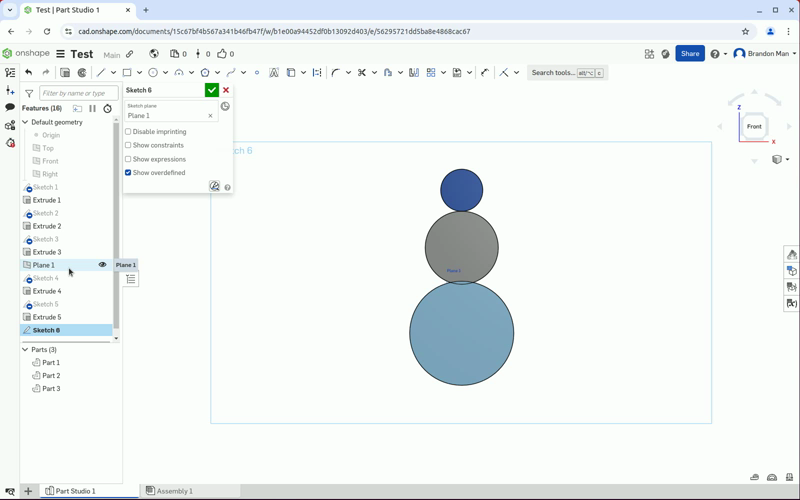
mouse_move(73, 352)
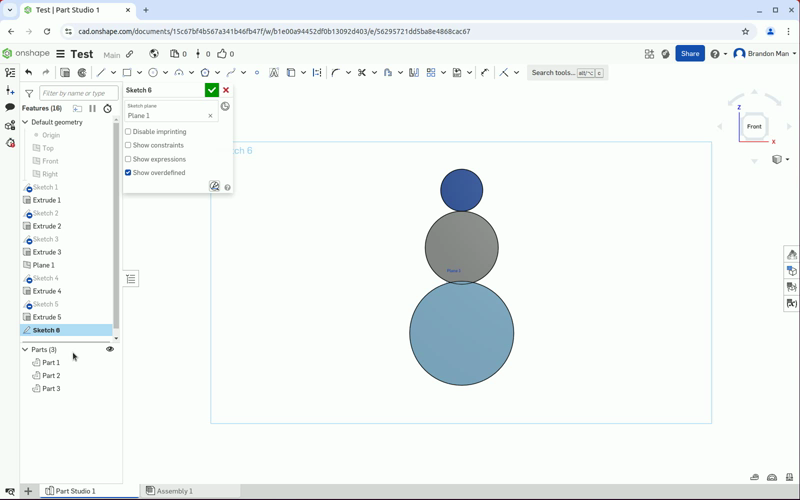
key(y)
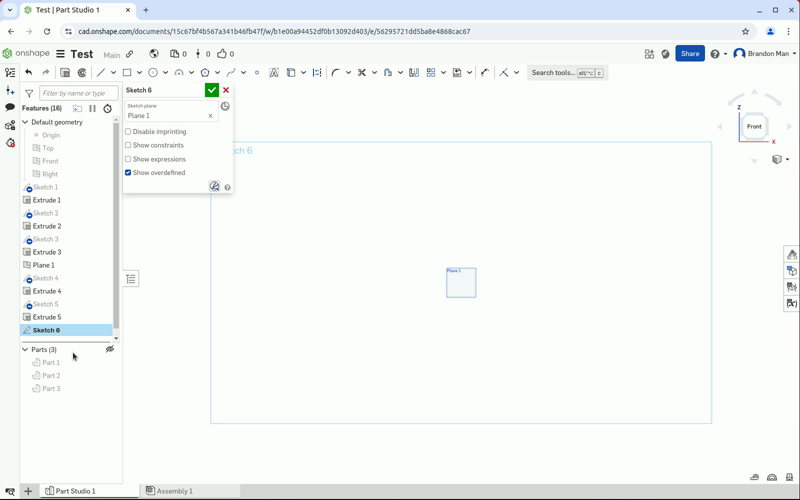
key(l)
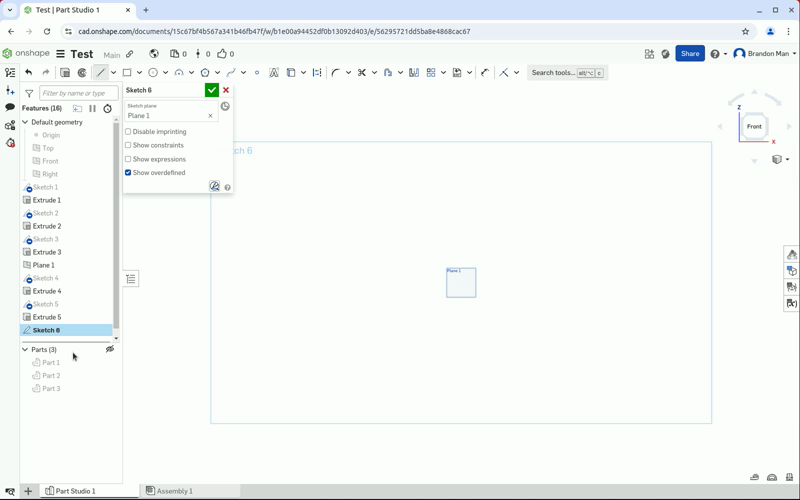
key_down(shift)
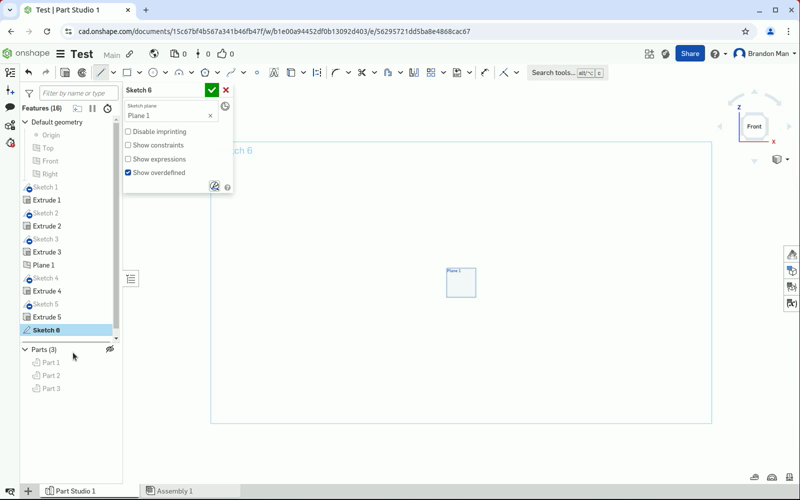
mouse_move(452, 209)
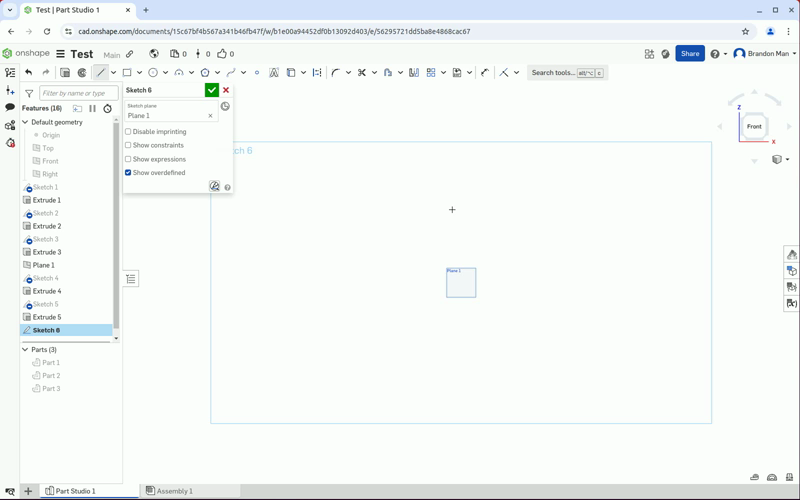
click(452, 209)
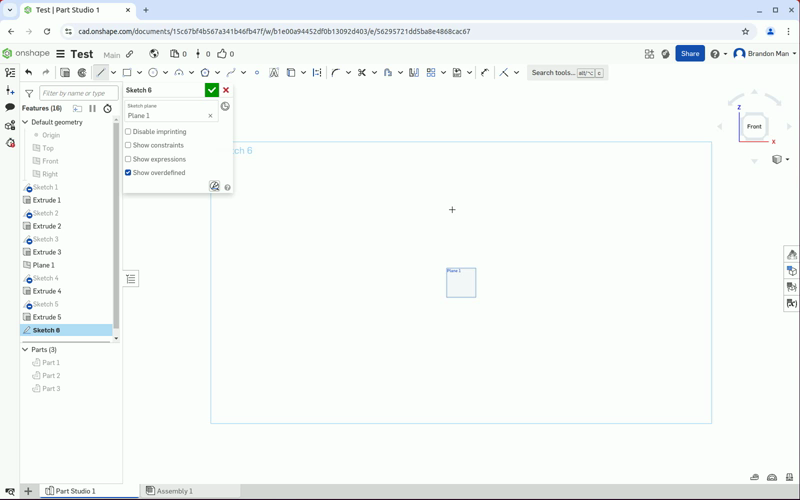
key_up(shift)
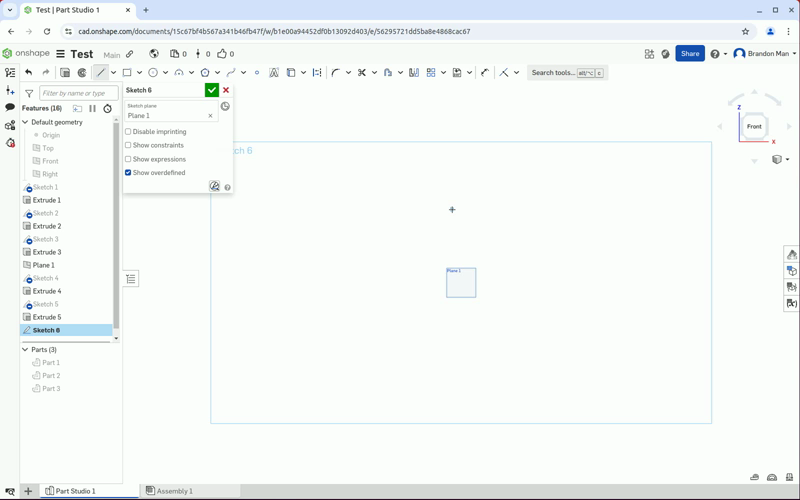
key_down(shift)
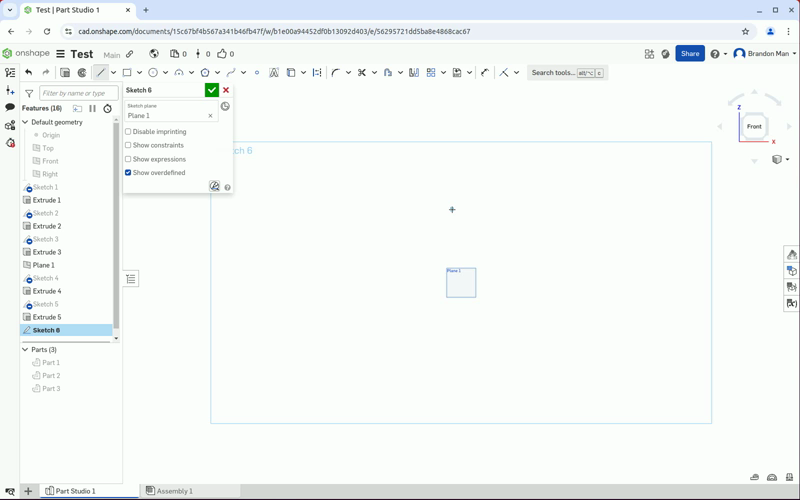
mouse_move(482, 209)
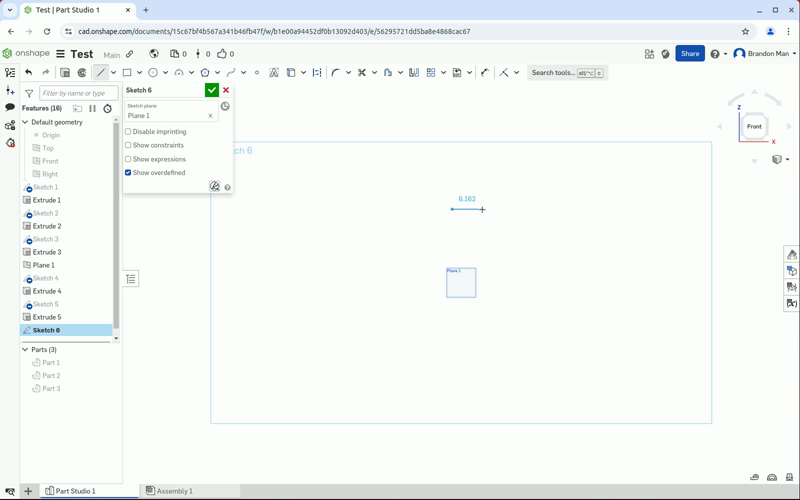
mouse_move(469, 209)
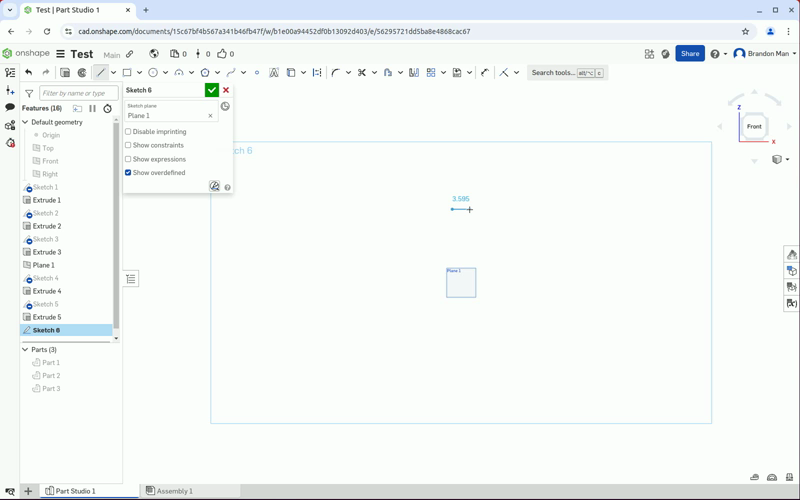
click(469, 209)
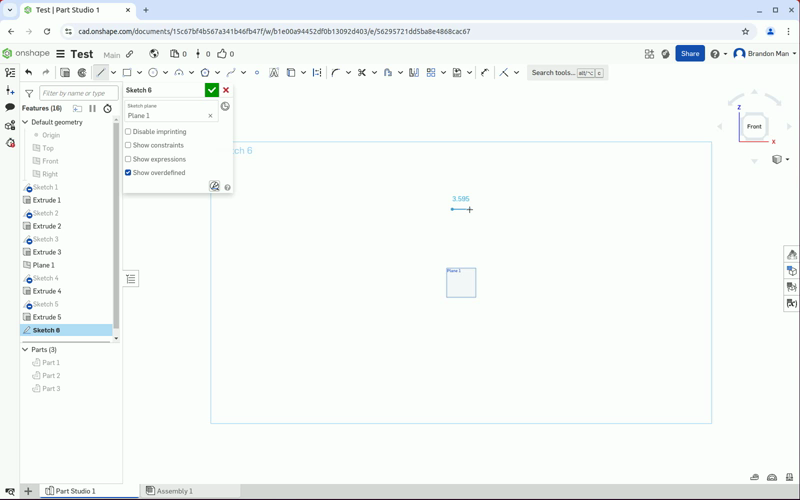
key_up(shift)
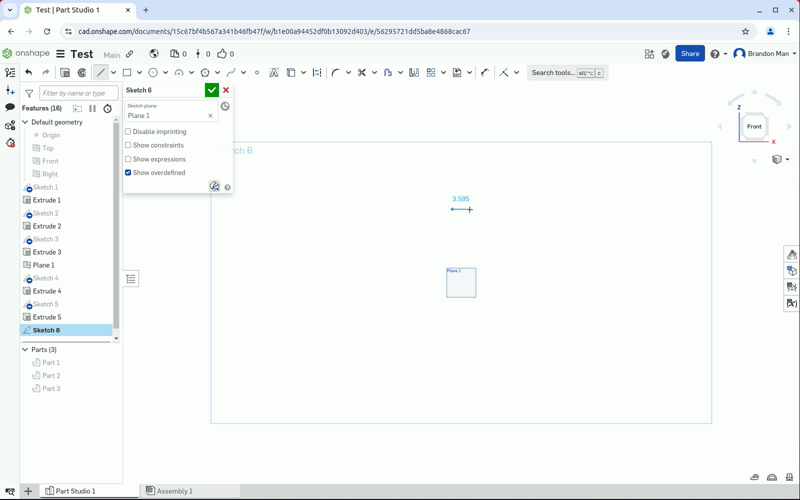
key_down(shift)
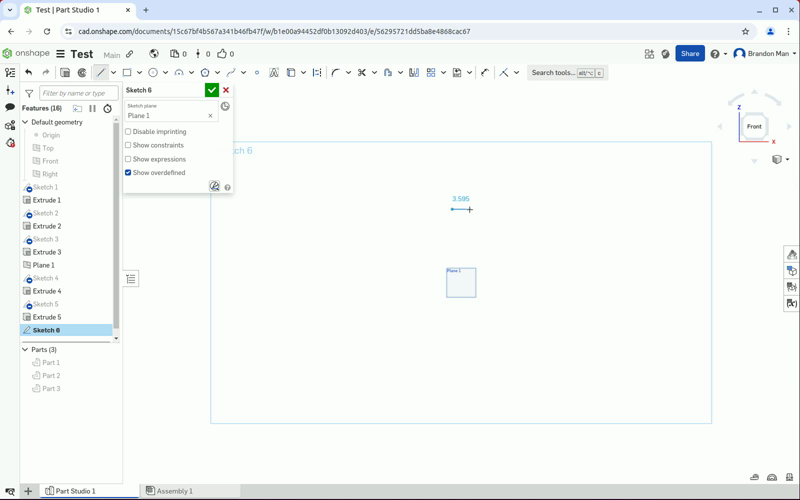
mouse_move(499, 209)
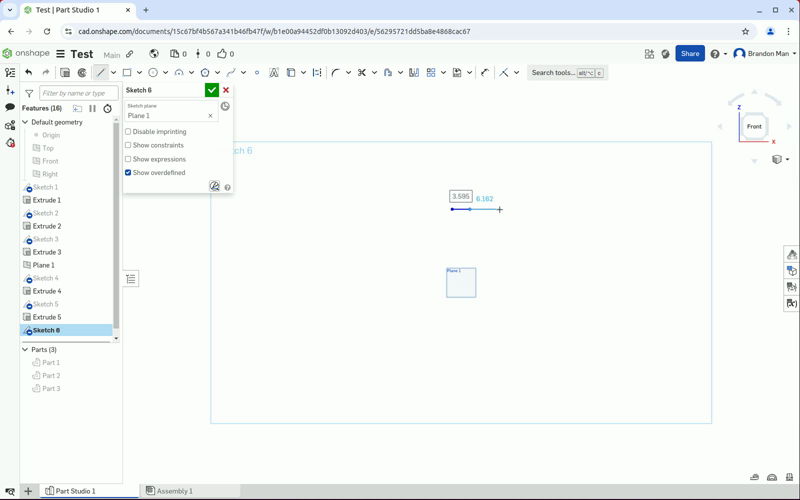
mouse_move(469, 199)
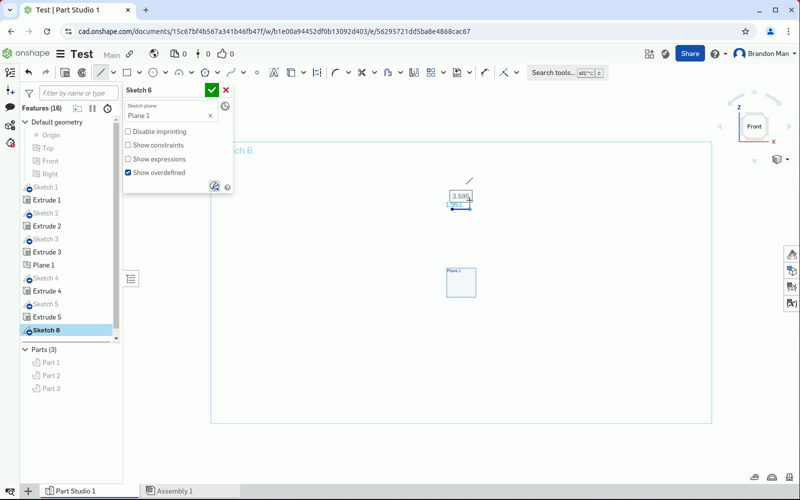
click(469, 199)
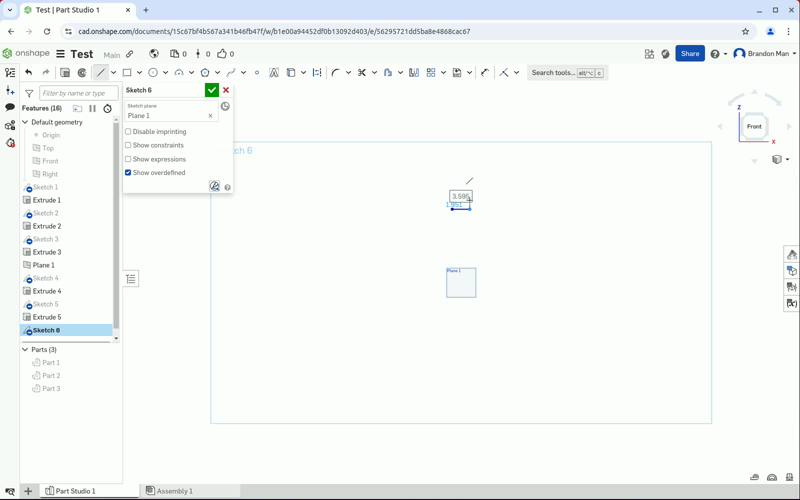
key_up(shift)
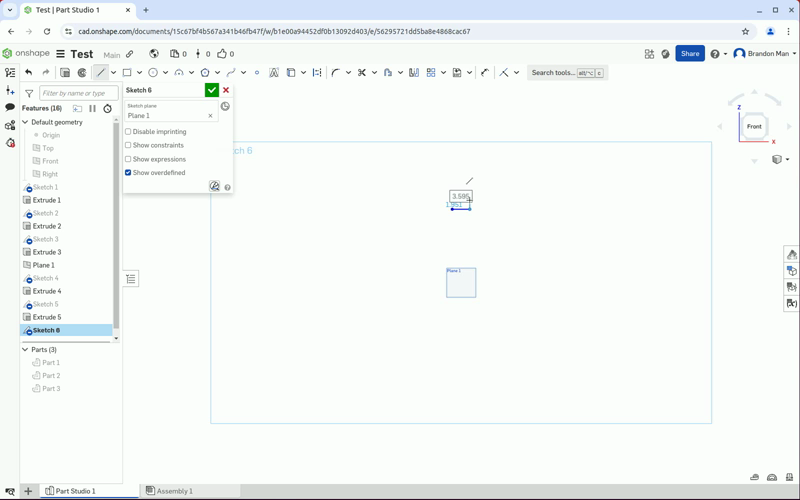
key_down(shift)
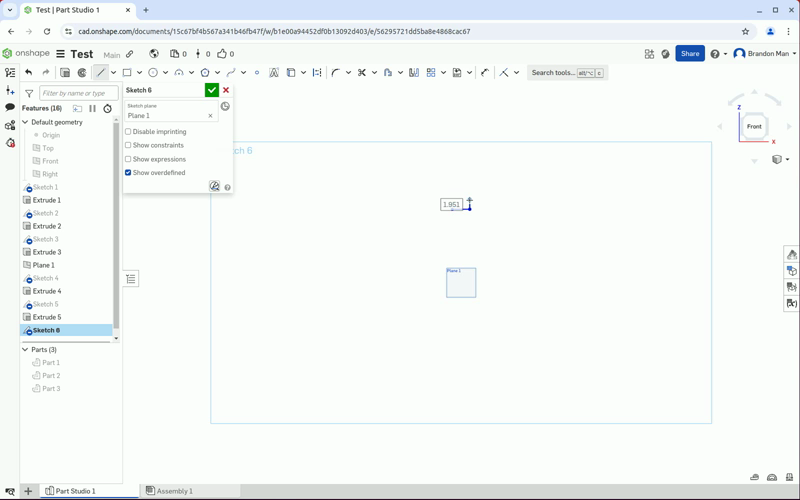
mouse_move(499, 199)
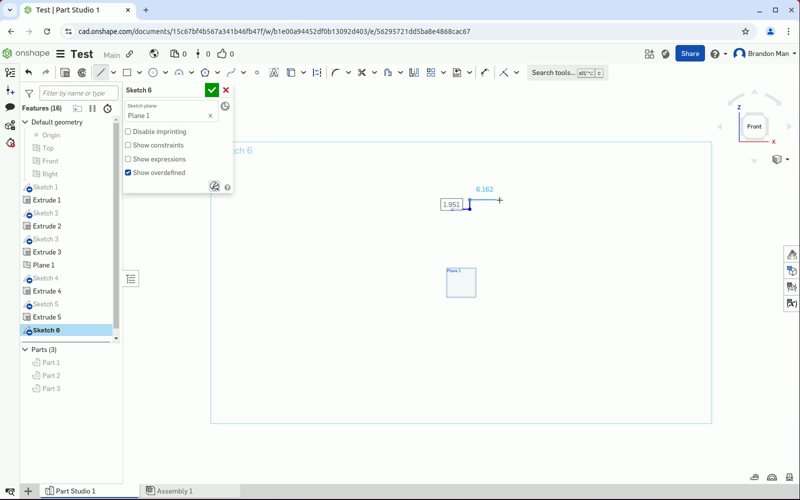
mouse_move(452, 199)
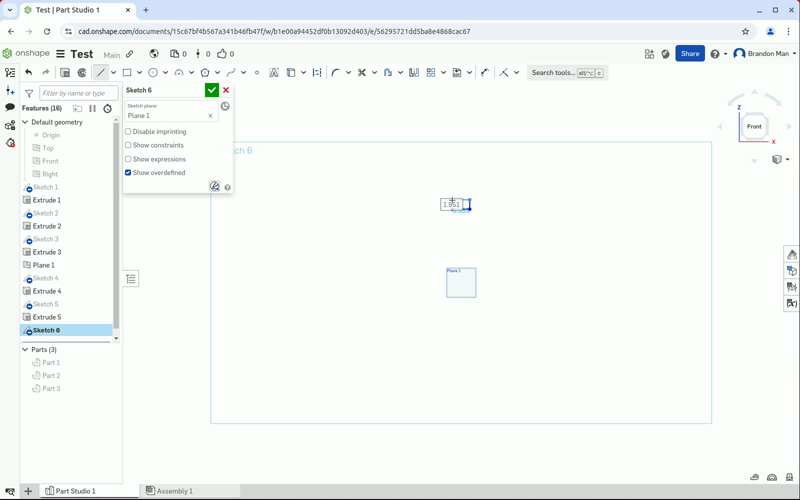
click(452, 199)
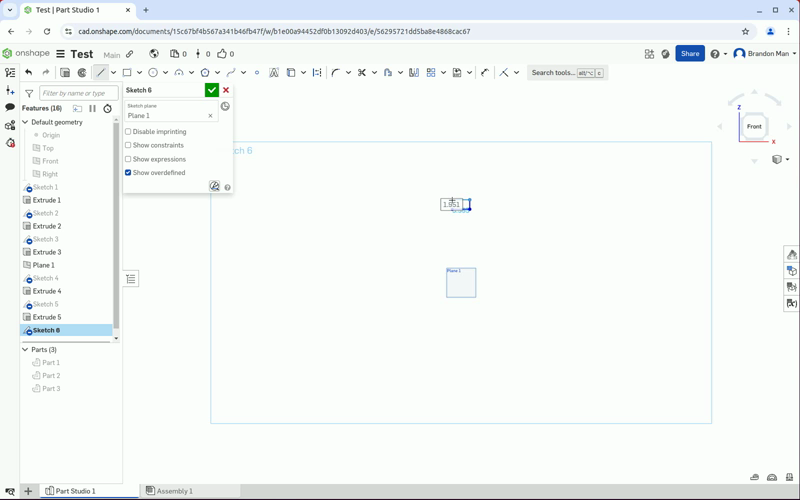
key_up(shift)
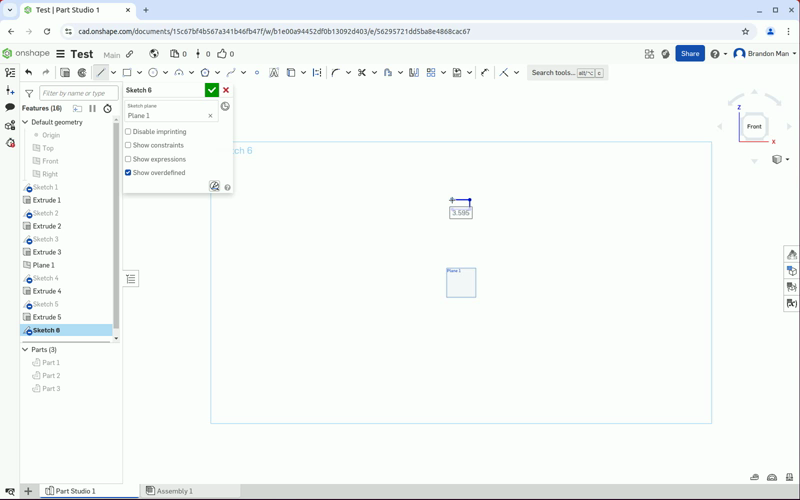
mouse_move(482, 199)
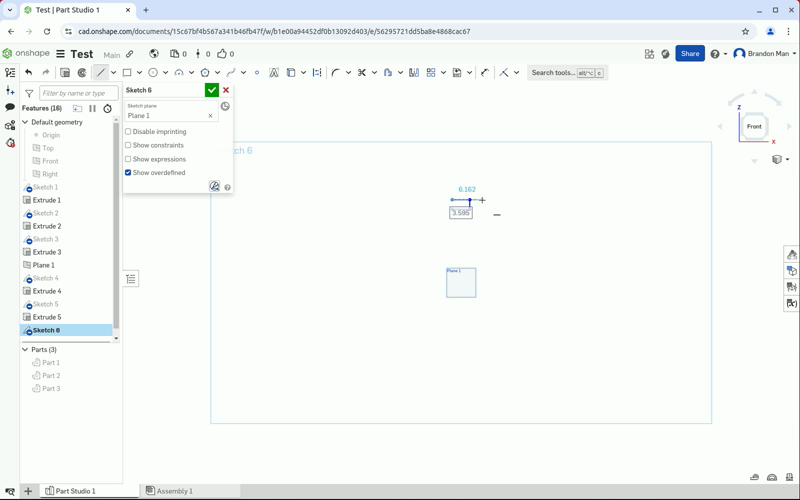
key_down(shift)
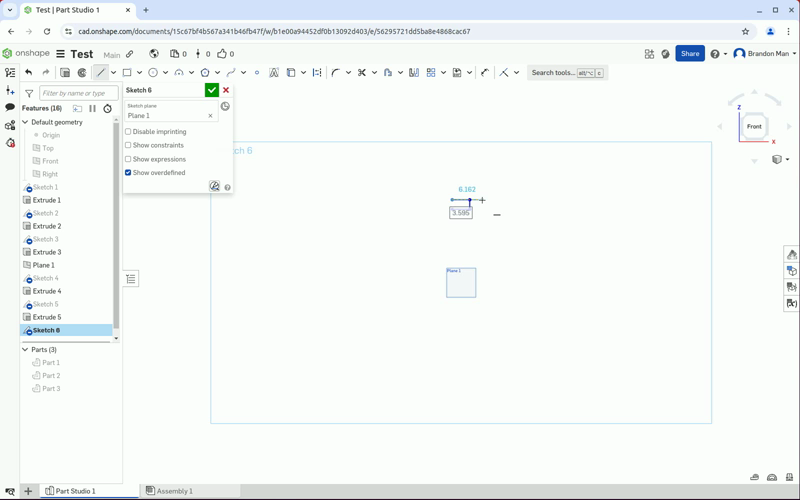
mouse_move(452, 209)
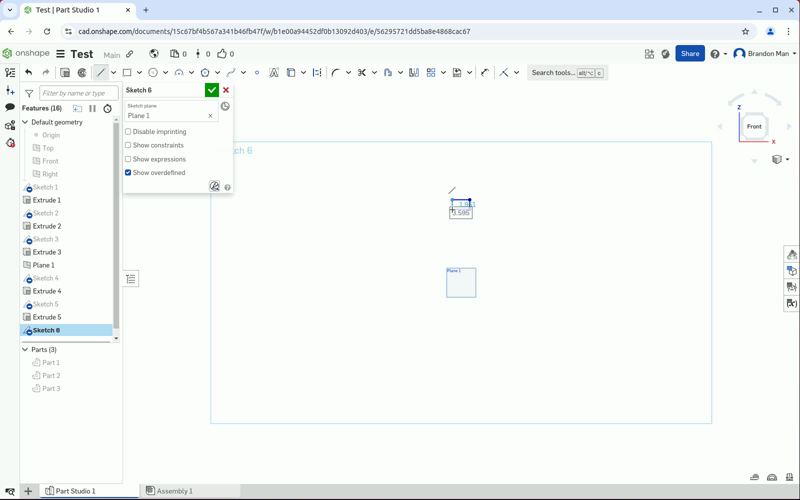
key_up(shift)
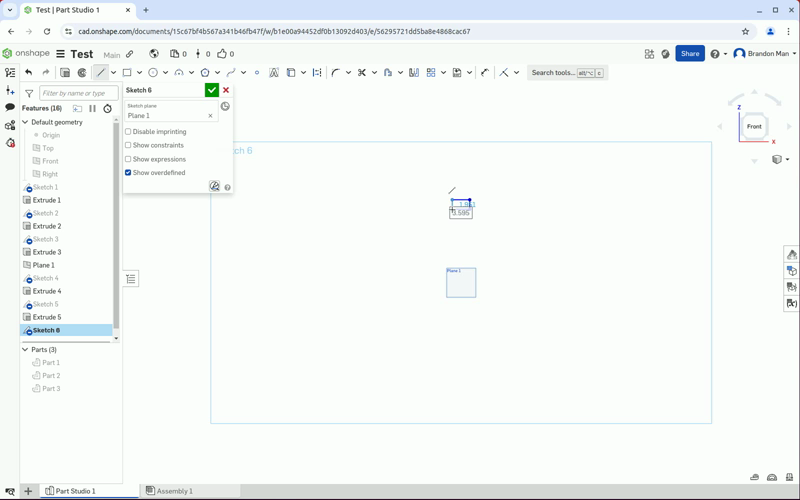
click(452, 209)
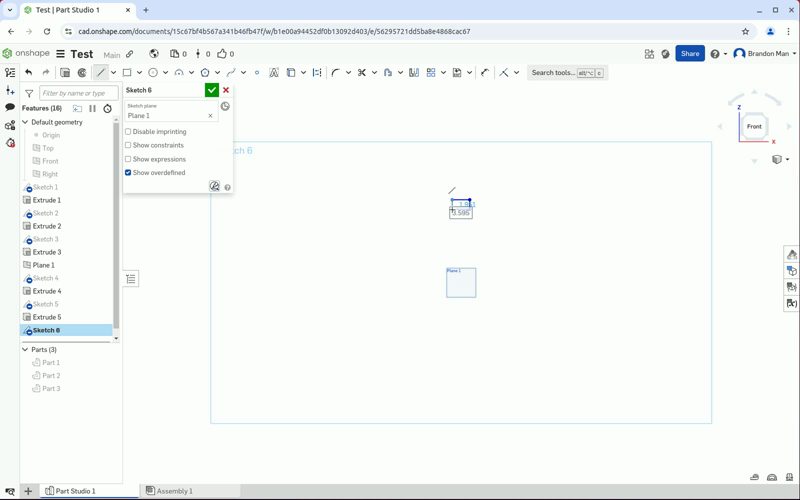
key(esc)
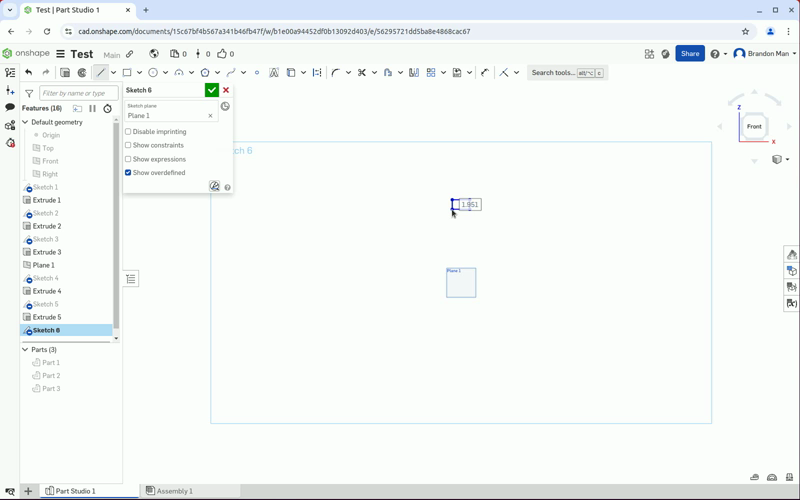
mouse_move(454, 202)
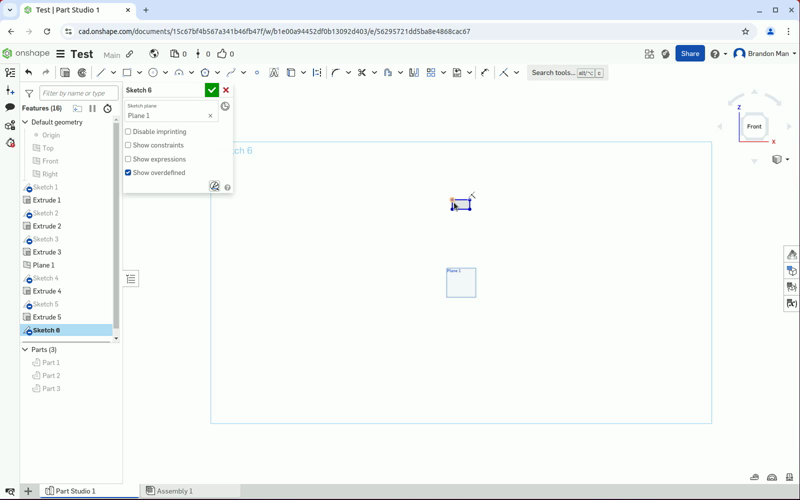
scroll(6)
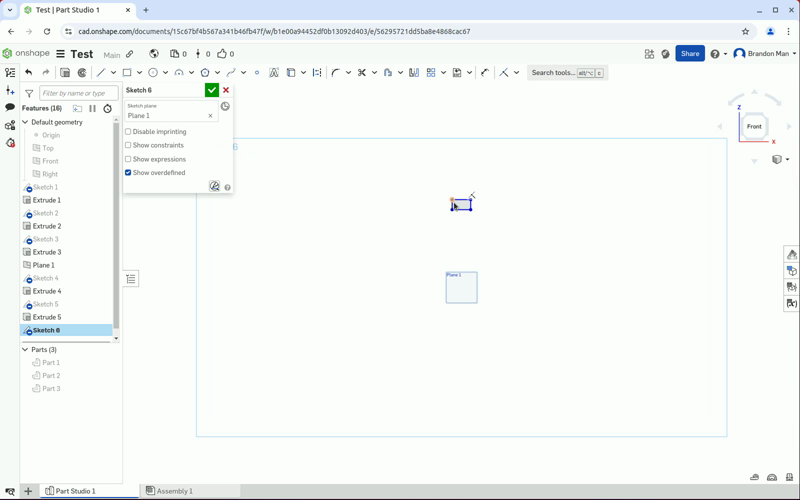
scroll(6)
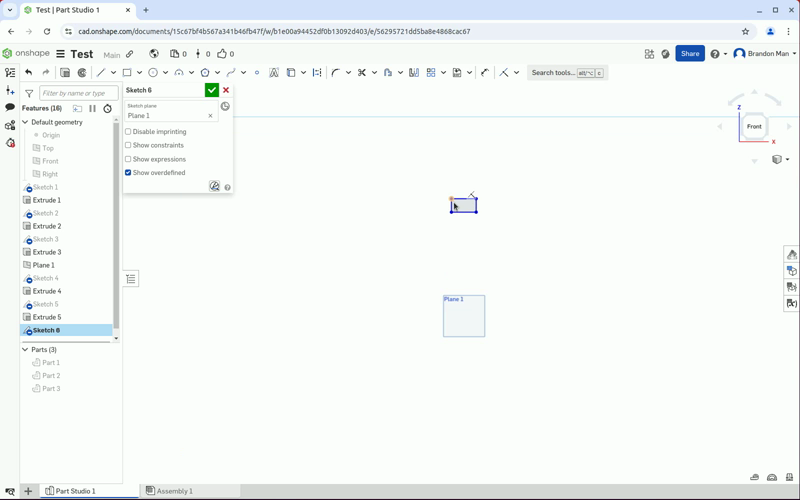
scroll(6)
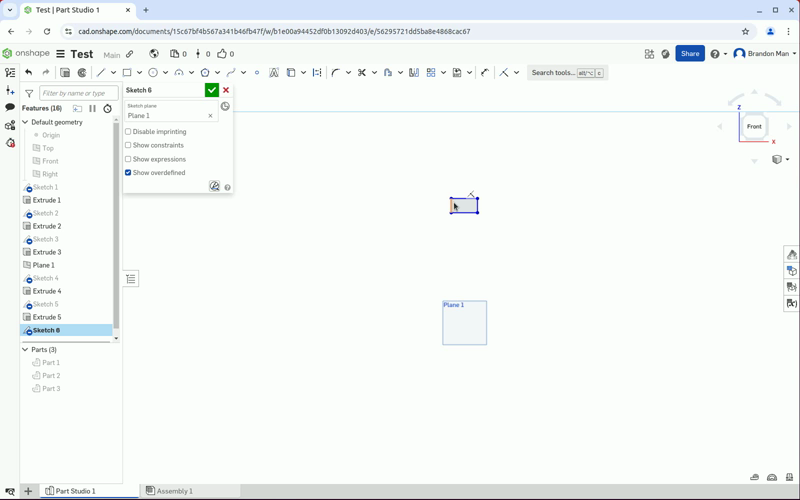
scroll(6)
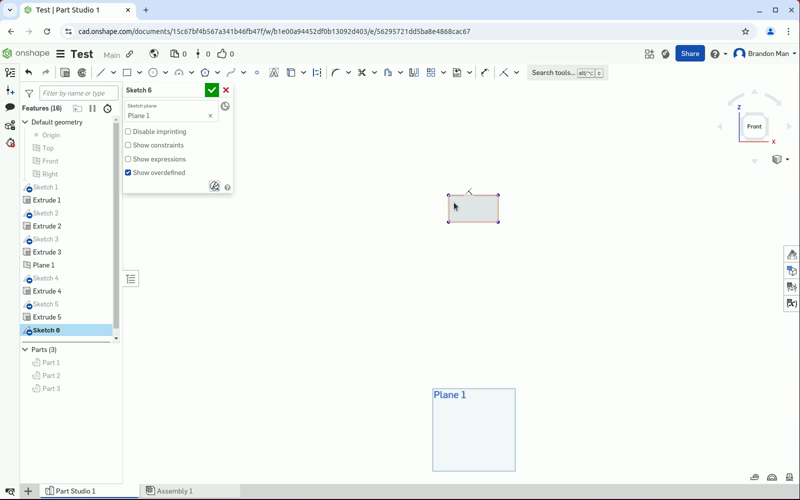
scroll(6)
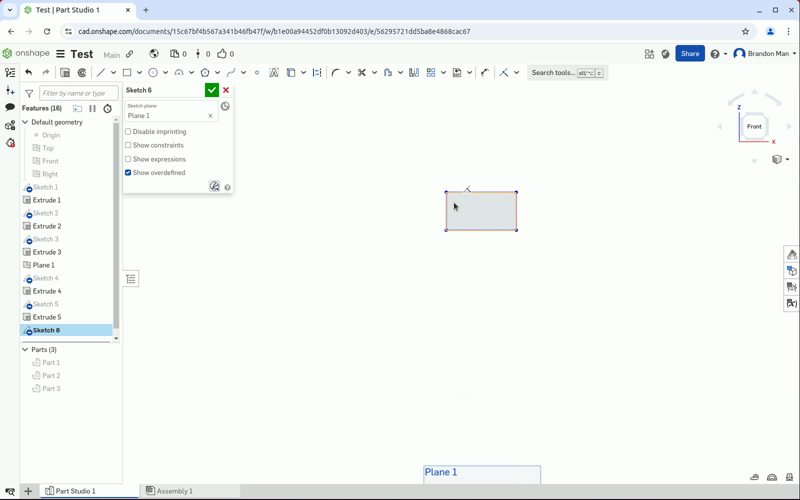
scroll(6)
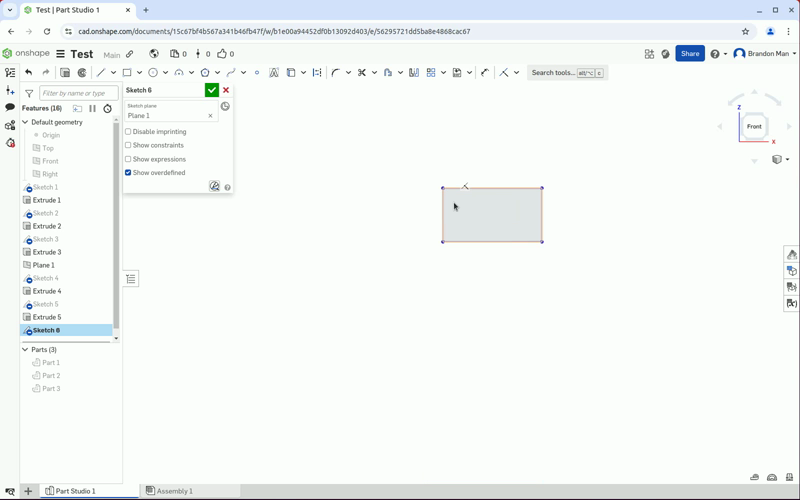
scroll(6)
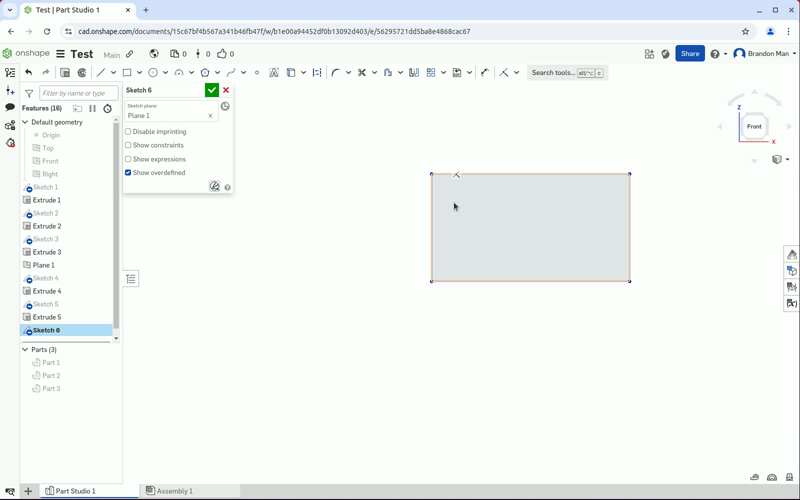
click(454, 202)
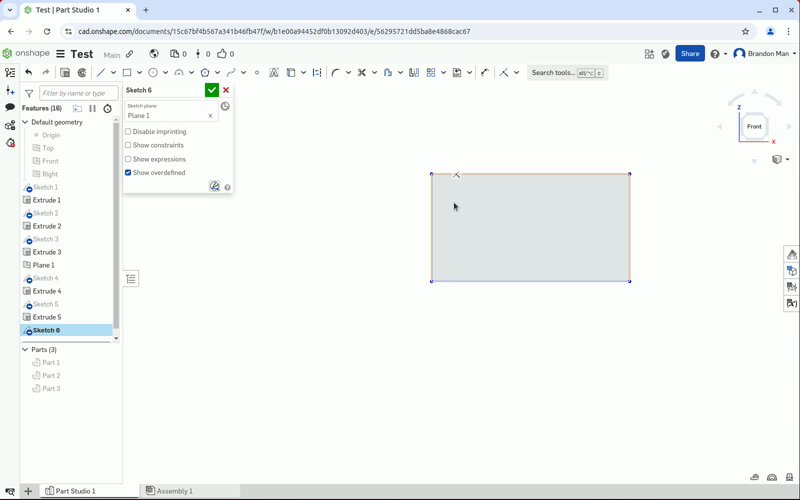
scroll(-6)
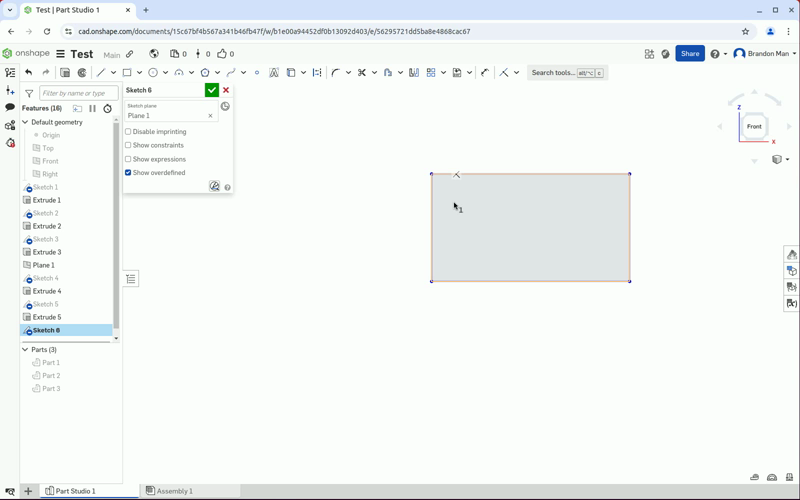
scroll(-6)
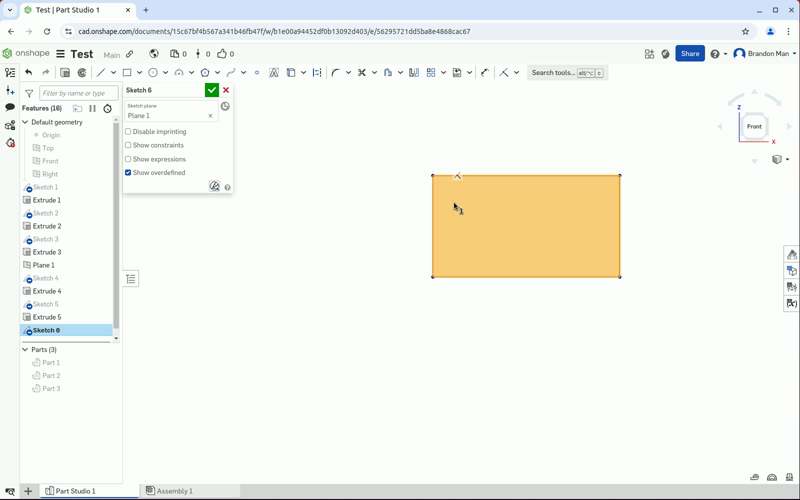
scroll(-6)
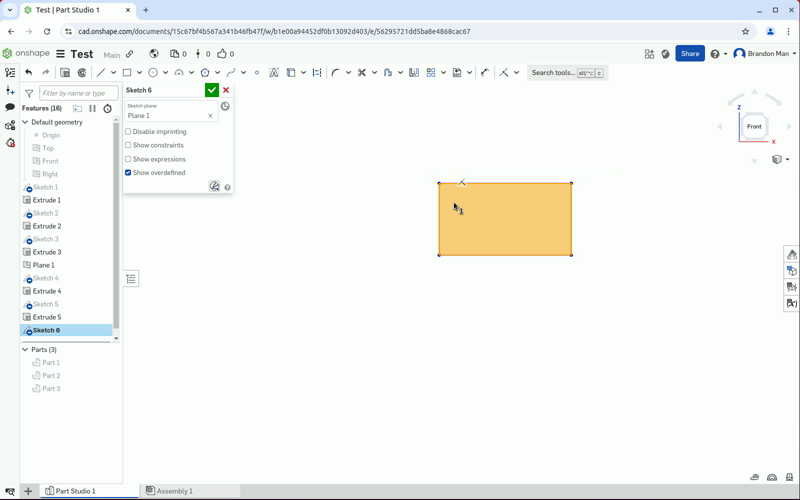
scroll(-6)
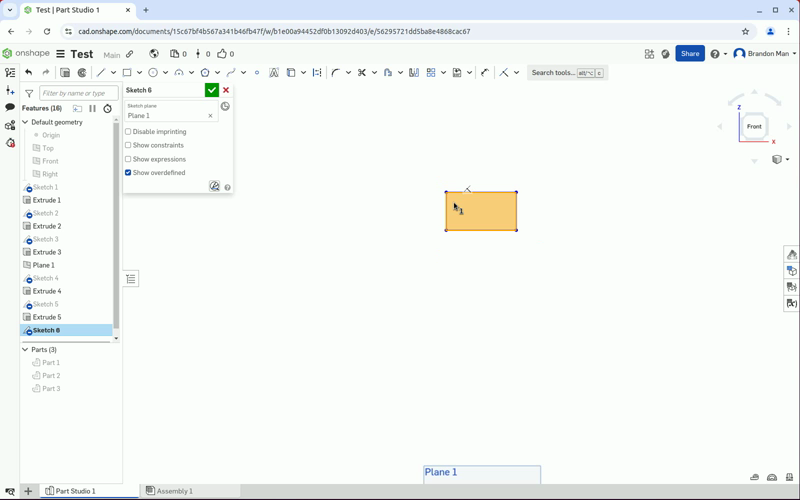
scroll(-6)
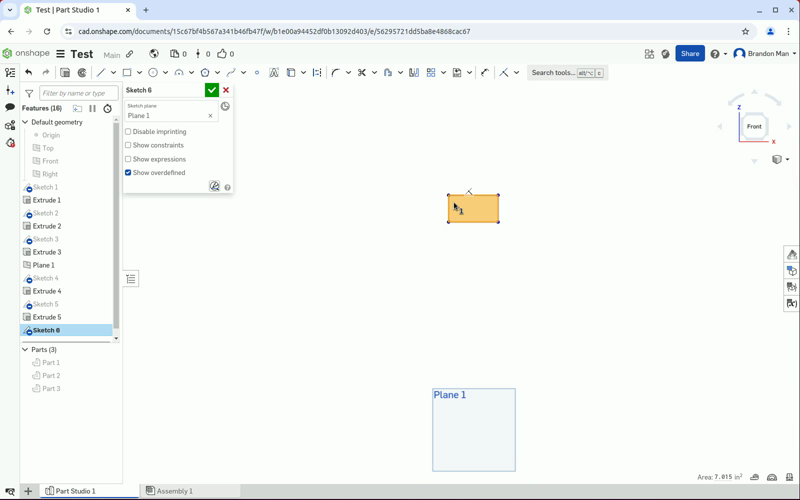
scroll(-6)
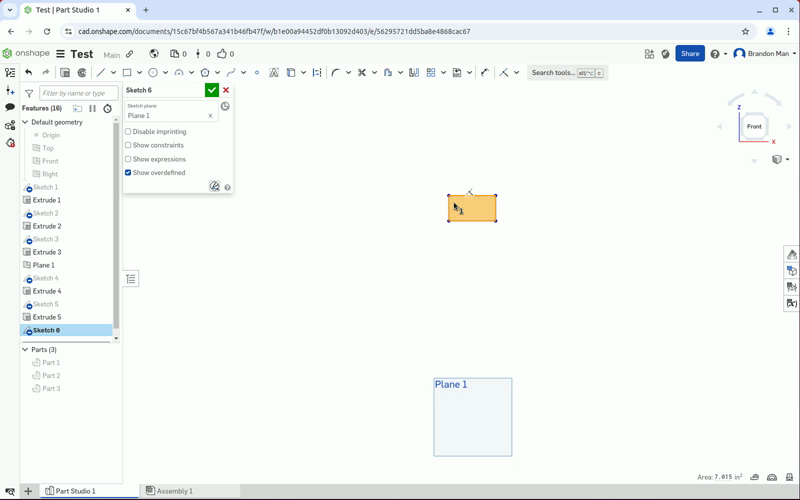
scroll(-6)
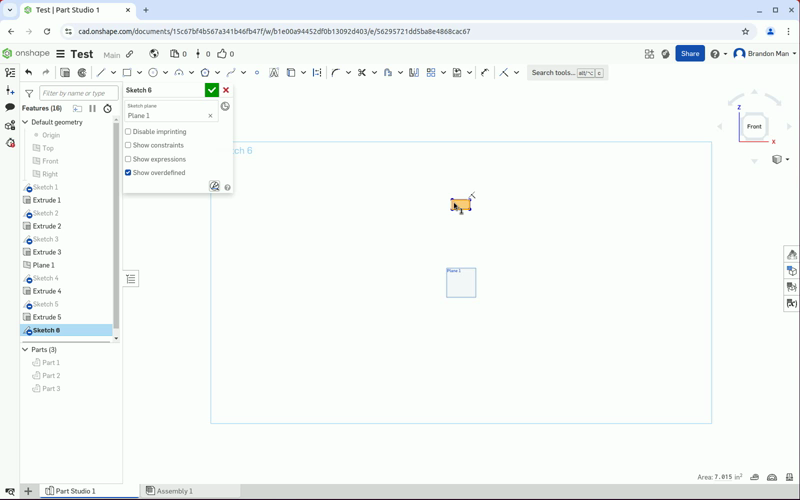
mouse_move(73, 352)
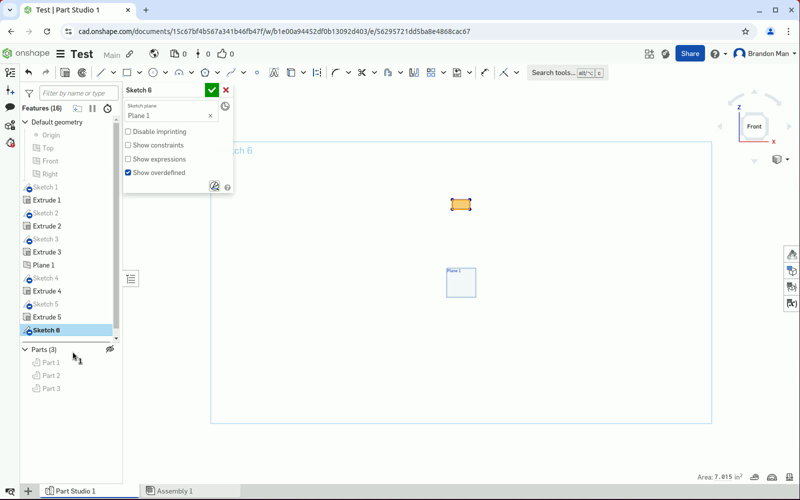
key(shift+y)
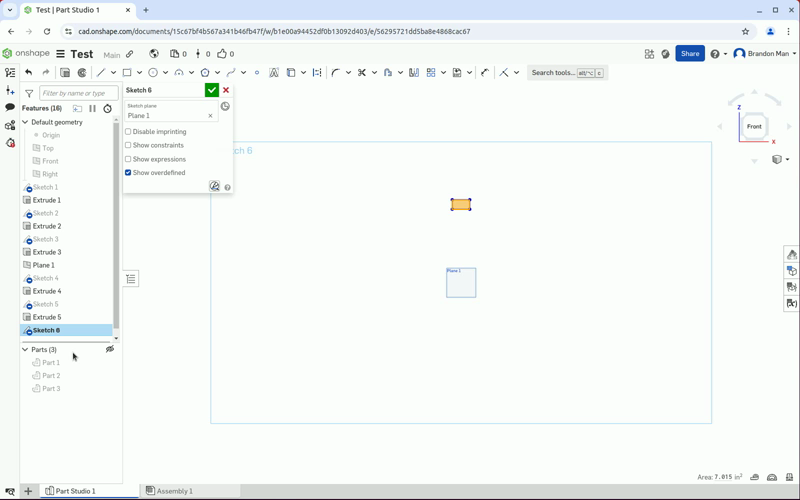
key(shift+e)
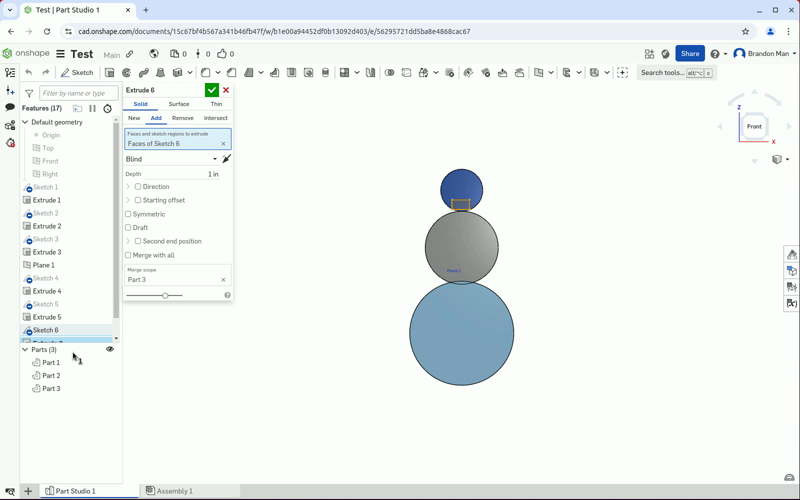
mouse_move(143, 106)
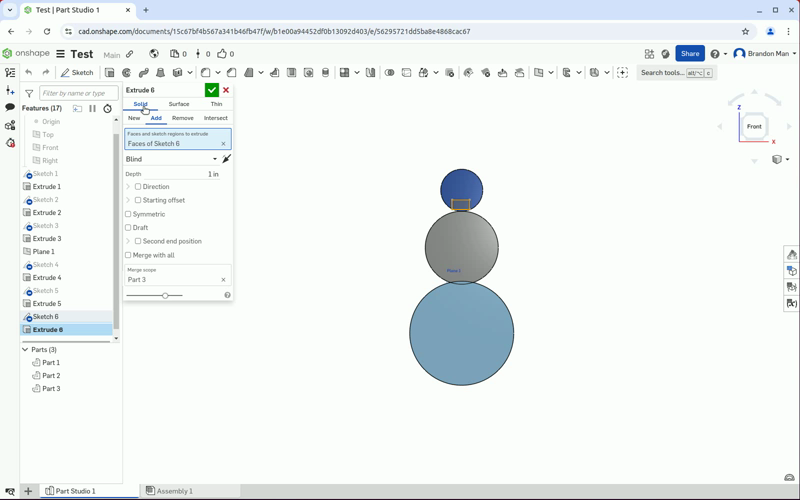
click(143, 106)
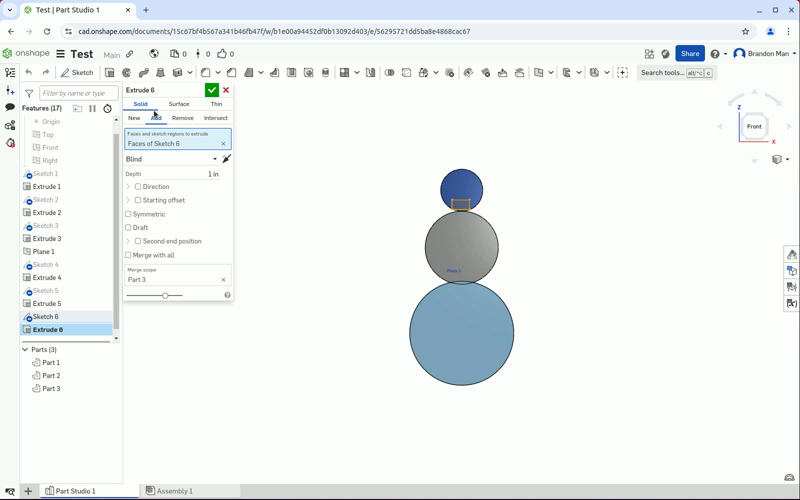
mouse_move(186, 120)
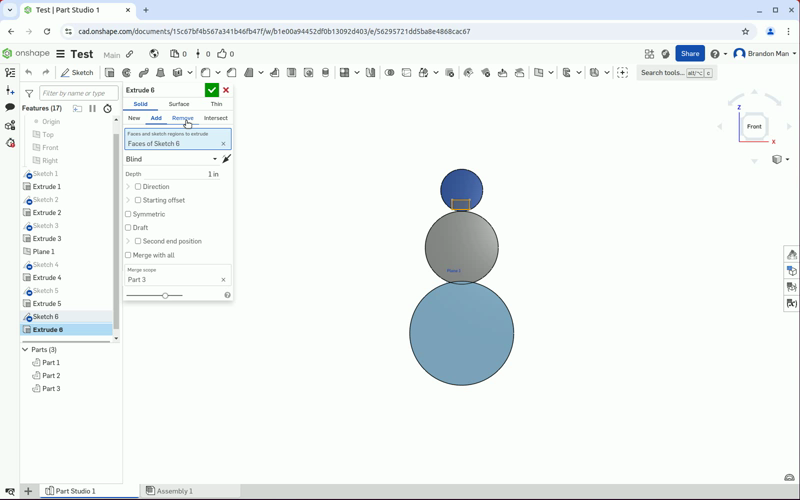
click(186, 120)
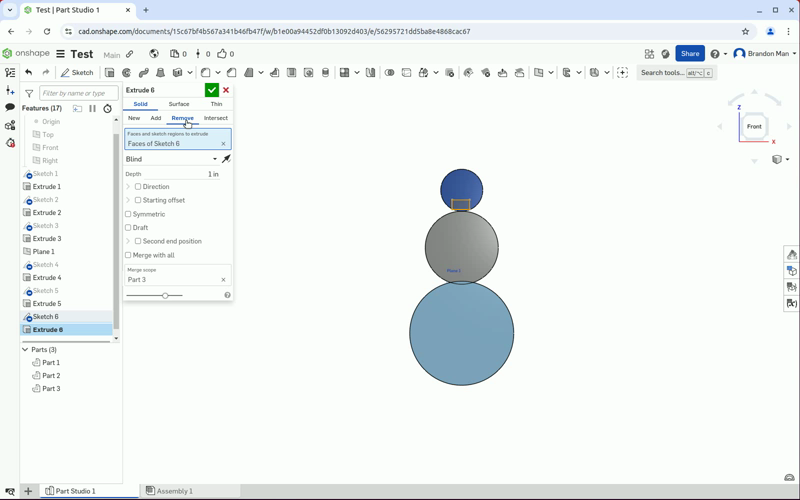
key(tab, 4)
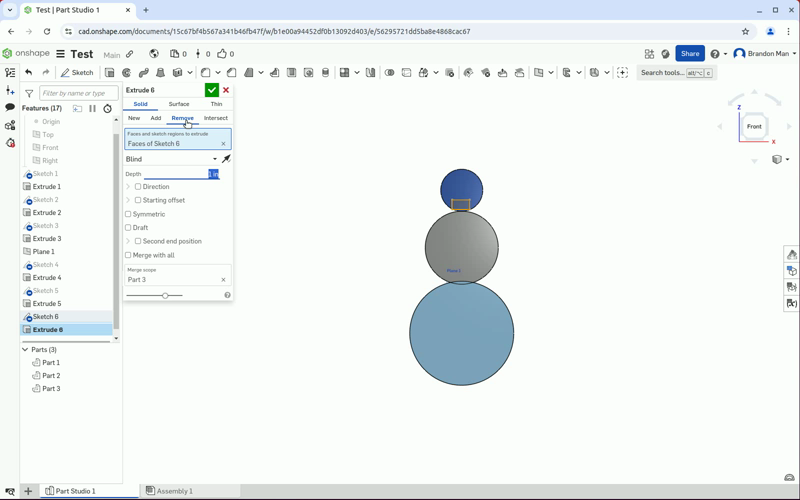
text(8.425)
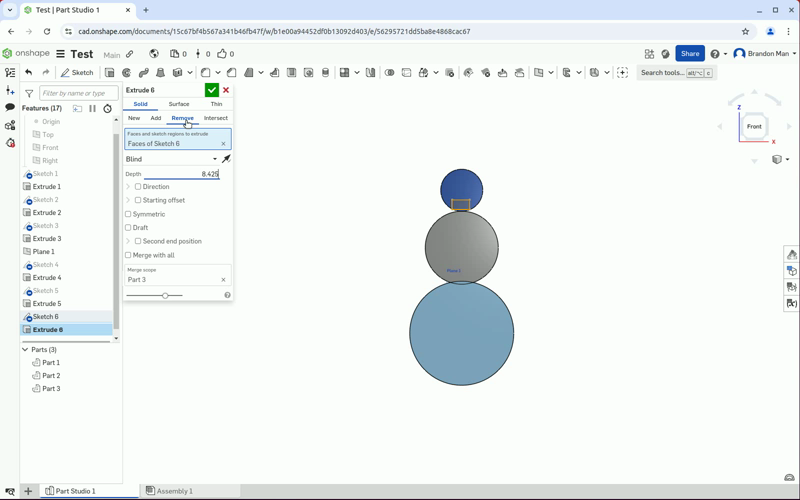
key(tab, 6)
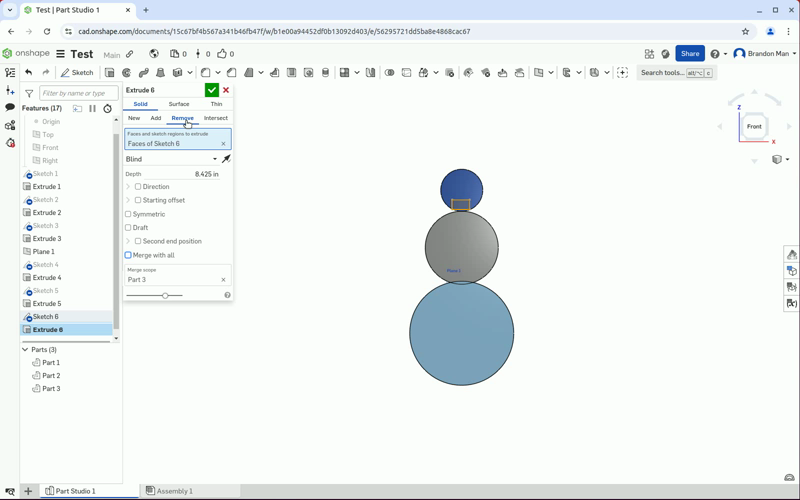
key(space)
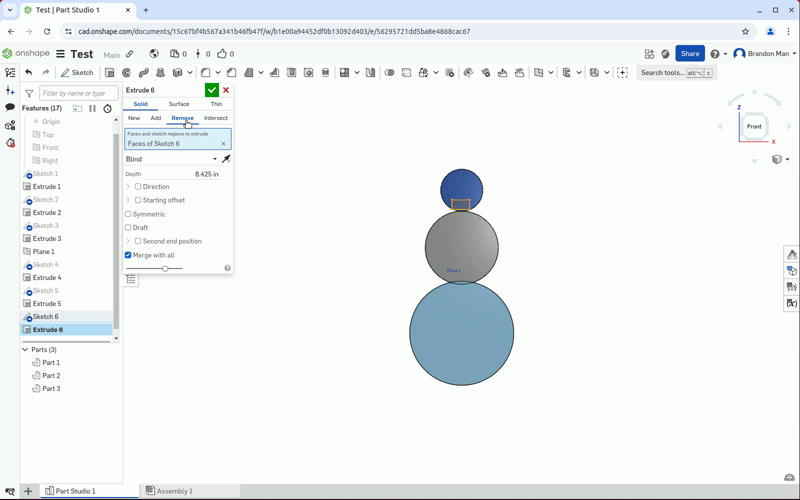
key(enter)
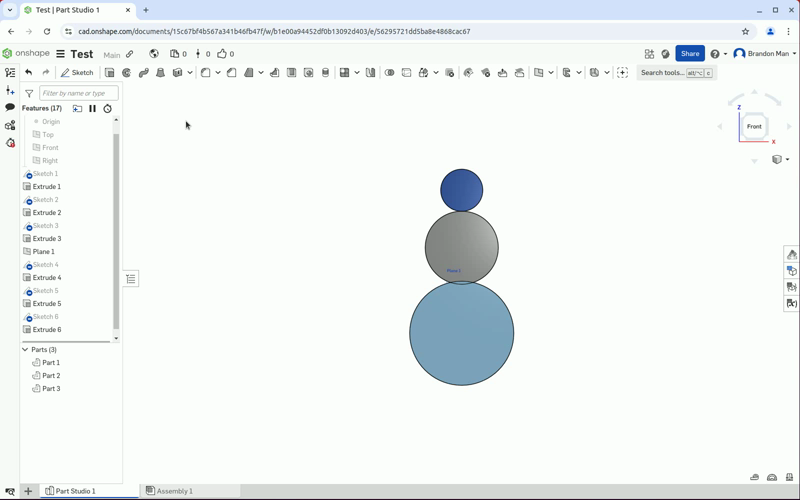
key(shift+h)
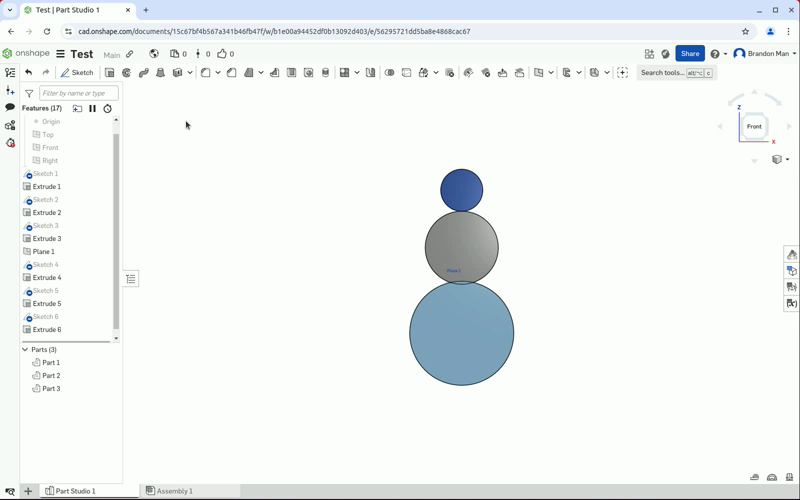
key(shift+h)
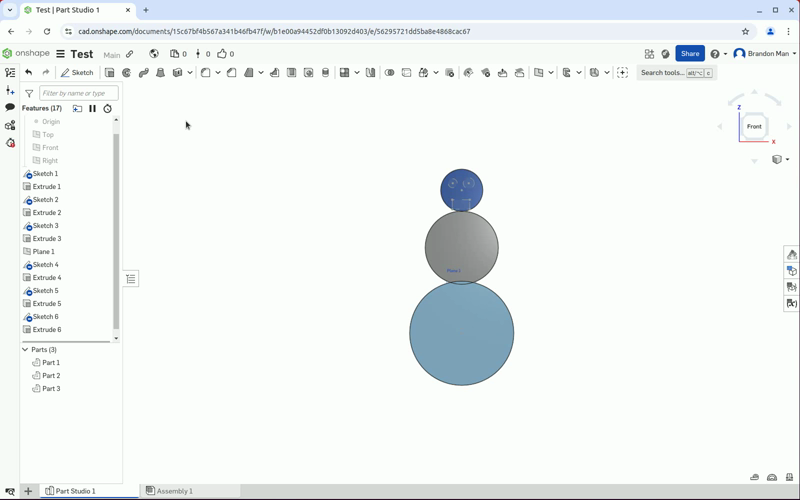
key(shift+7)
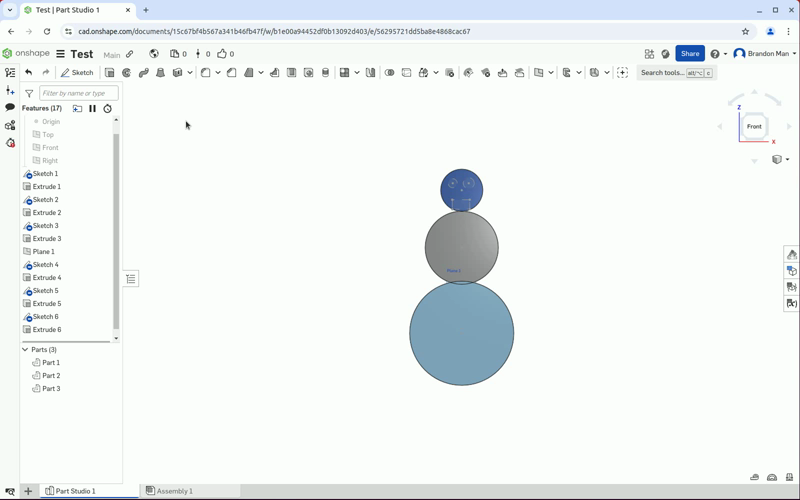
key(left, 2)
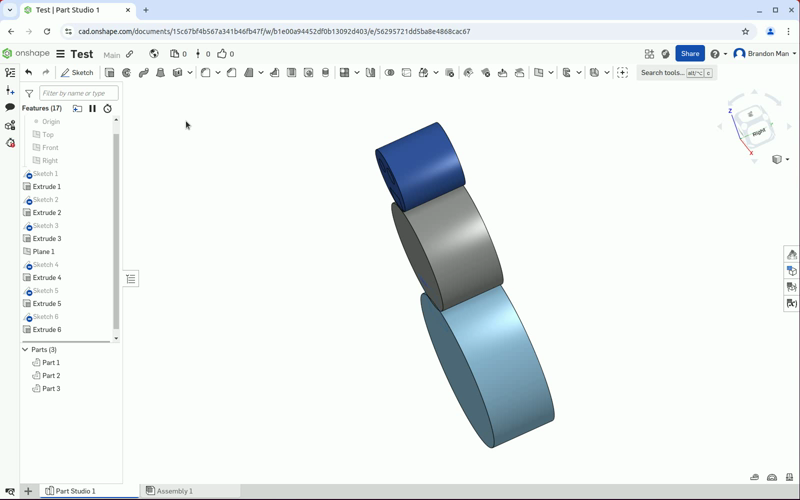
key(down, 2)
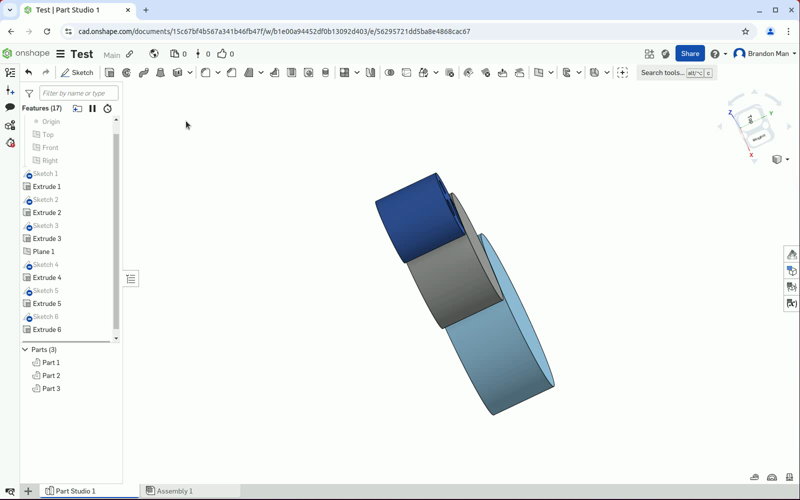
key(up, 2)
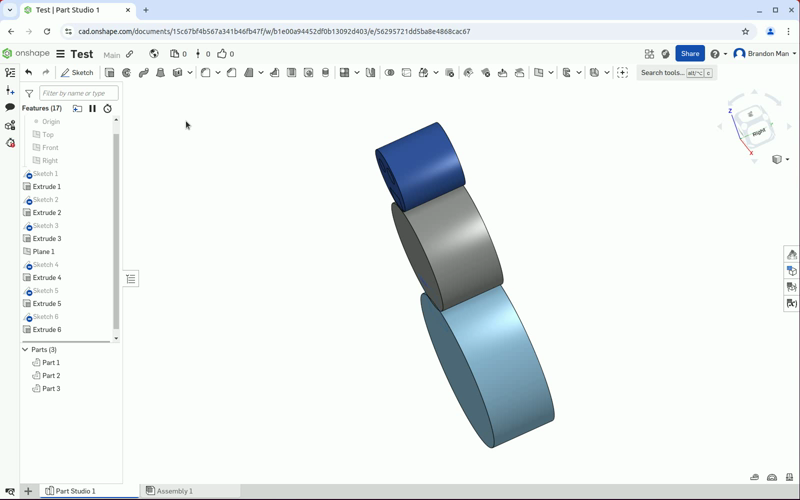
key(right, 2)
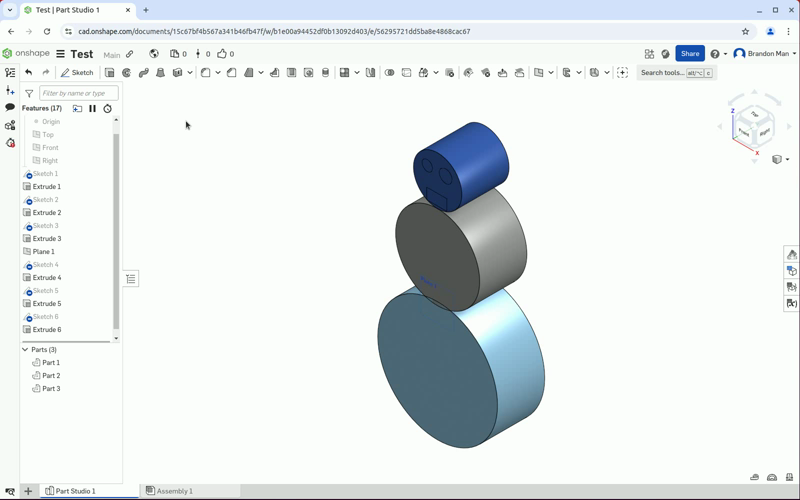
mouse_move(69, 176)
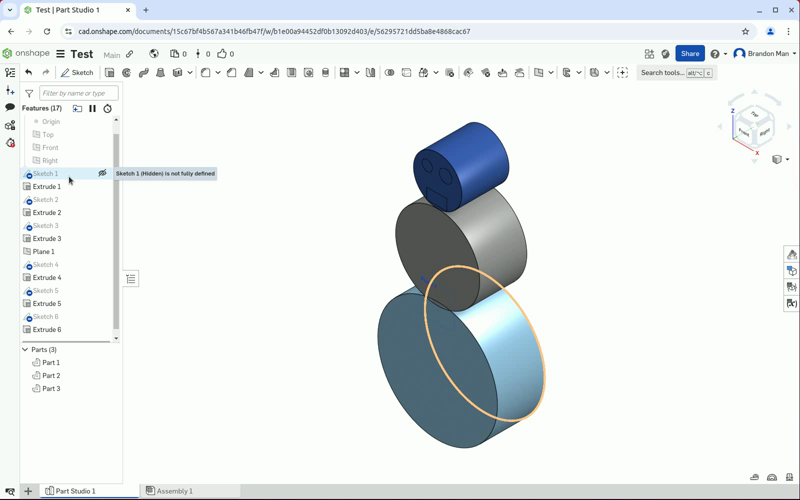
click(69, 176)